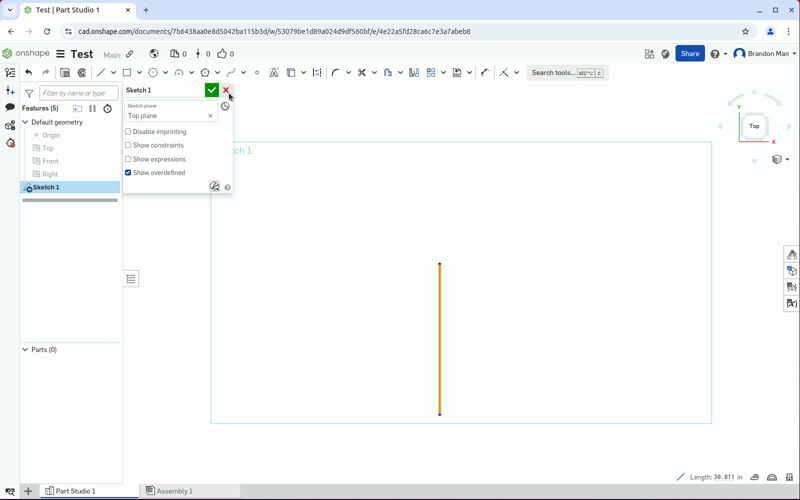
key(shift+h)
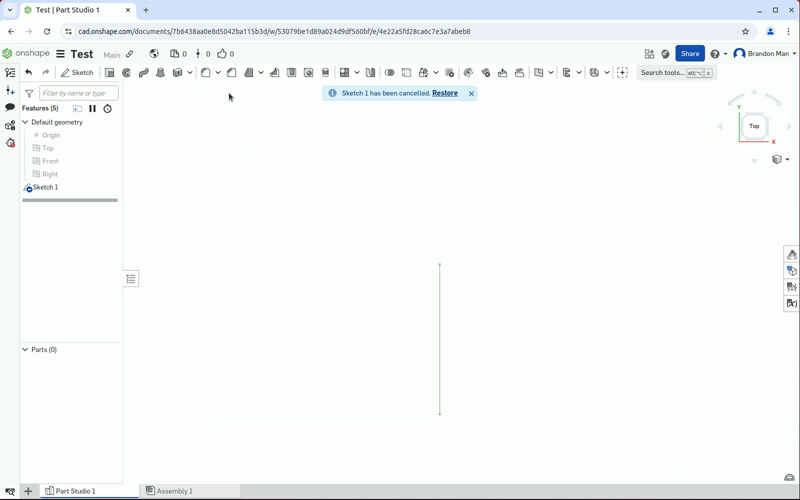
key(shift+s)
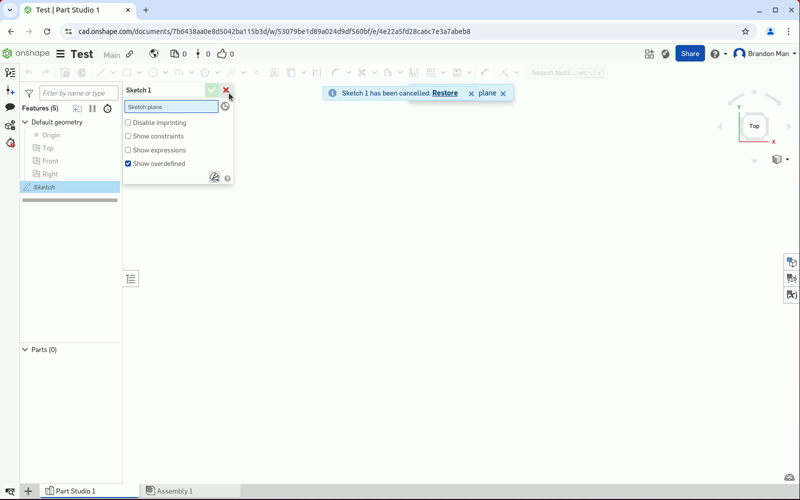
mouse_move(73, 150)
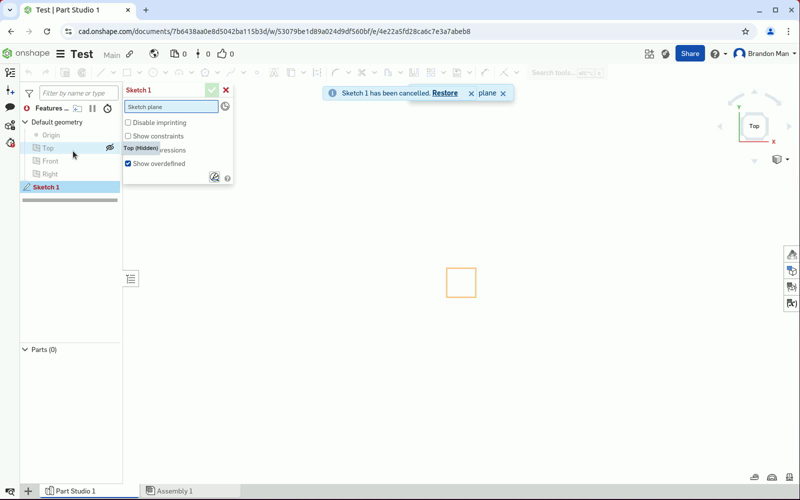
click(73, 150)
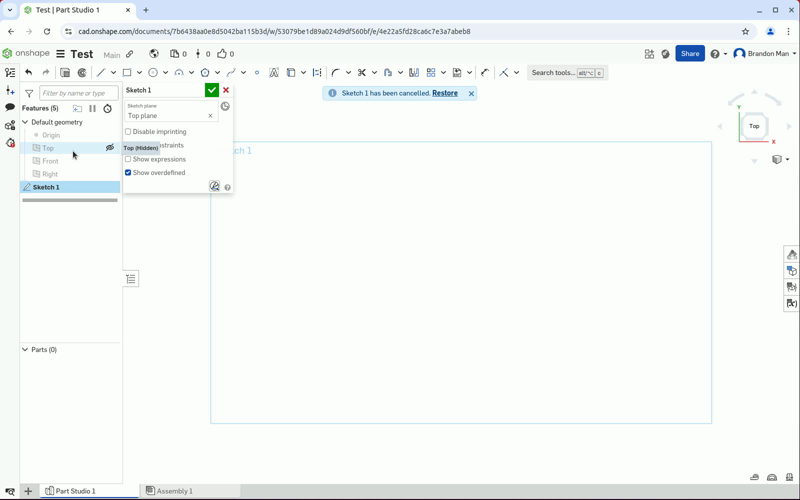
mouse_move(73, 352)
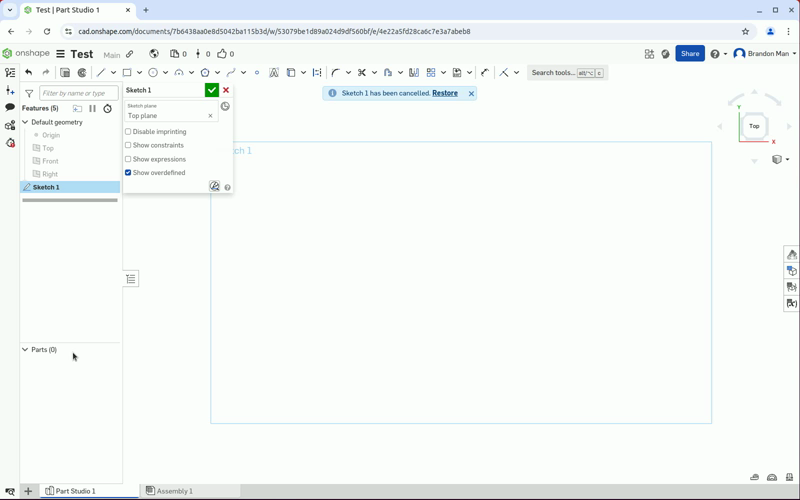
key(y)
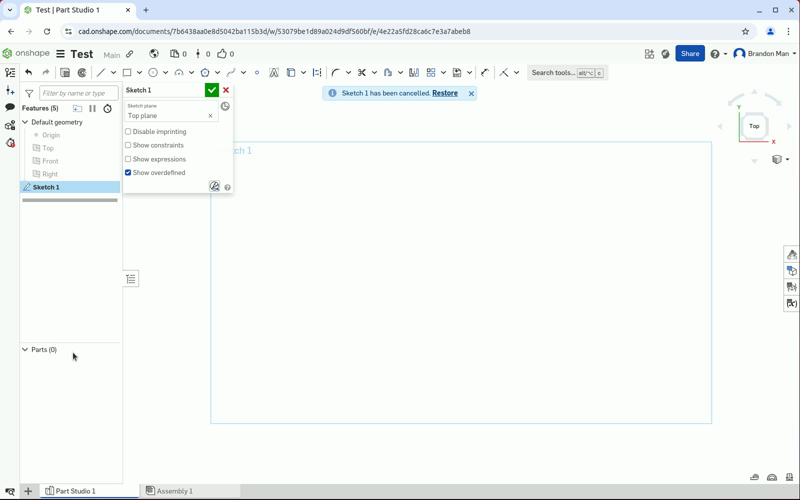
key(l)
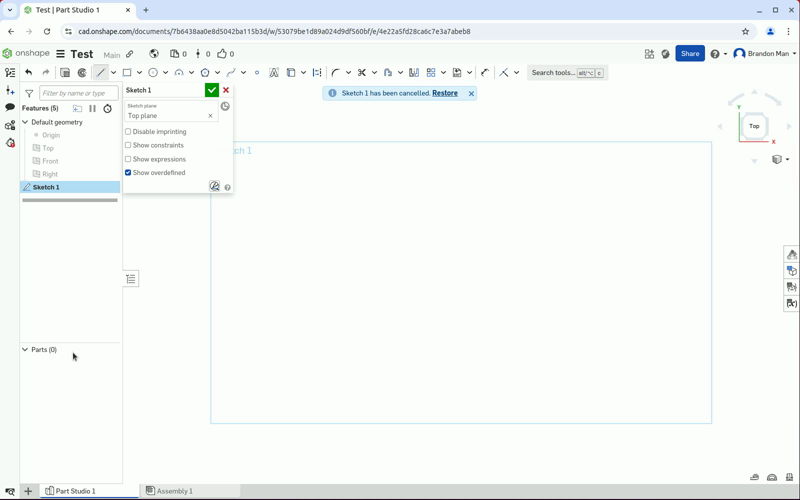
key_down(shift)
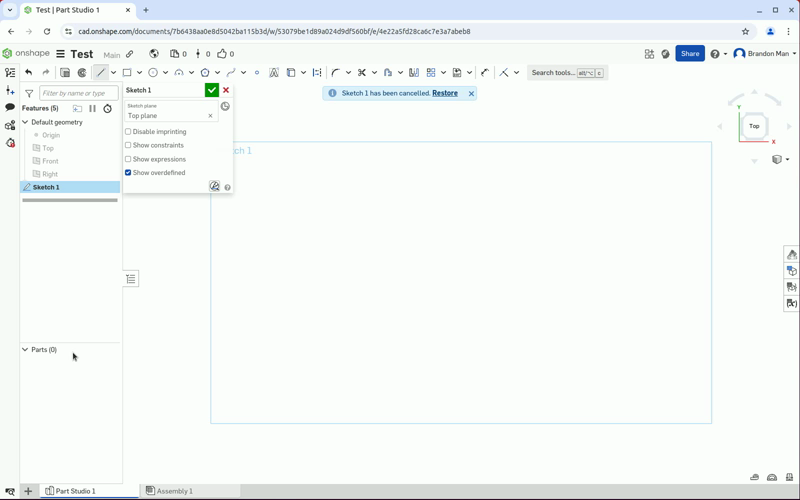
mouse_move(457, 285)
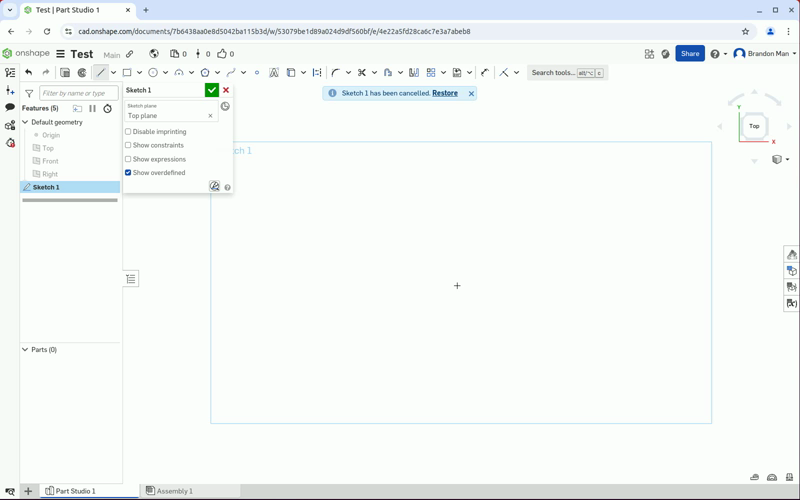
click(457, 285)
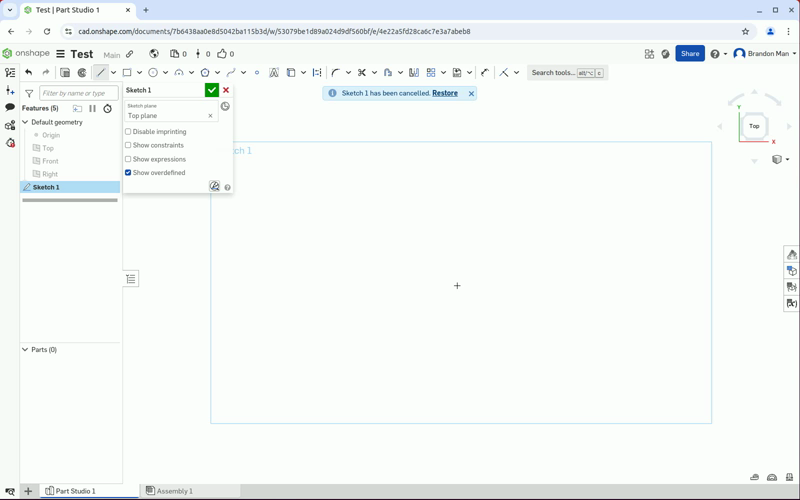
key_up(shift)
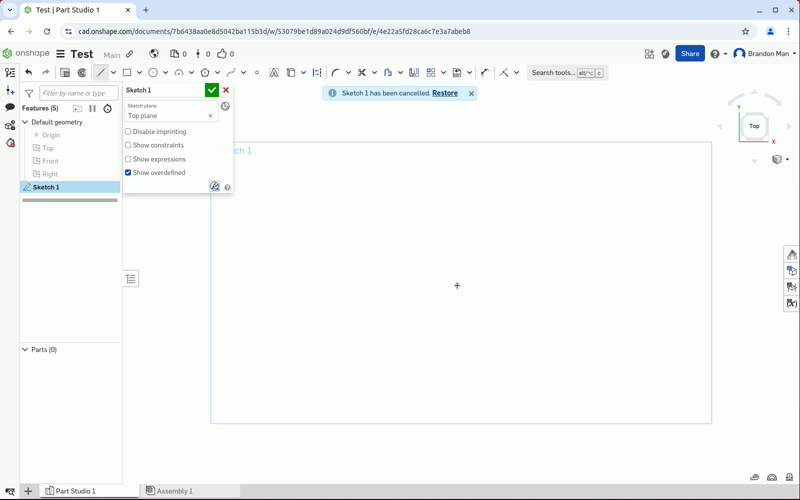
key_down(shift)
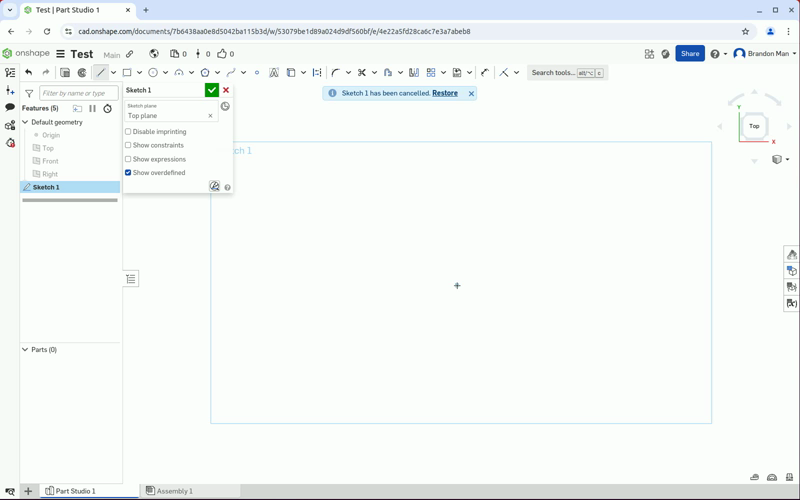
mouse_move(487, 285)
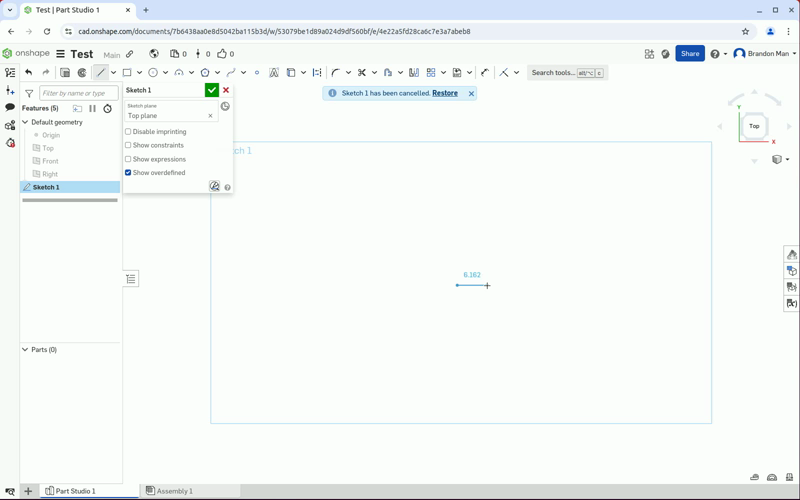
mouse_move(459, 285)
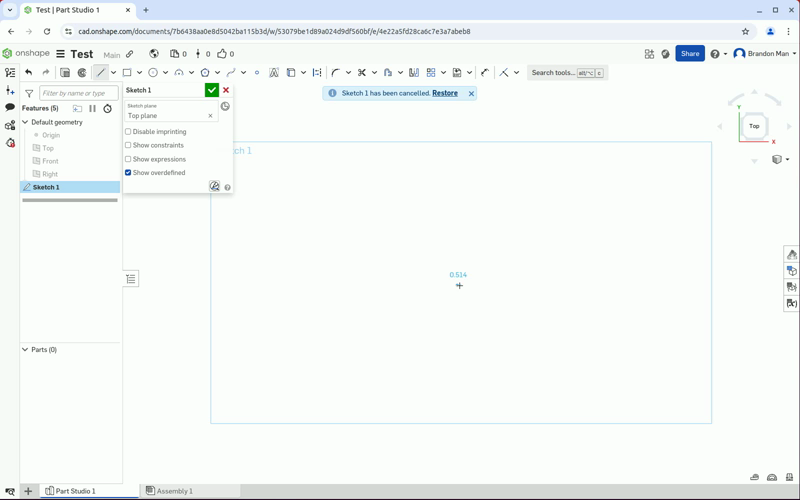
scroll(6)
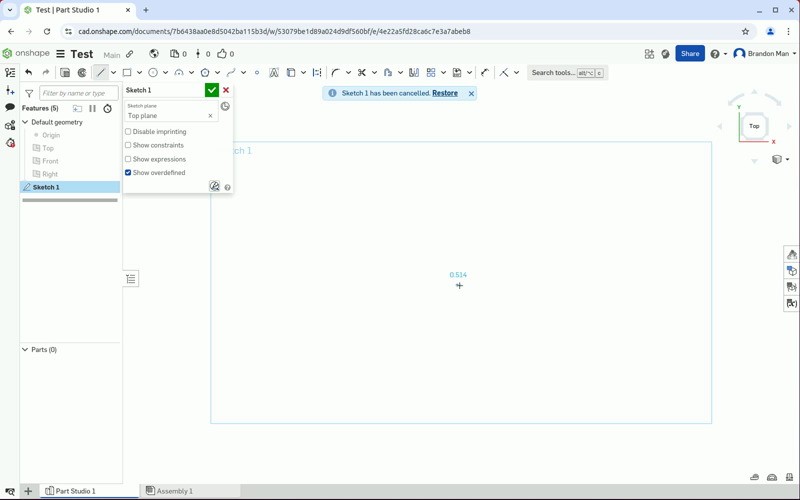
scroll(6)
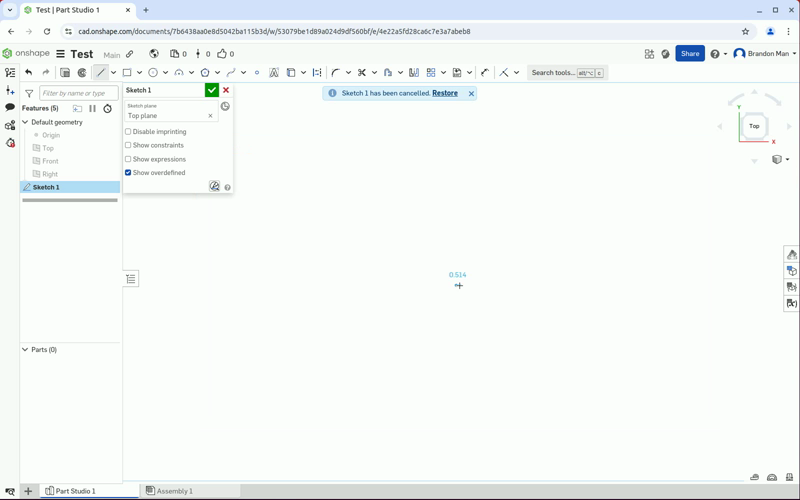
scroll(6)
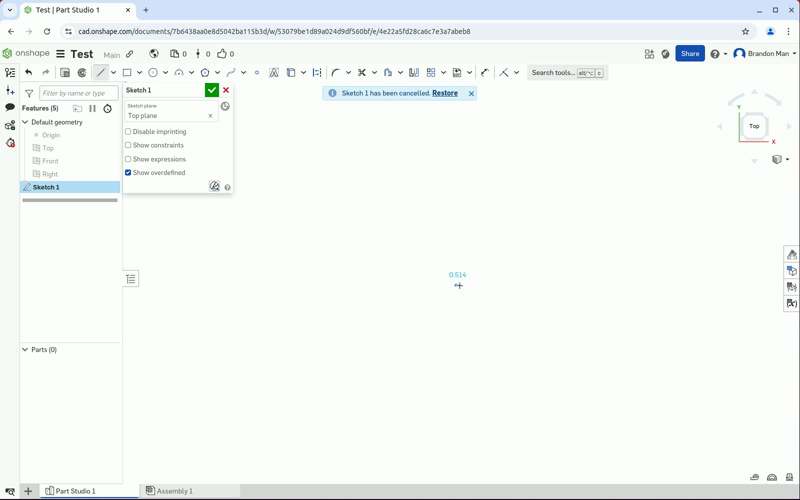
scroll(6)
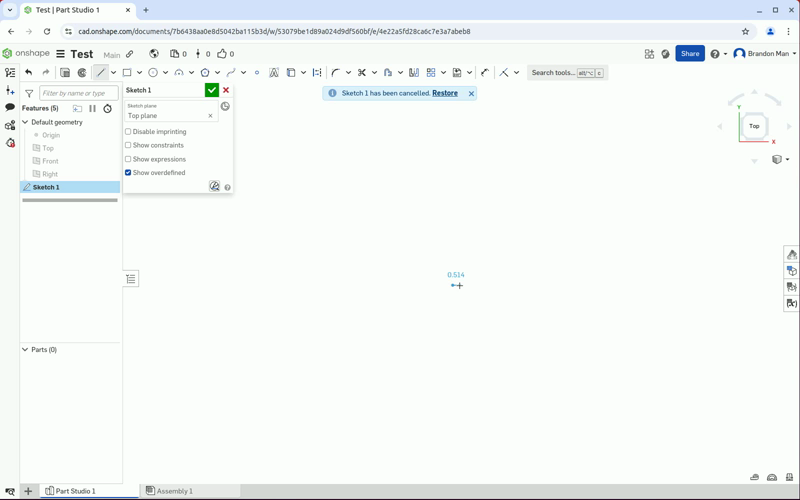
scroll(6)
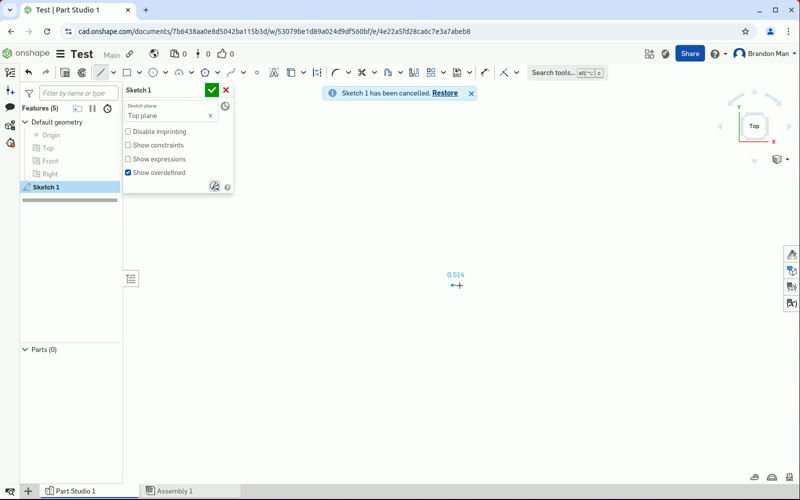
scroll(6)
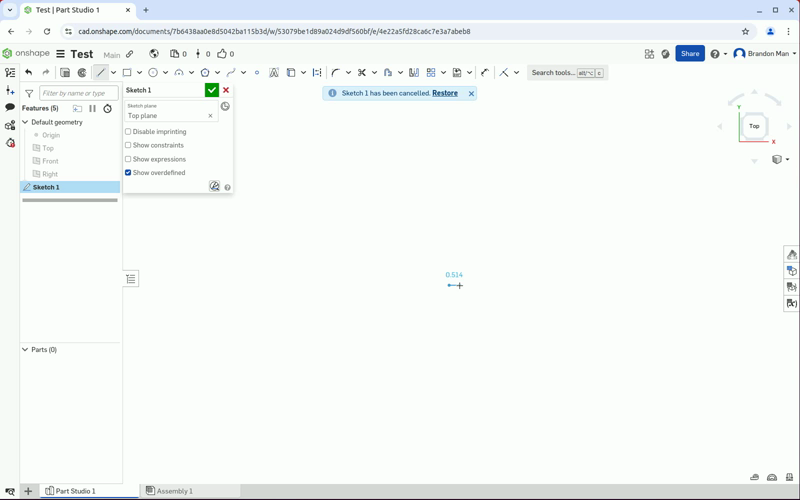
scroll(6)
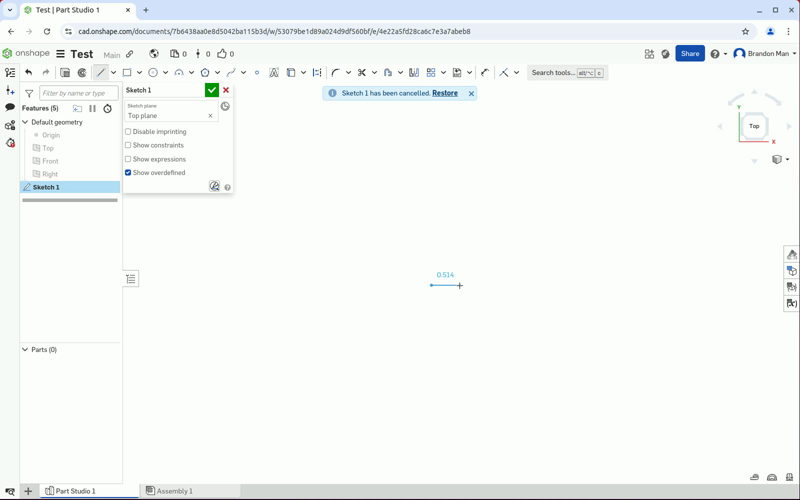
click(459, 285)
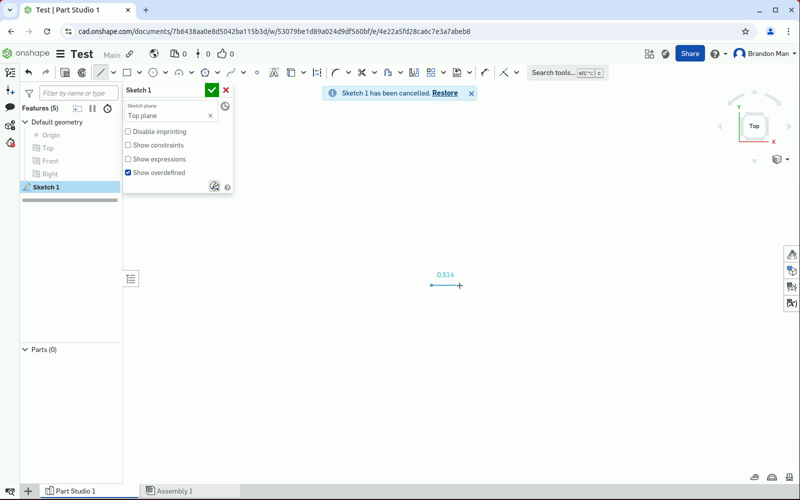
scroll(-6)
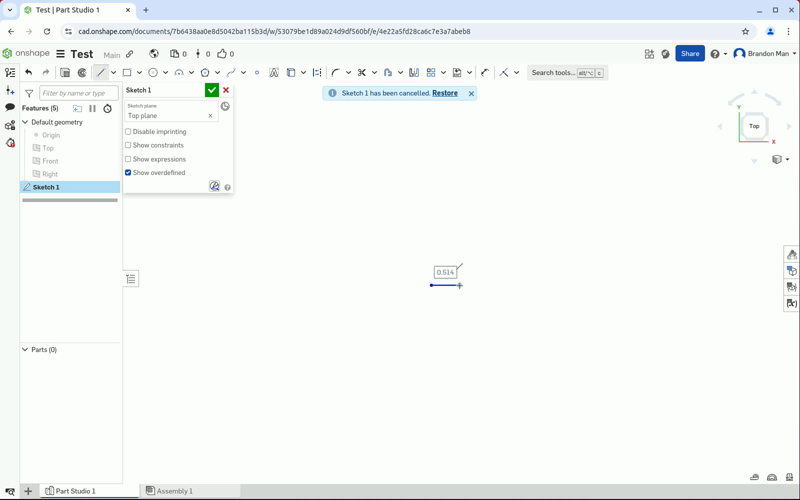
scroll(-6)
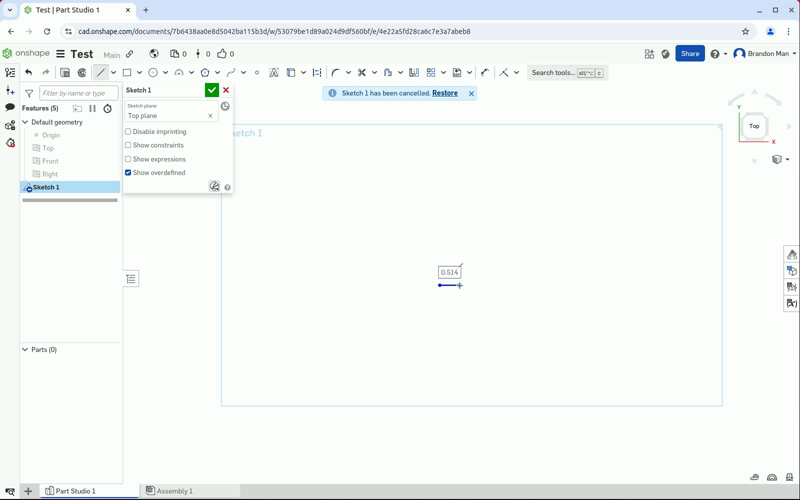
scroll(-6)
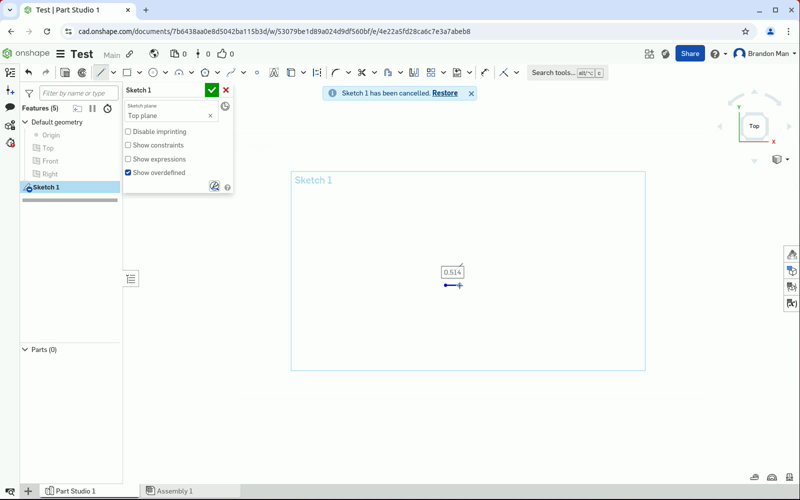
scroll(-6)
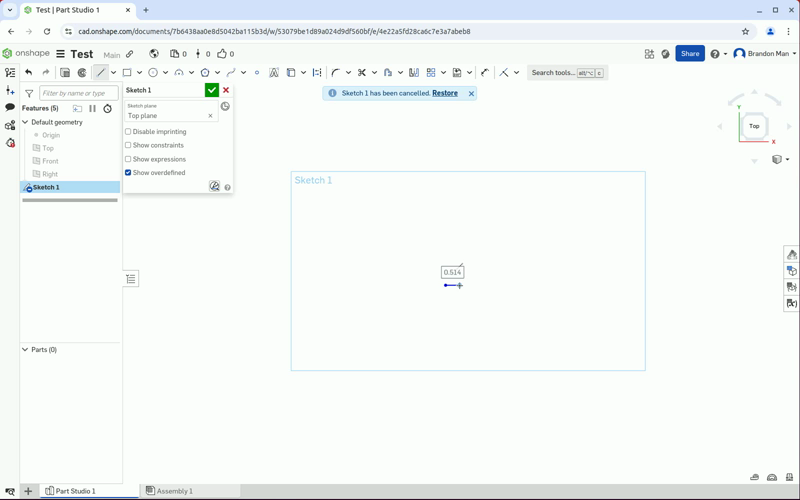
scroll(-6)
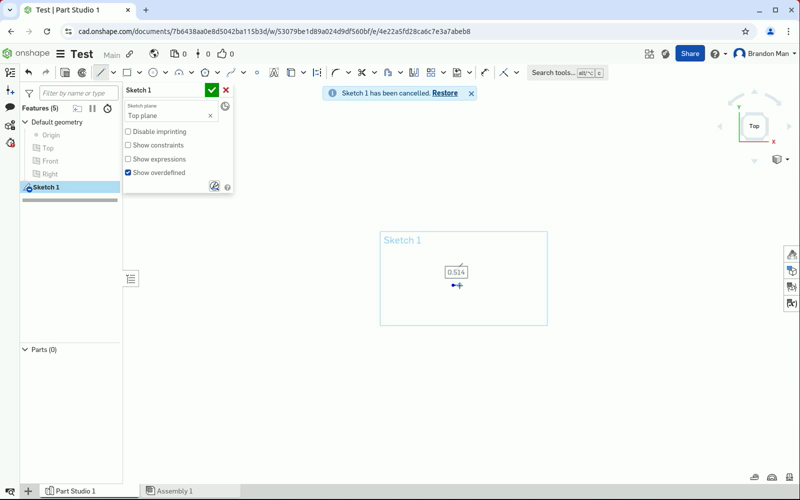
scroll(-6)
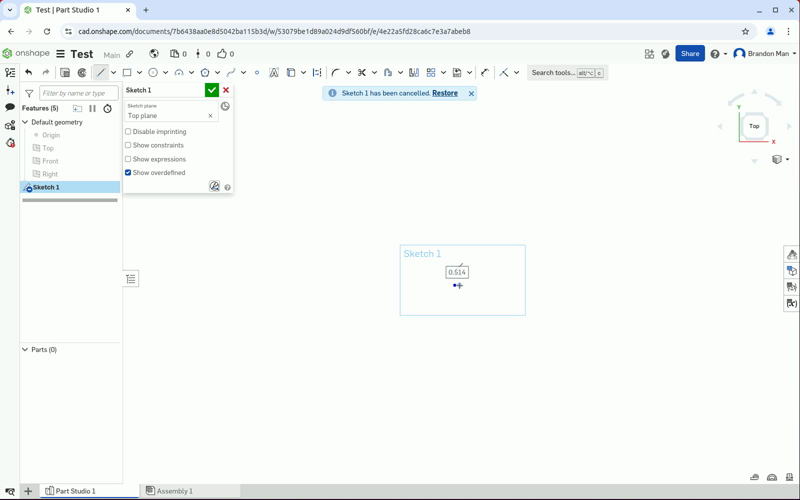
scroll(-6)
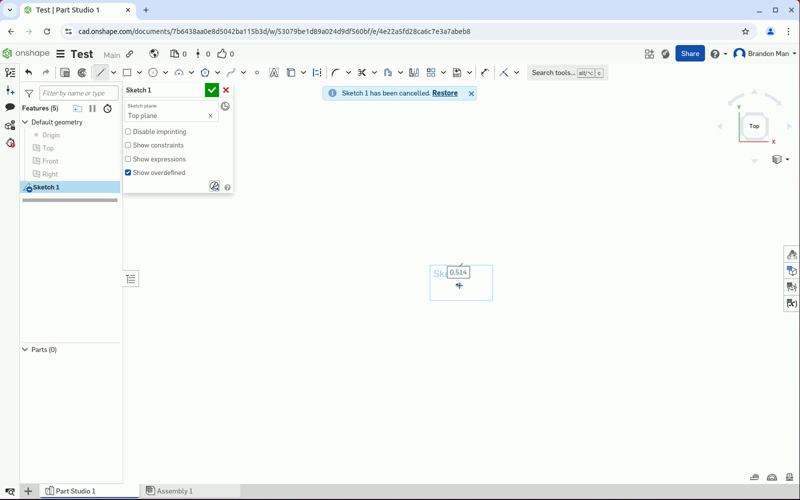
key_up(shift)
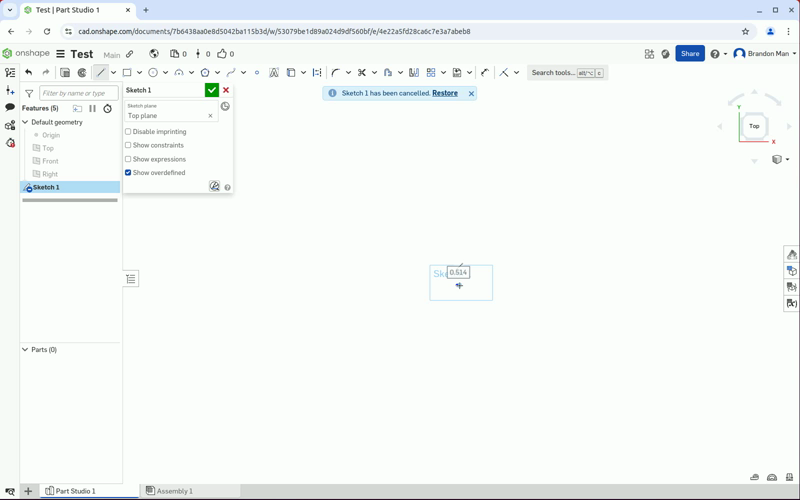
key_down(shift)
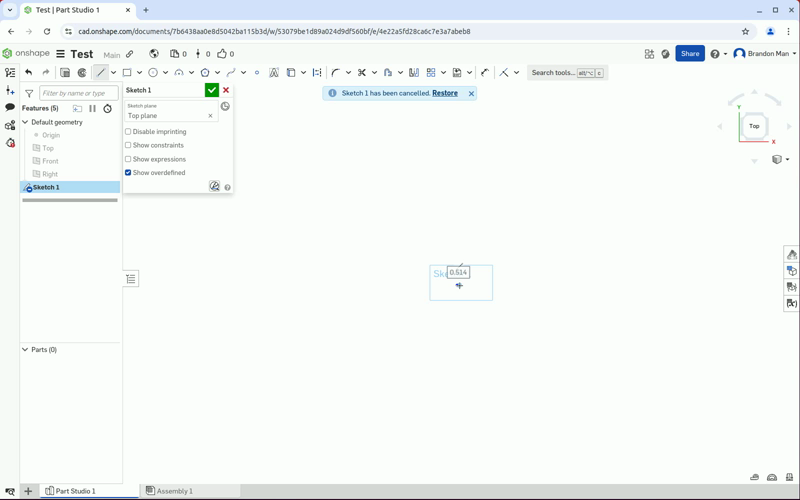
mouse_move(459, 206)
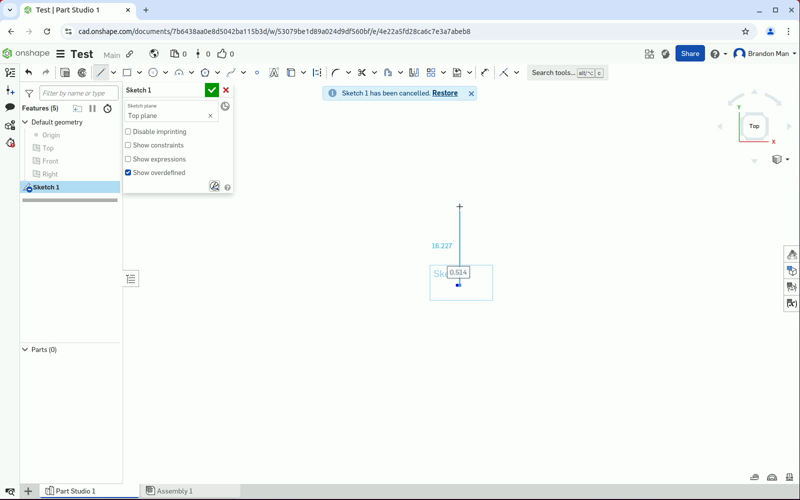
click(459, 206)
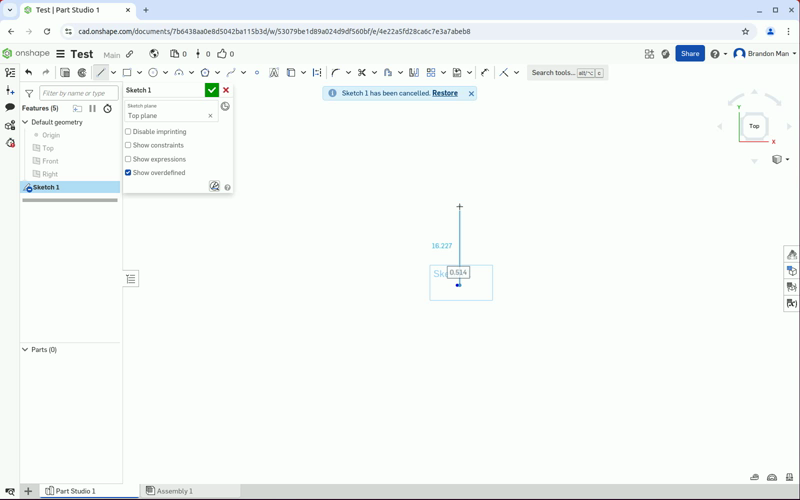
key_up(shift)
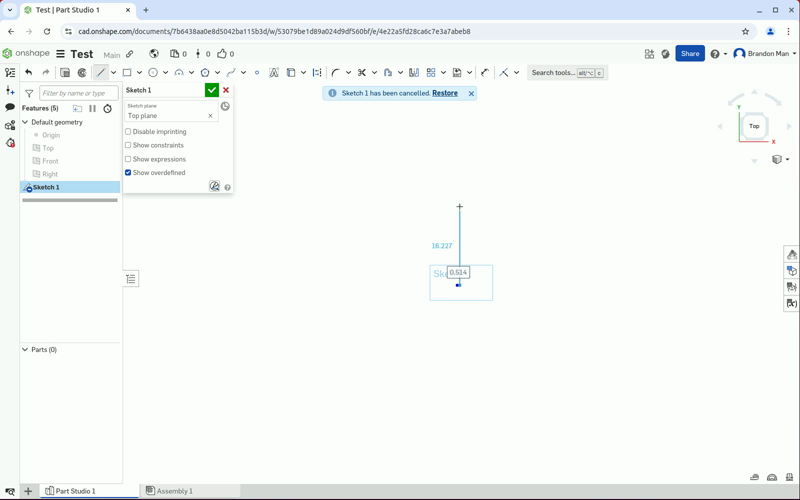
key_down(shift)
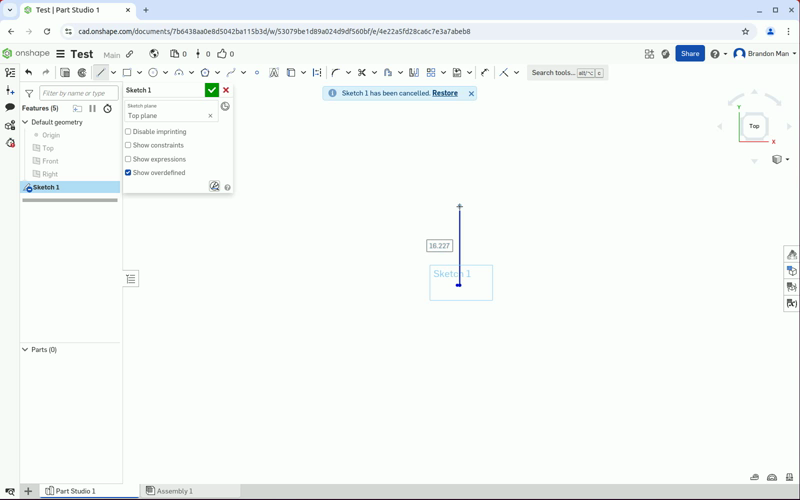
mouse_move(570, 206)
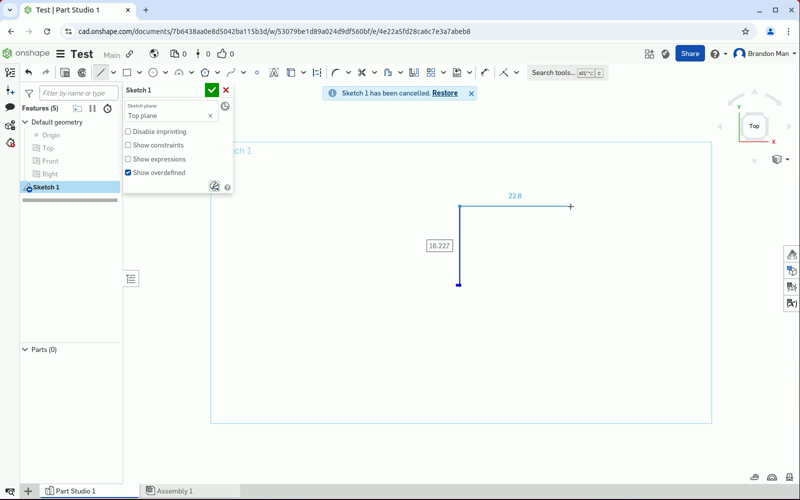
click(570, 206)
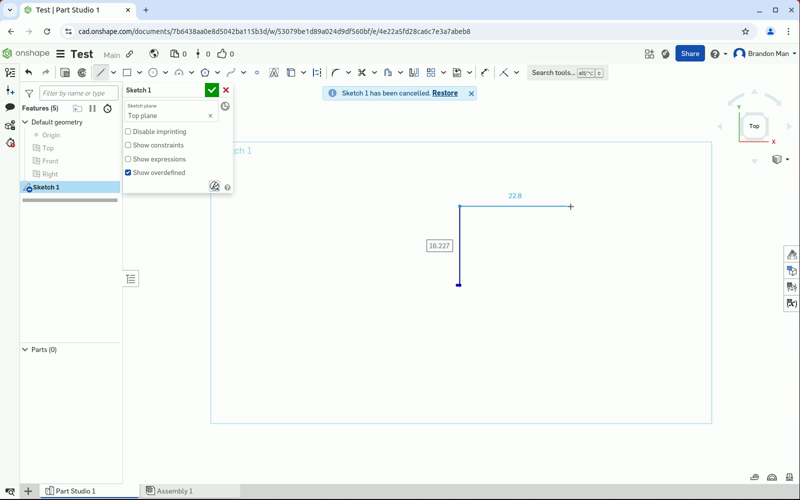
key_up(shift)
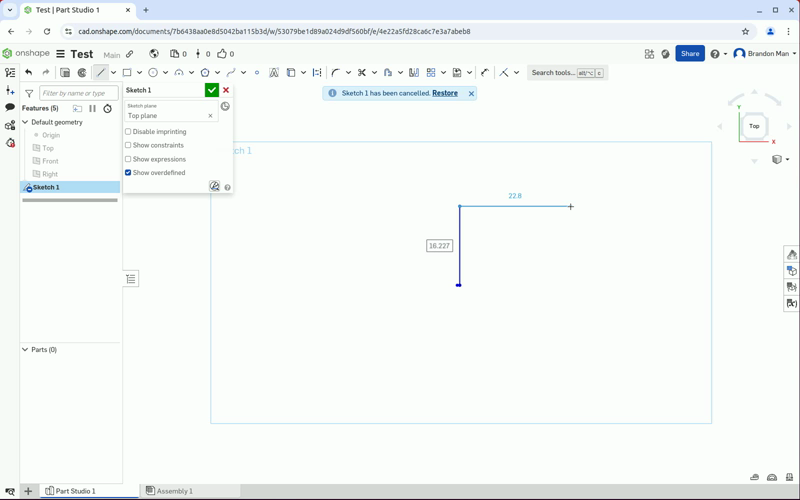
key_down(shift)
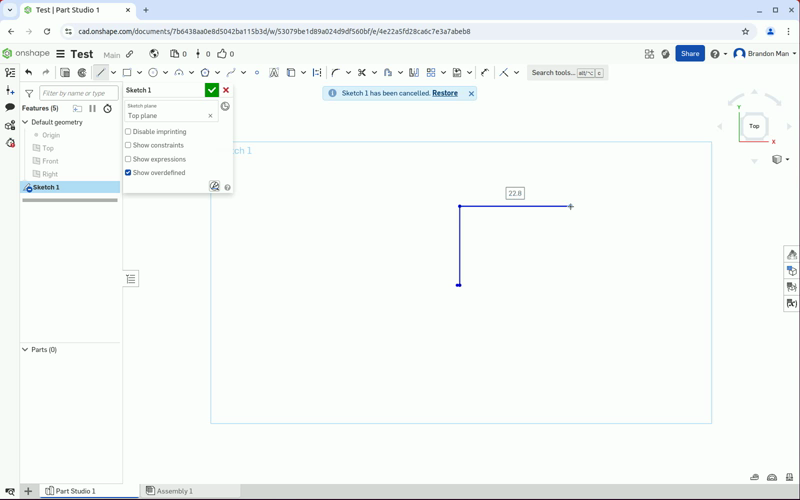
mouse_move(589, 206)
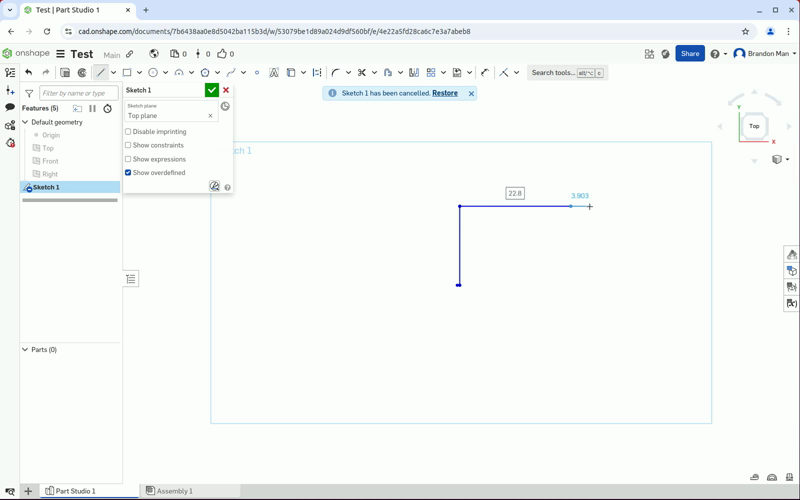
mouse_move(570, 263)
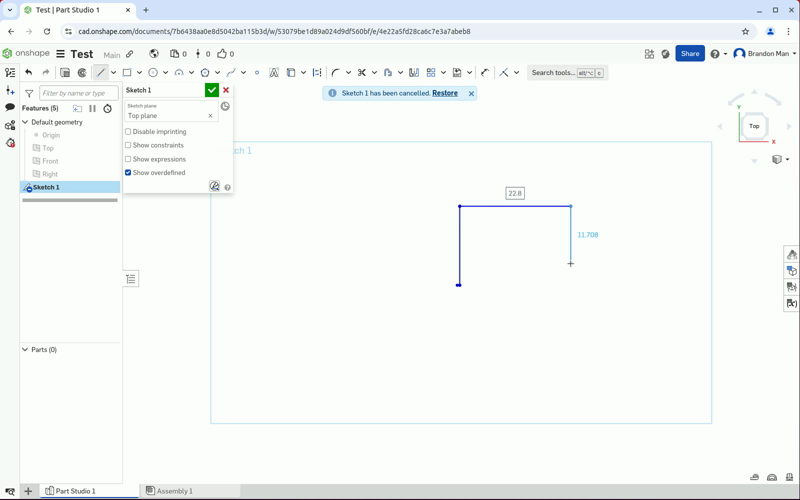
click(570, 263)
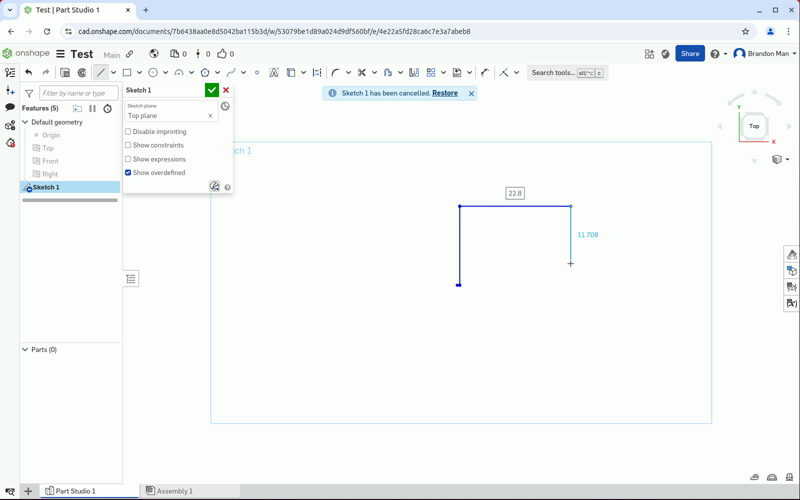
key_up(shift)
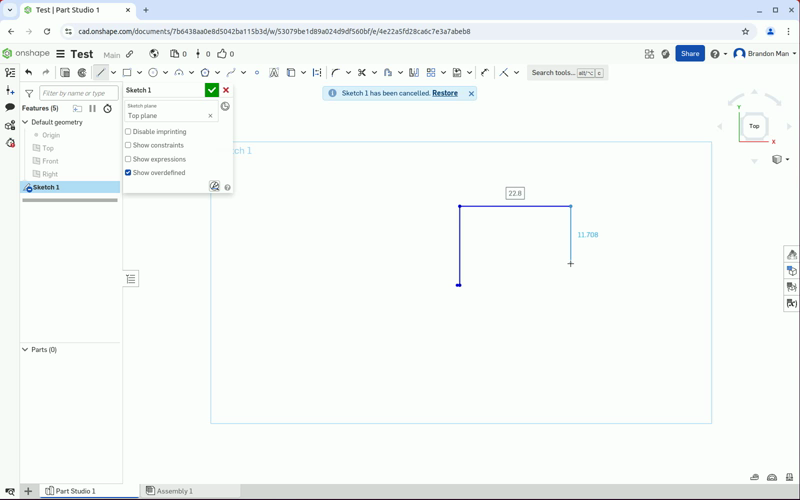
key_down(shift)
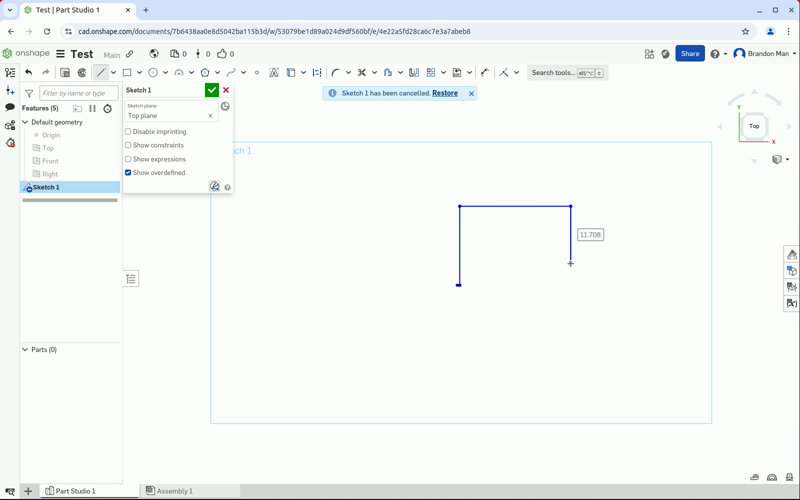
mouse_move(589, 263)
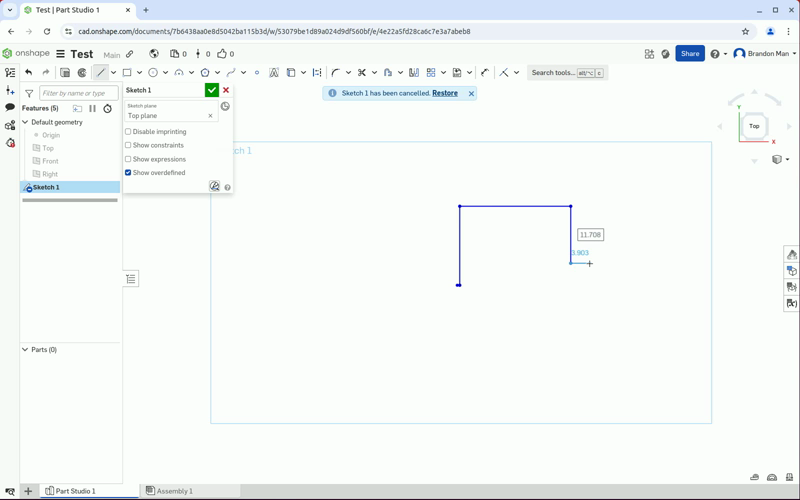
mouse_move(573, 263)
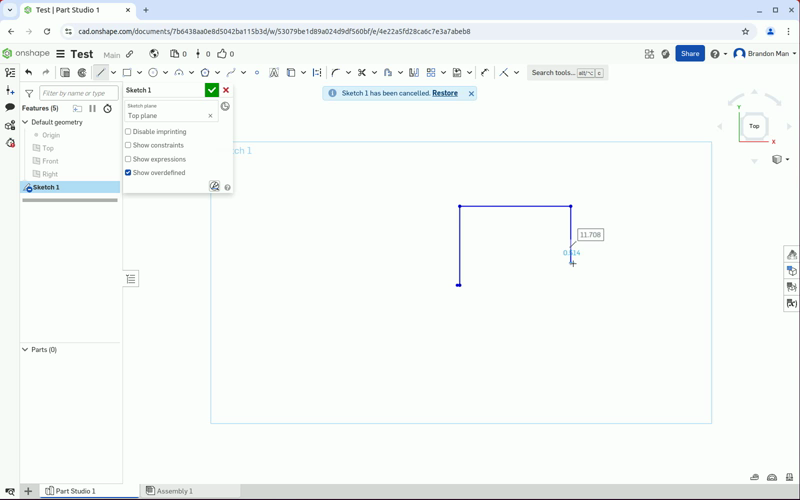
scroll(6)
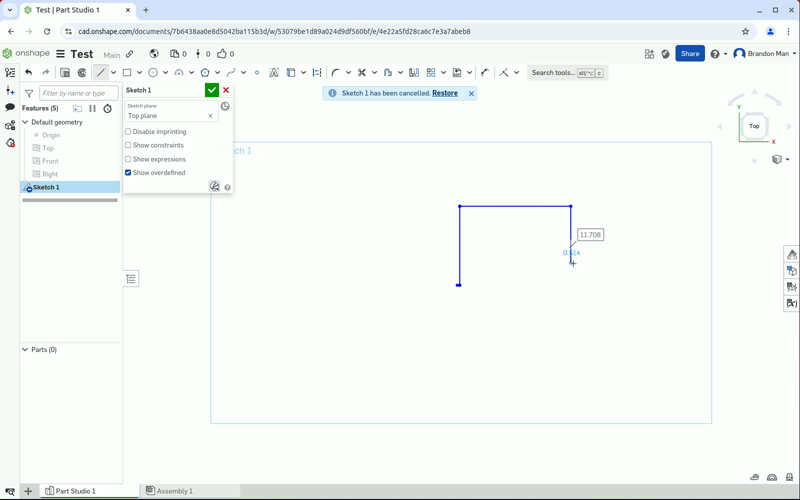
scroll(6)
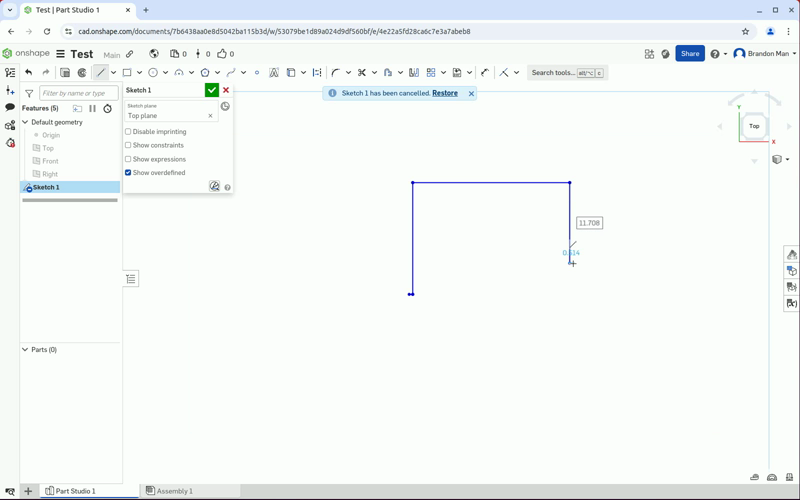
scroll(6)
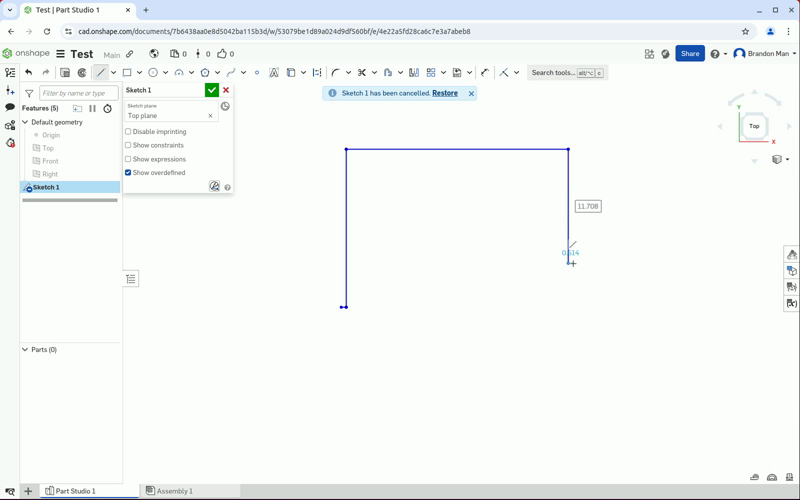
scroll(6)
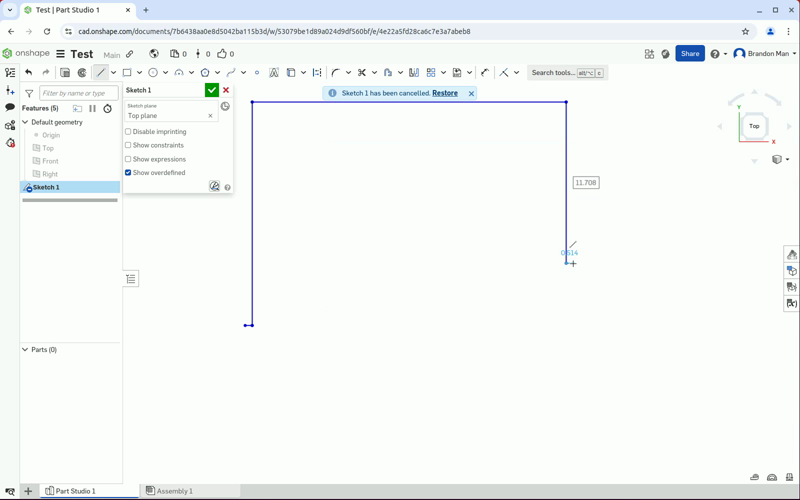
scroll(6)
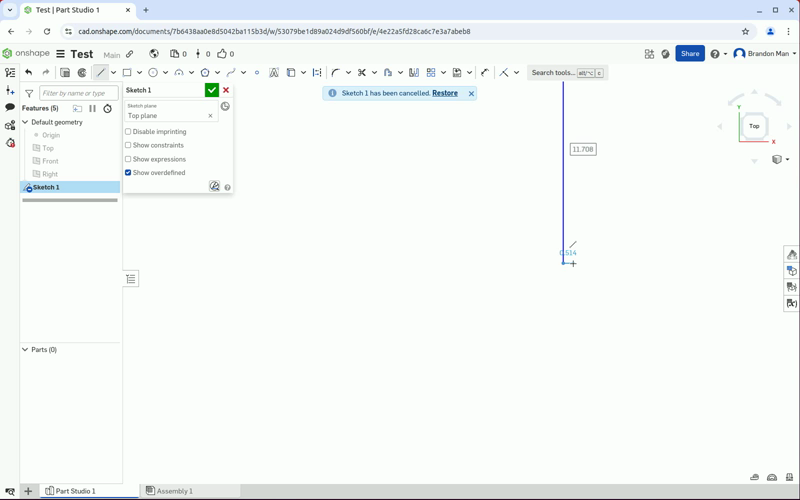
scroll(6)
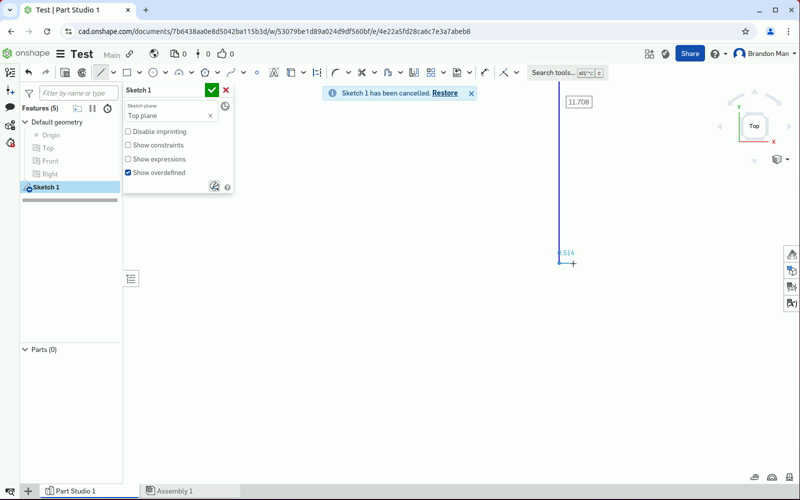
scroll(6)
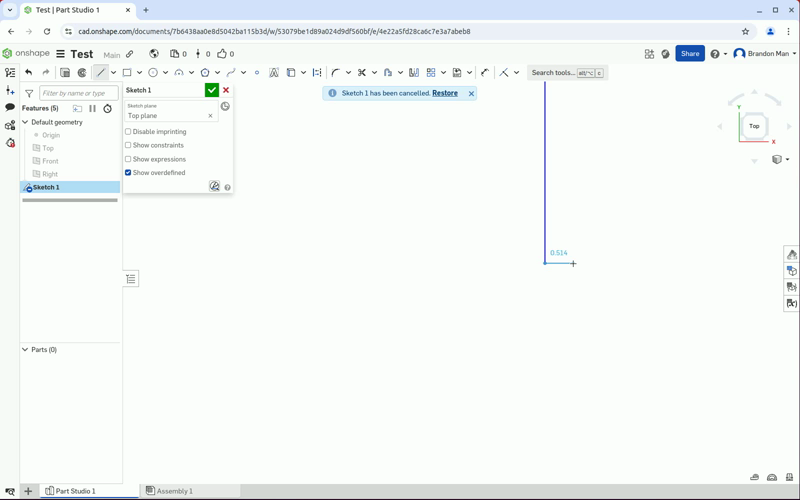
click(573, 263)
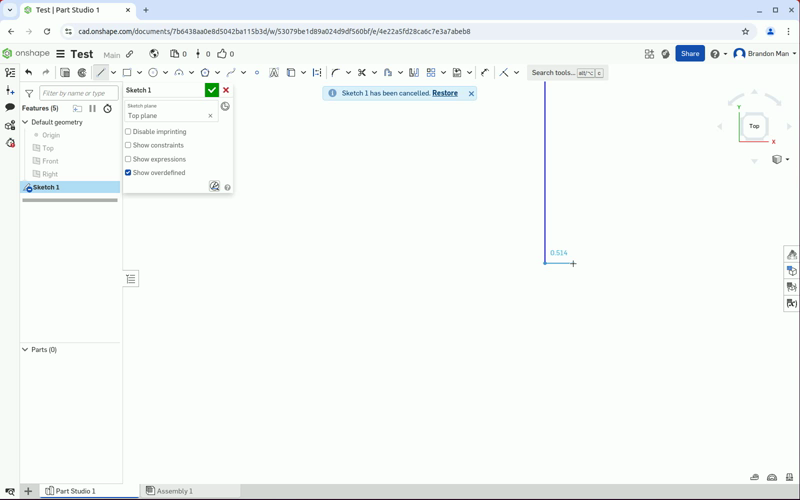
scroll(-6)
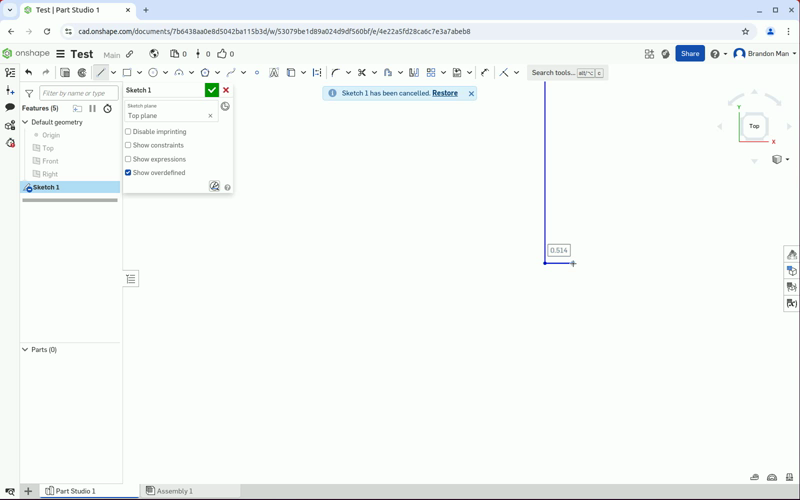
scroll(-6)
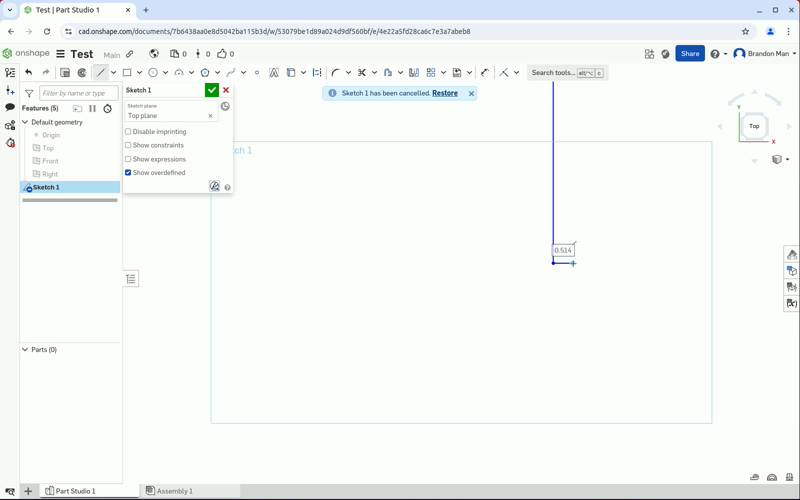
scroll(-6)
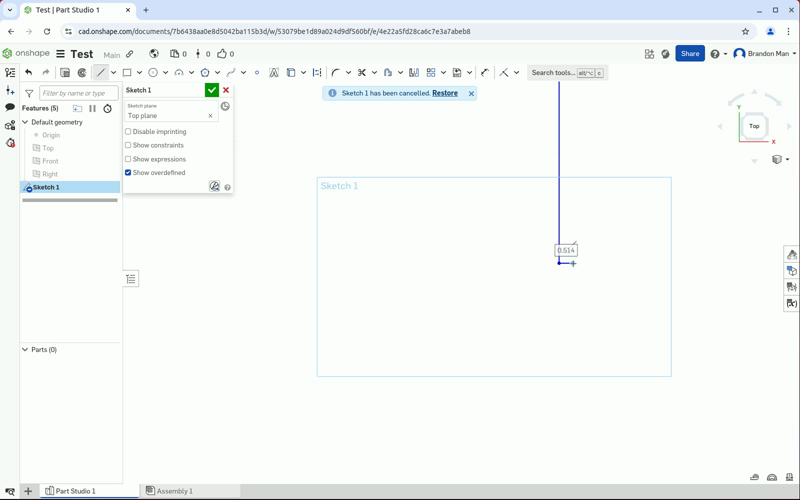
scroll(-6)
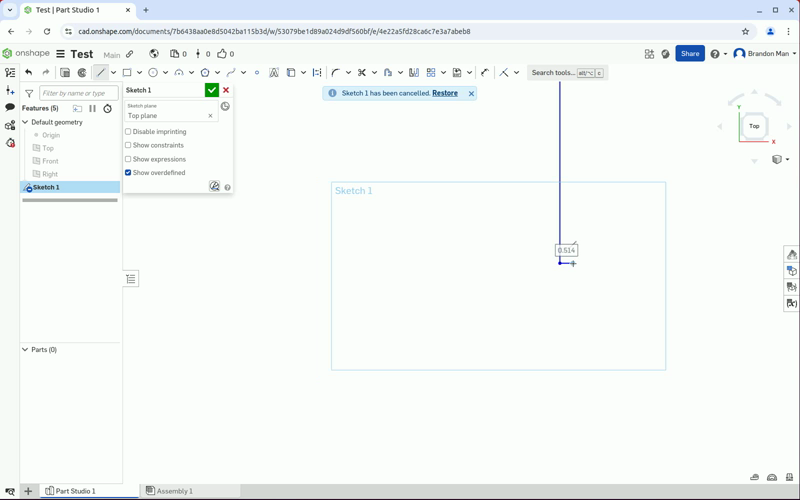
scroll(-6)
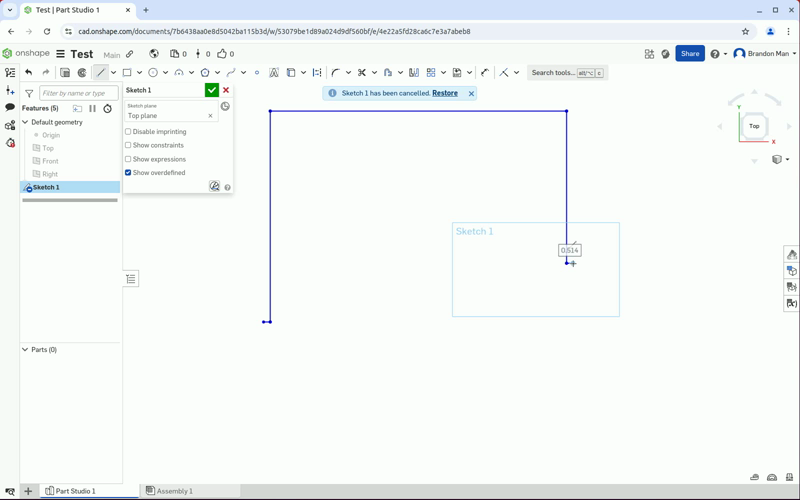
scroll(-6)
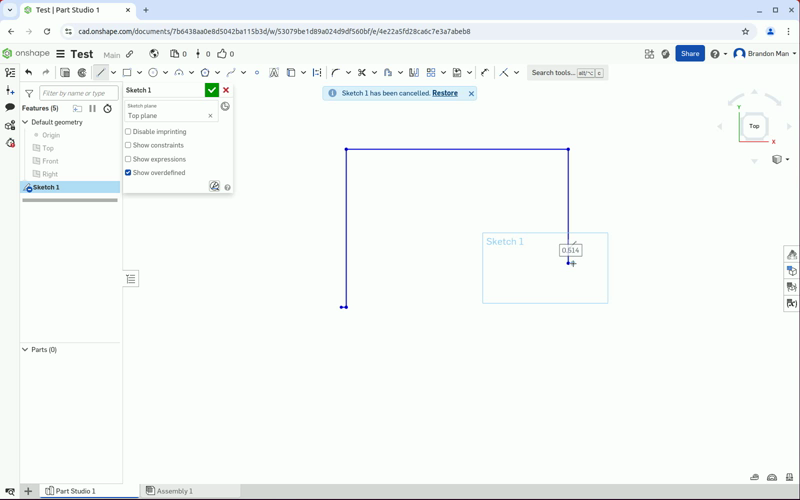
scroll(-6)
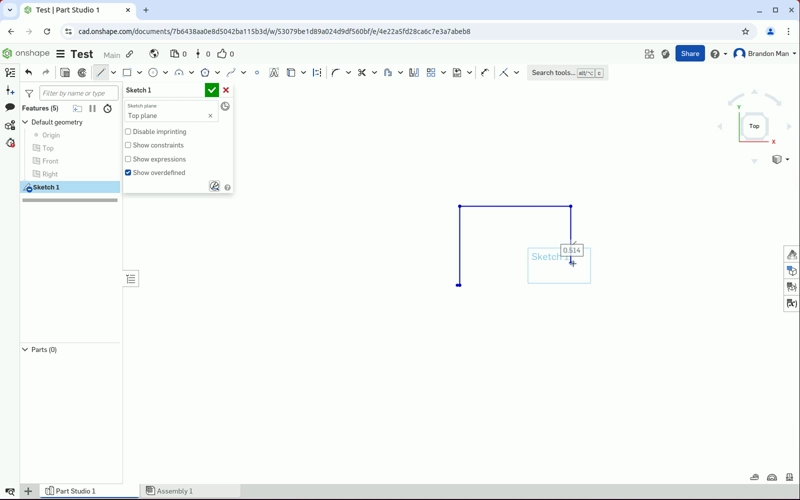
key_up(shift)
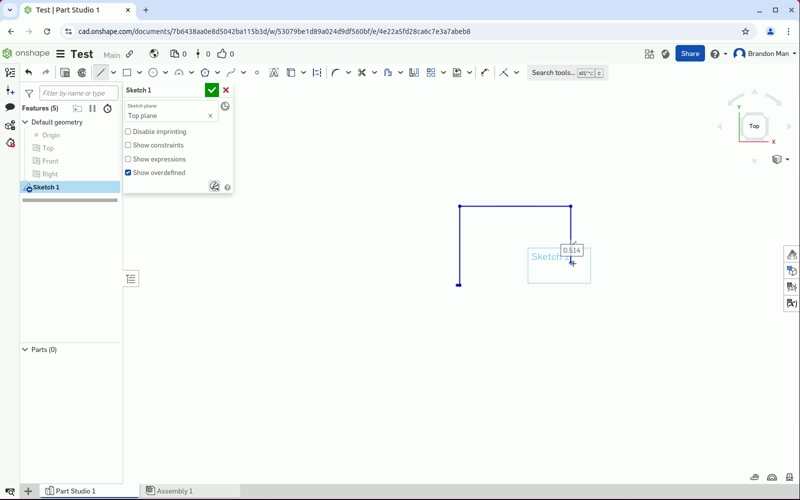
key_down(shift)
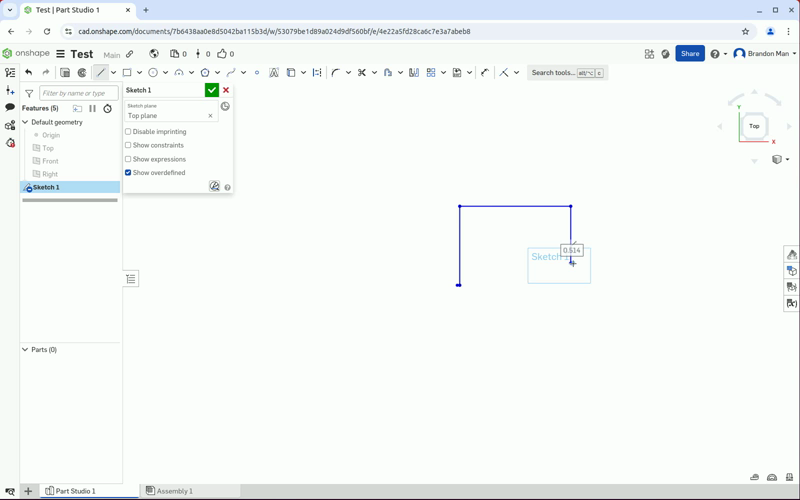
mouse_move(589, 263)
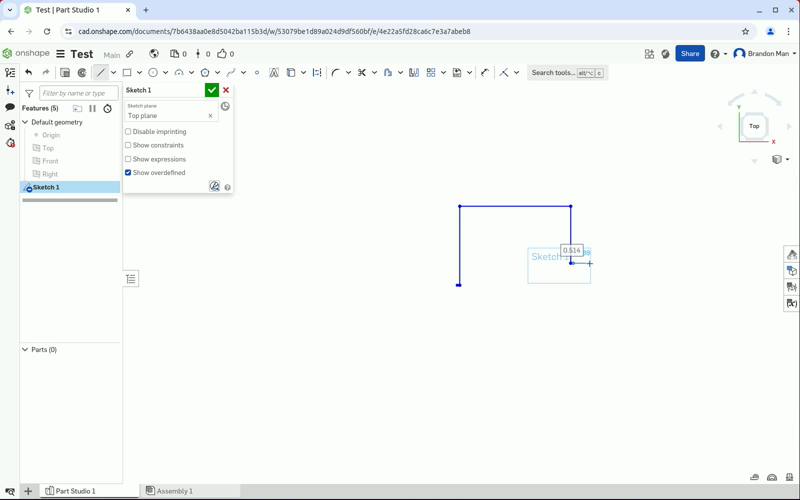
mouse_move(573, 203)
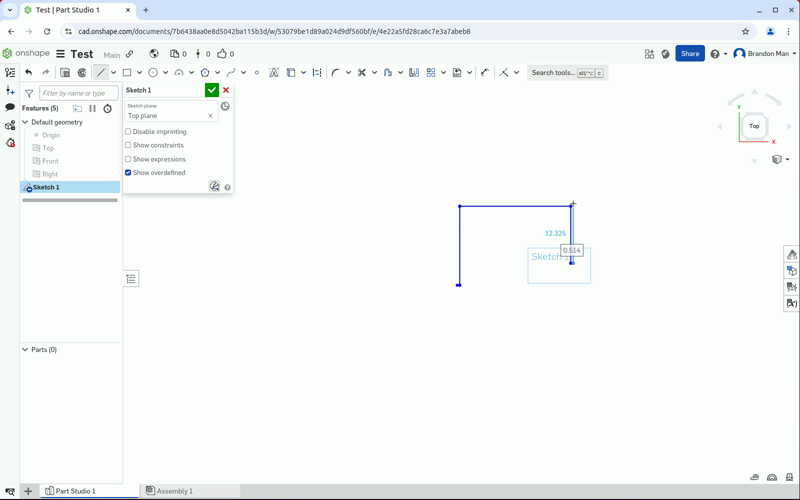
scroll(6)
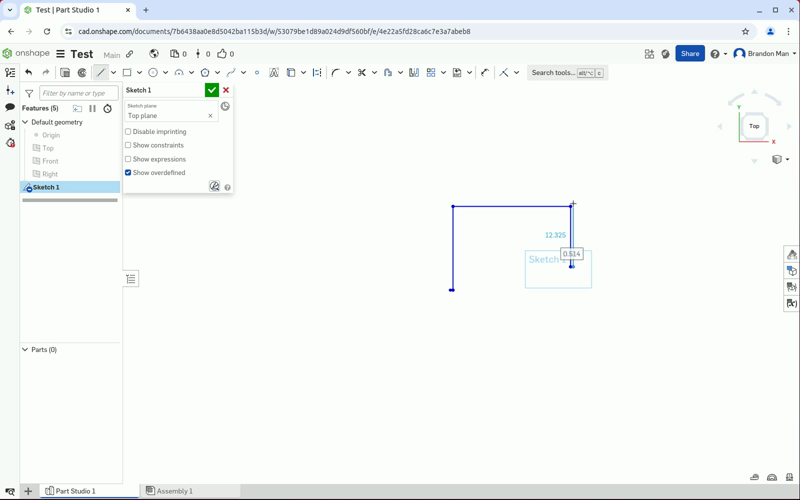
scroll(6)
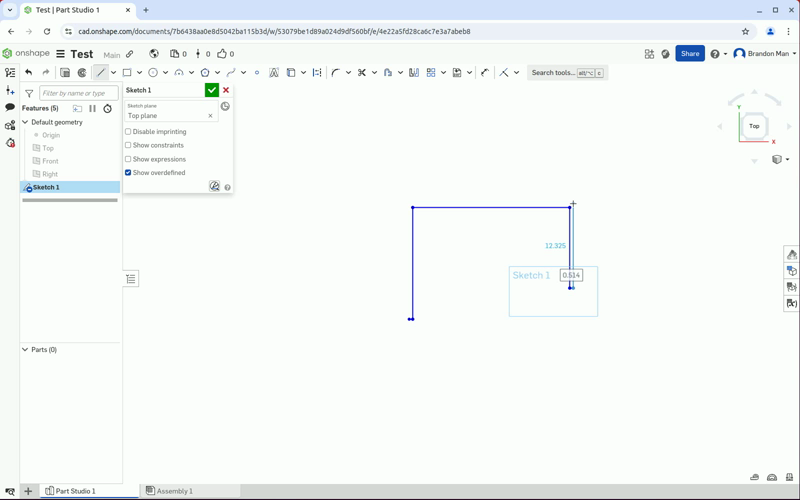
scroll(6)
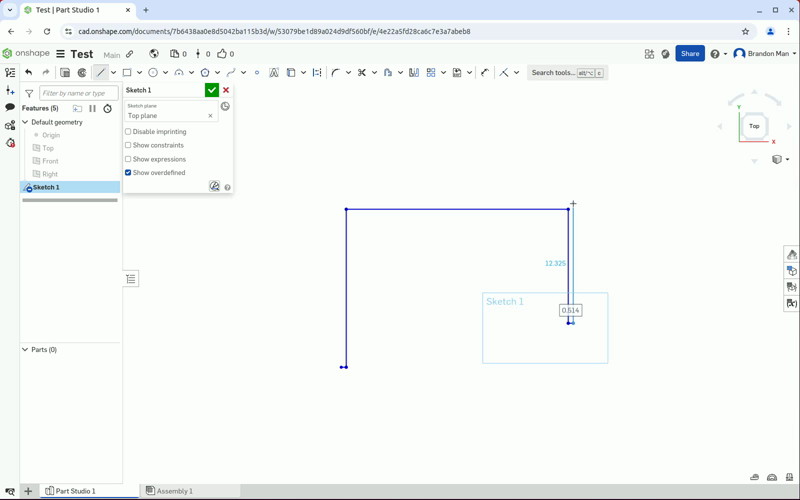
scroll(6)
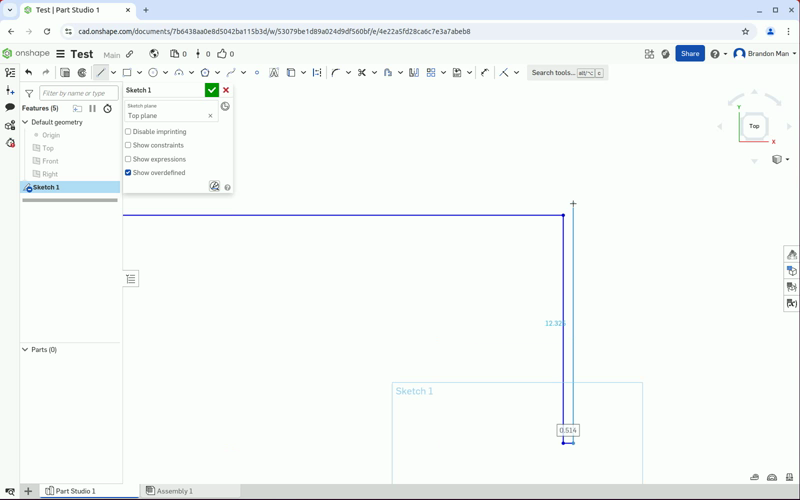
scroll(6)
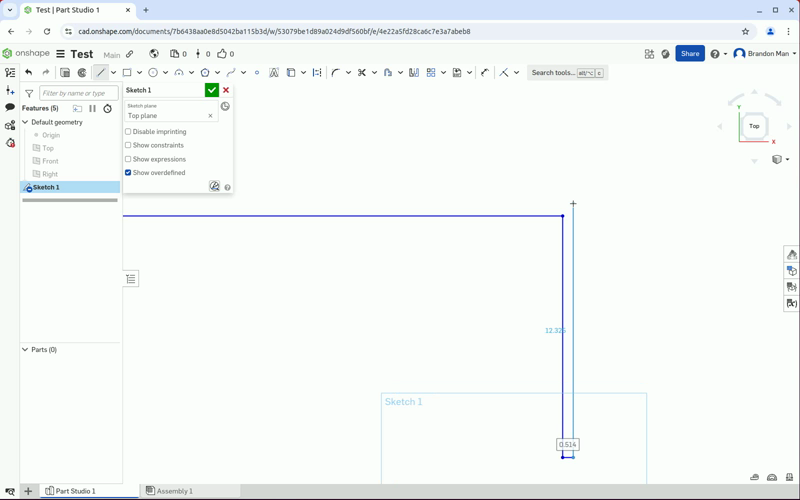
scroll(6)
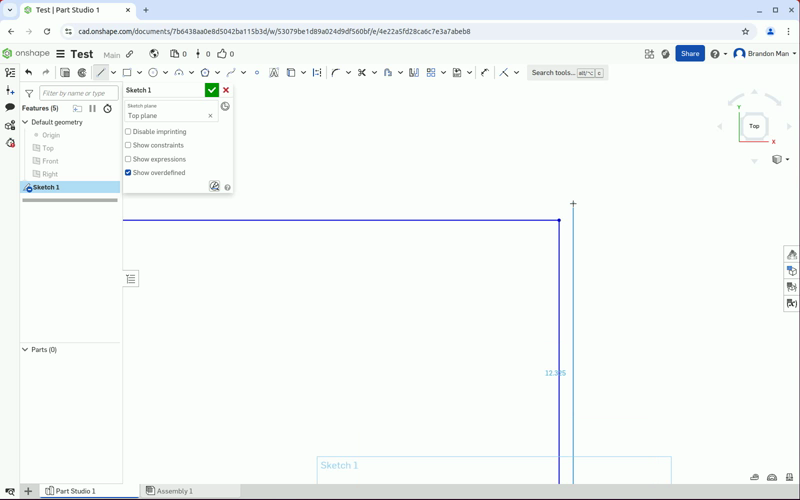
scroll(6)
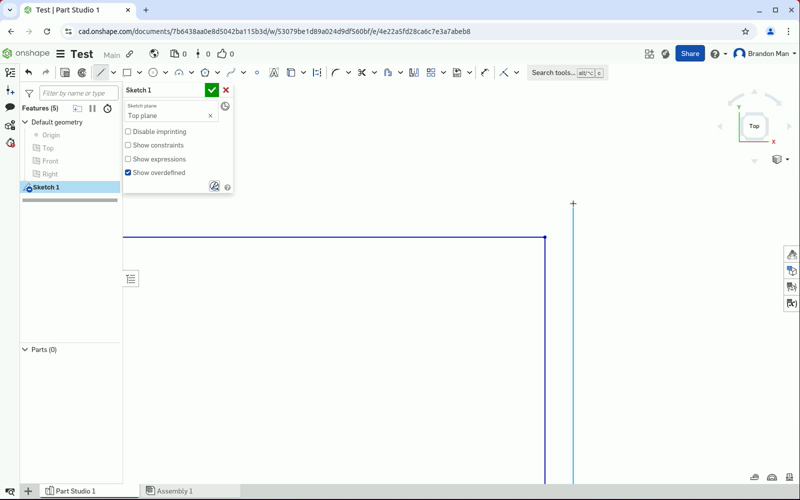
click(573, 203)
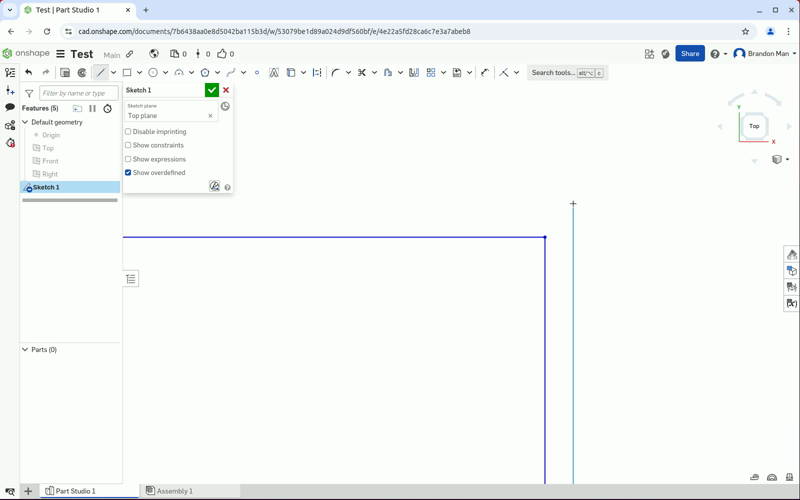
scroll(-6)
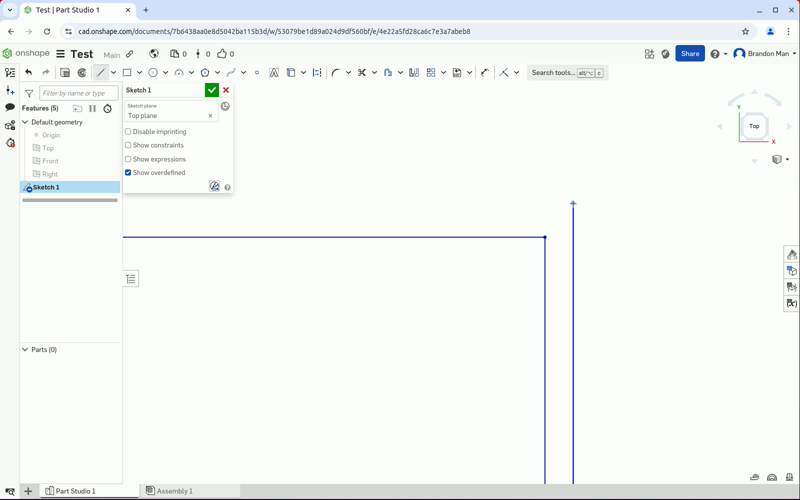
scroll(-6)
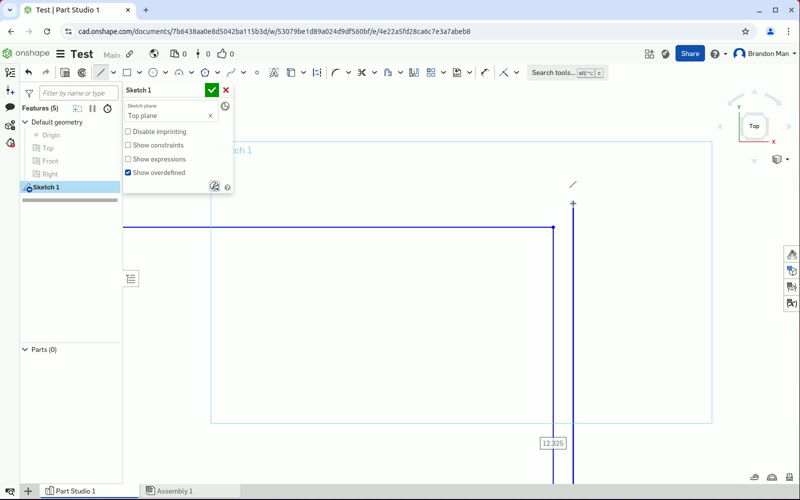
scroll(-6)
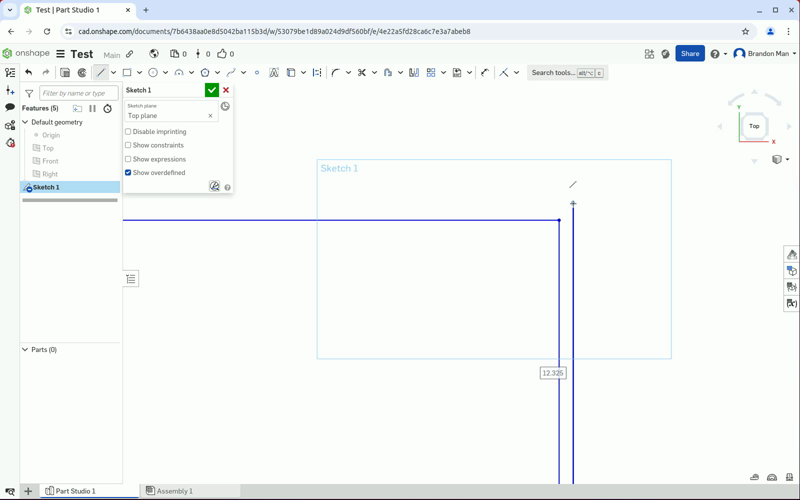
scroll(-6)
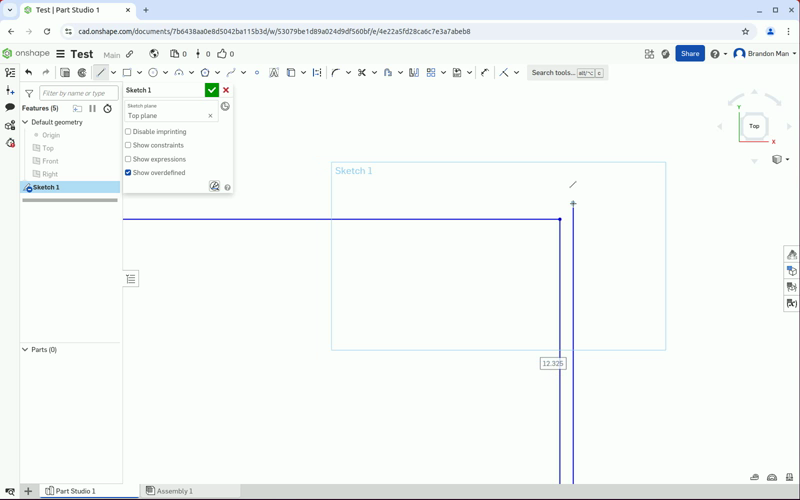
scroll(-6)
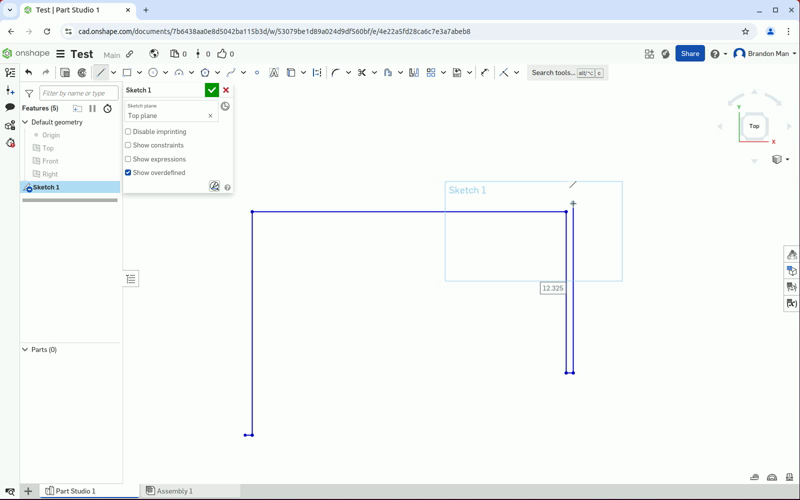
scroll(-6)
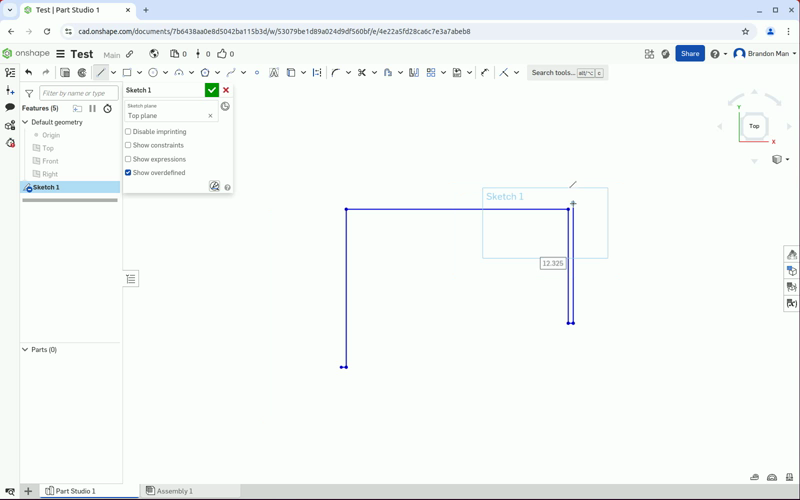
scroll(-6)
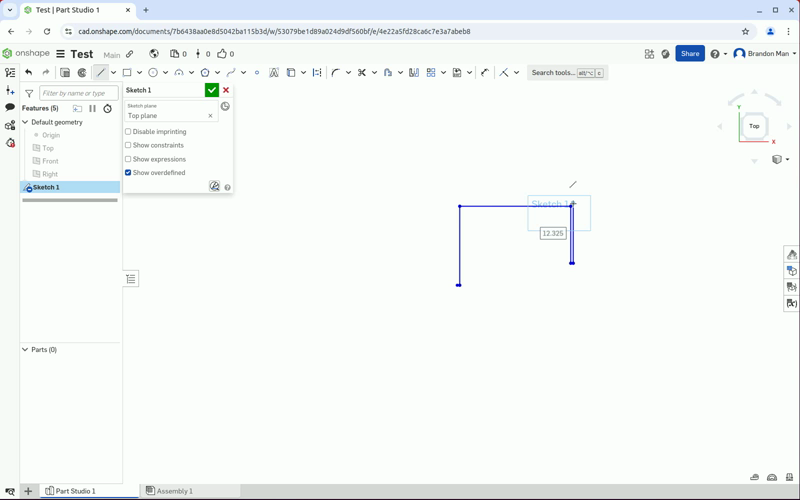
key_up(shift)
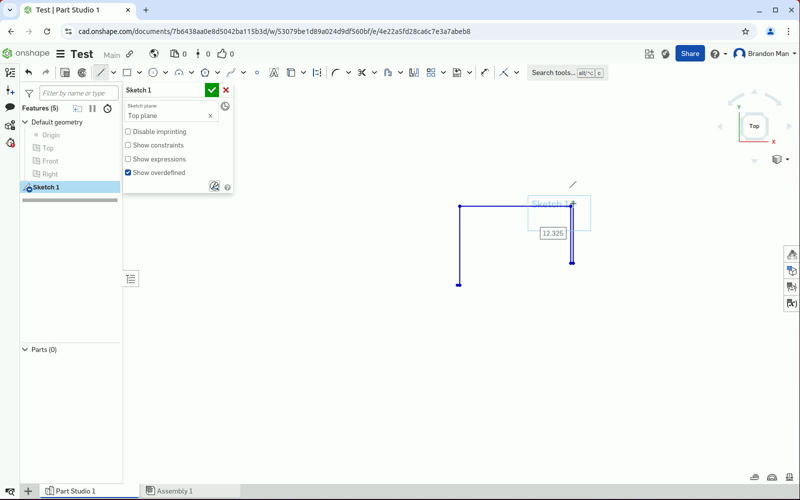
key_down(shift)
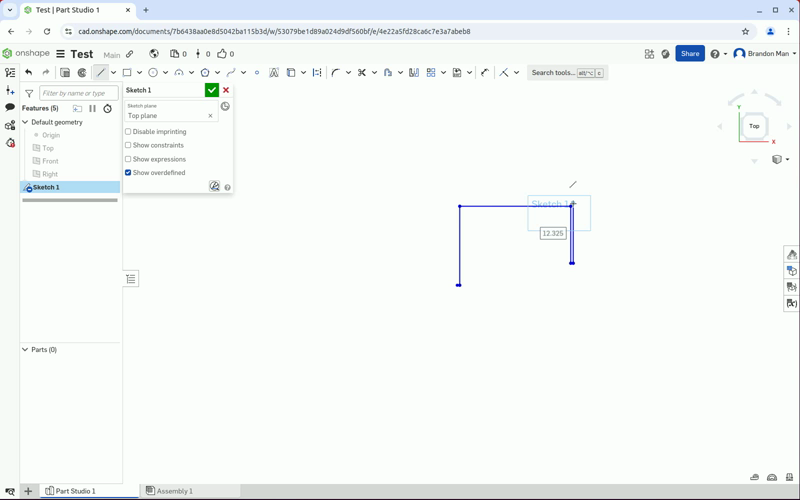
mouse_move(457, 203)
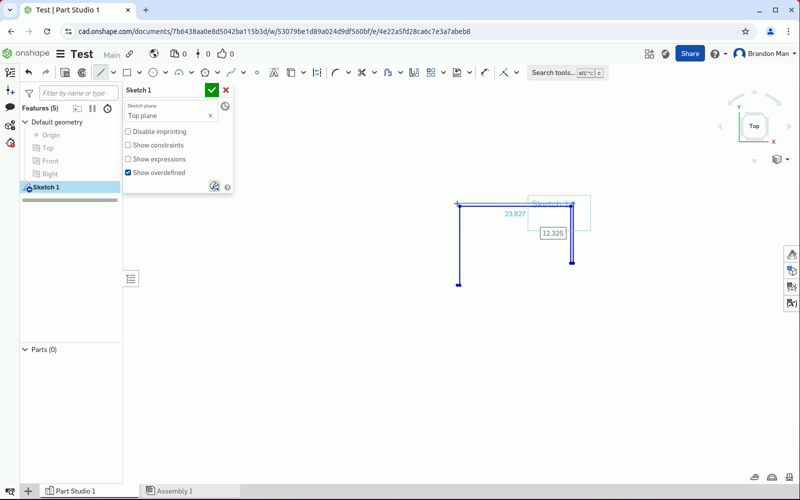
scroll(6)
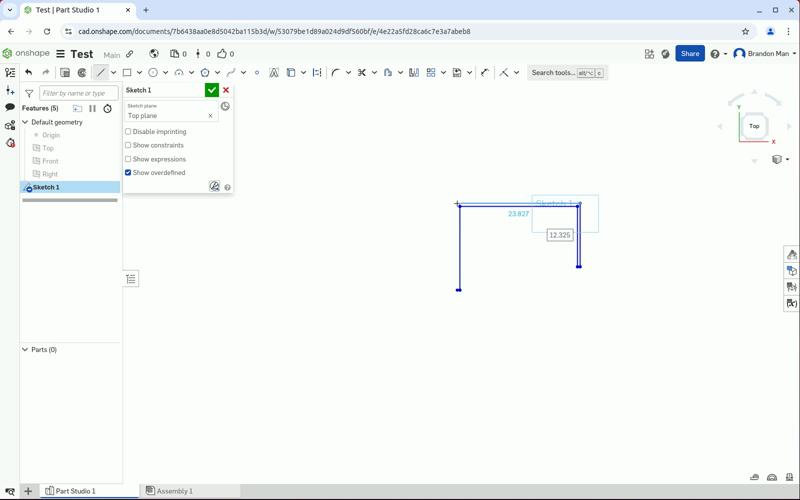
scroll(6)
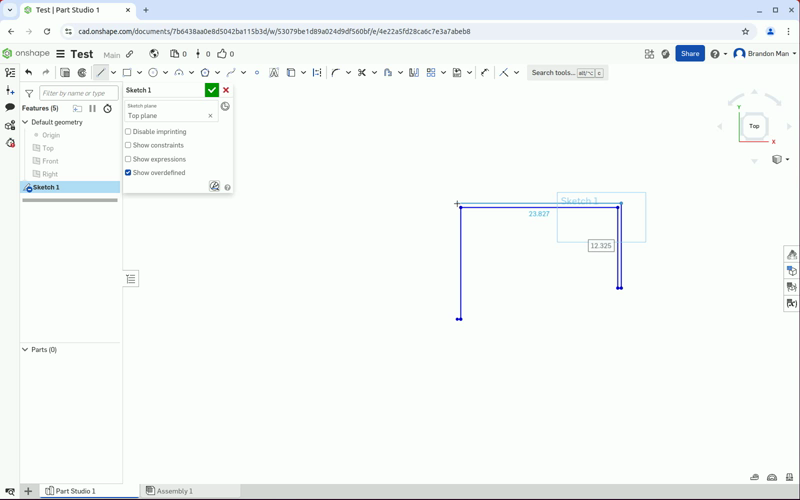
scroll(6)
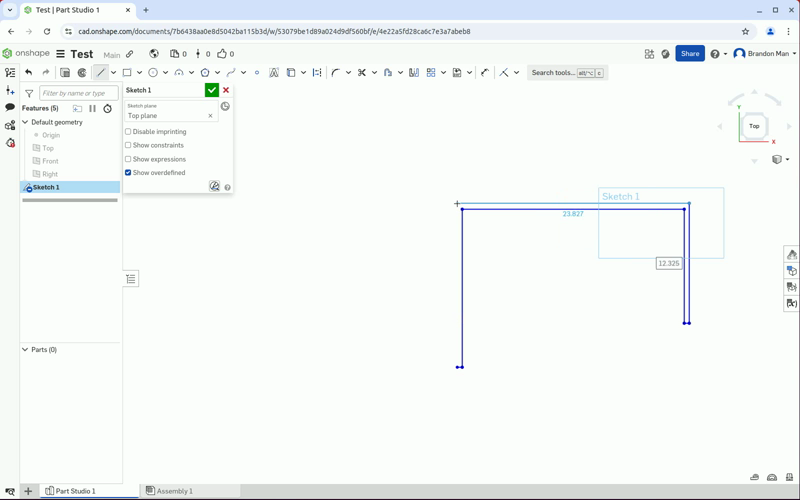
scroll(6)
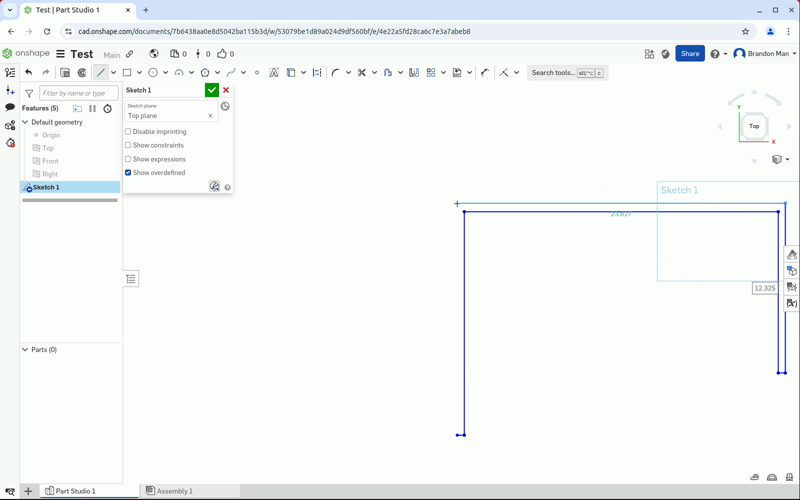
scroll(6)
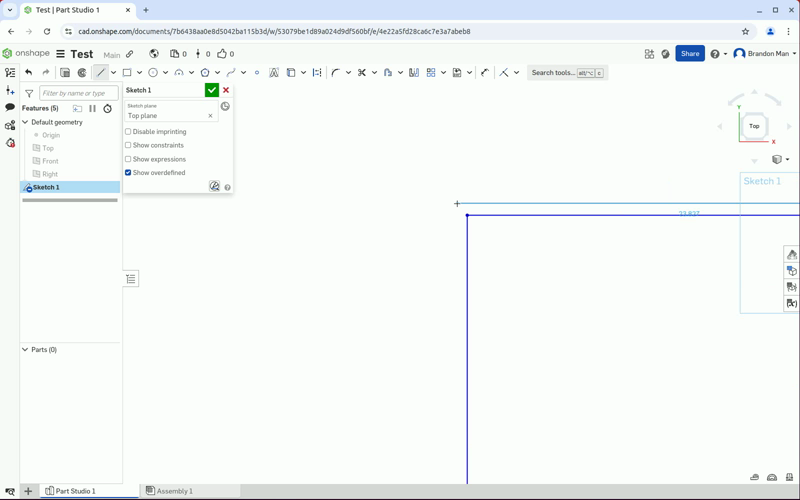
scroll(6)
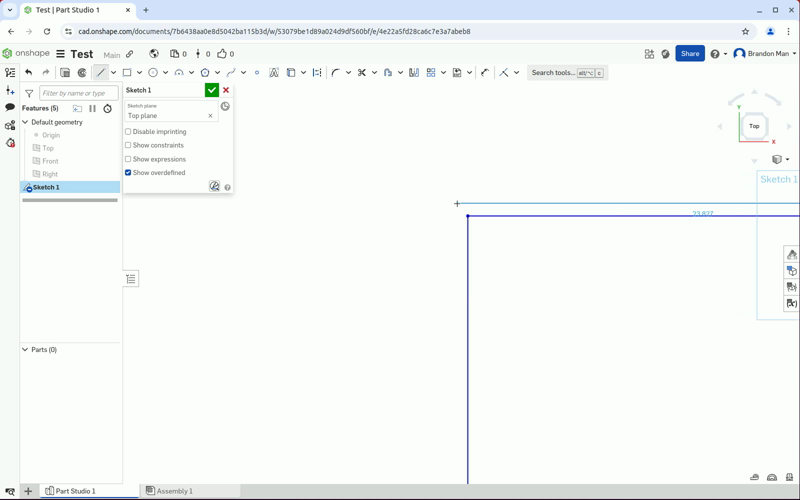
scroll(6)
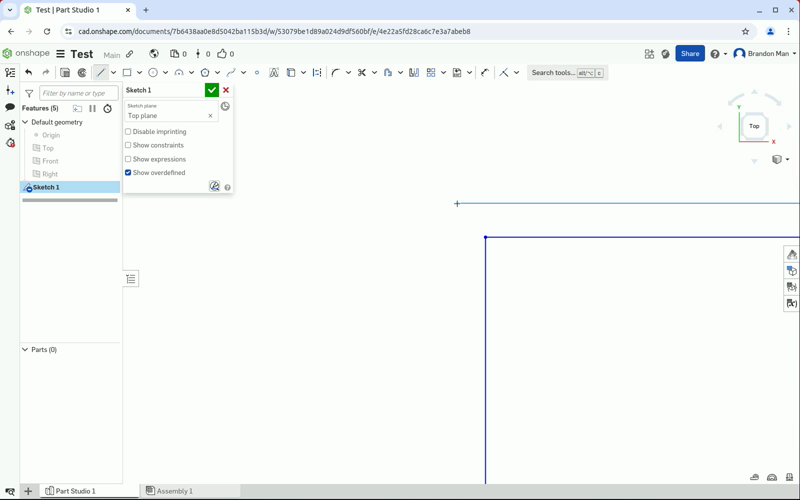
click(457, 203)
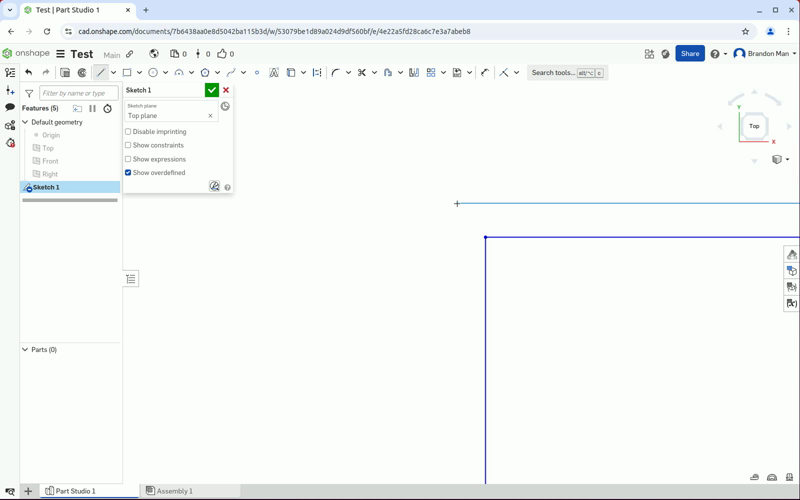
scroll(-6)
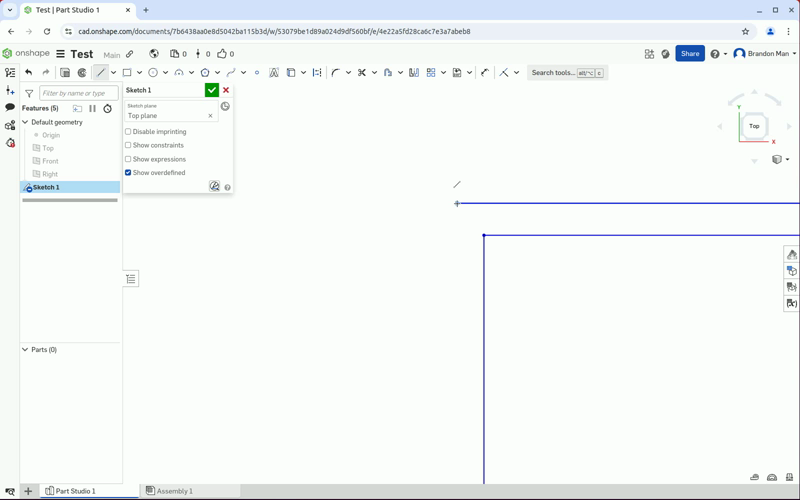
scroll(-6)
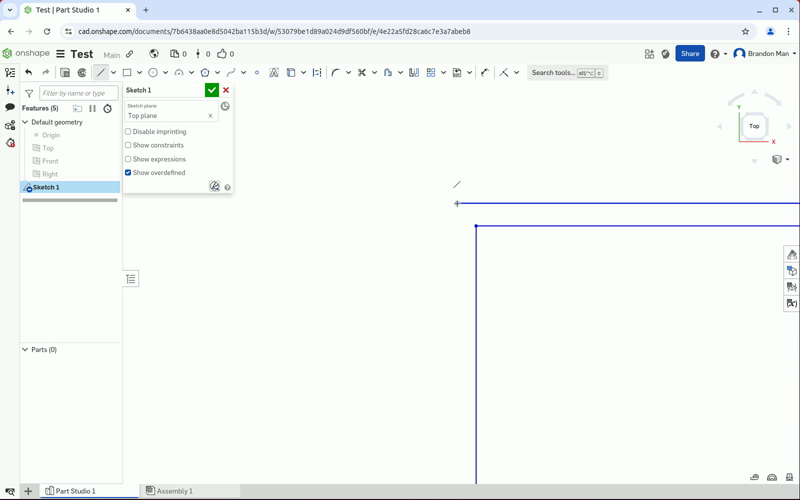
scroll(-6)
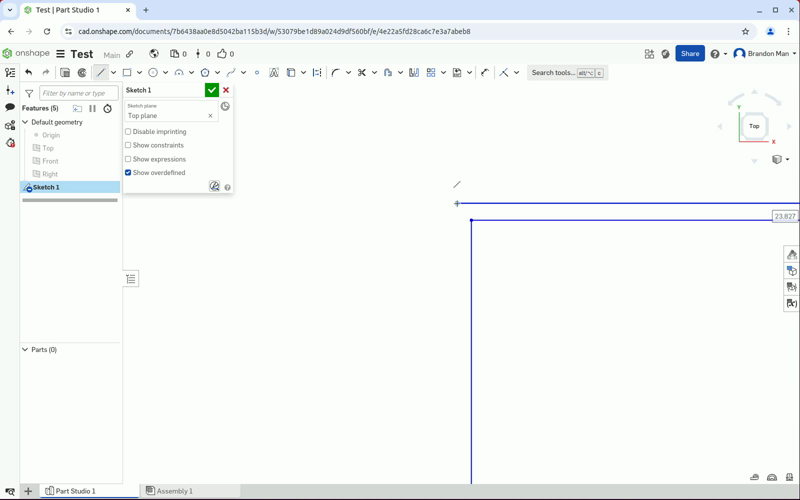
scroll(-6)
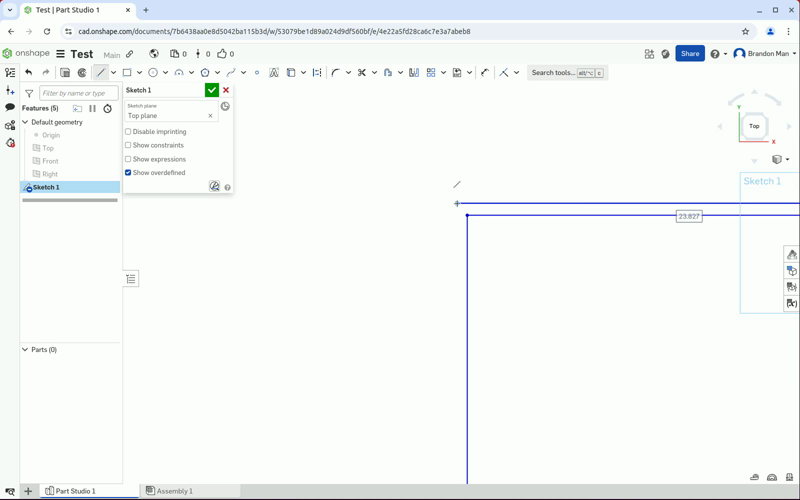
scroll(-6)
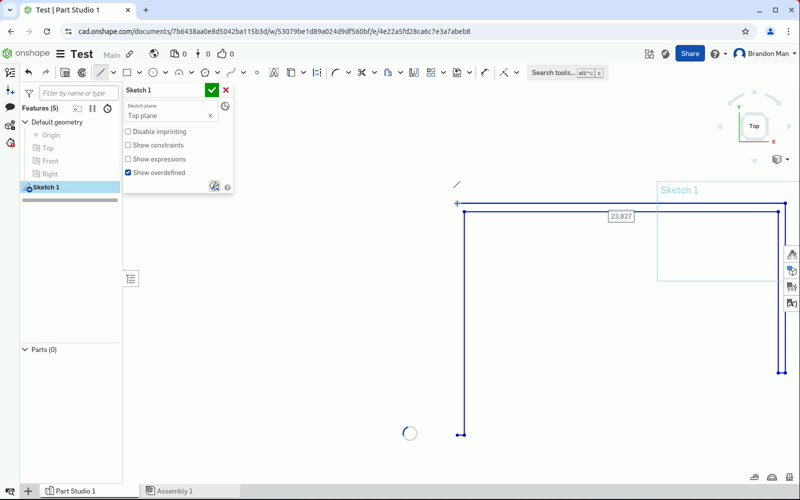
scroll(-6)
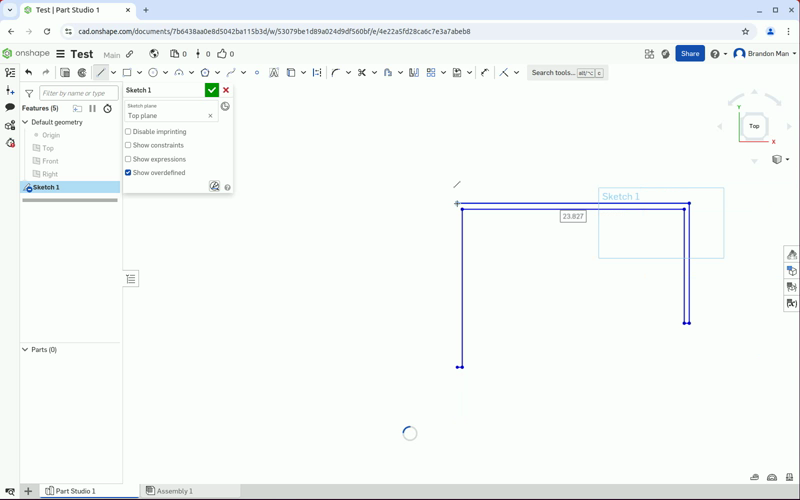
scroll(-6)
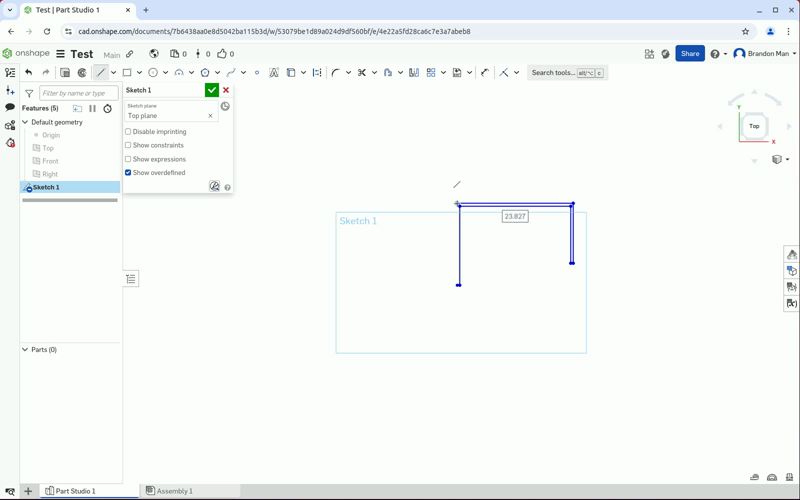
key_up(shift)
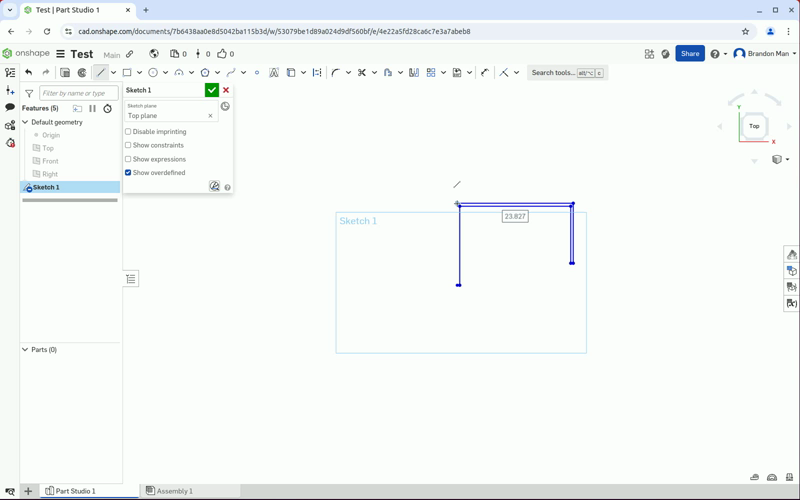
key_down(shift)
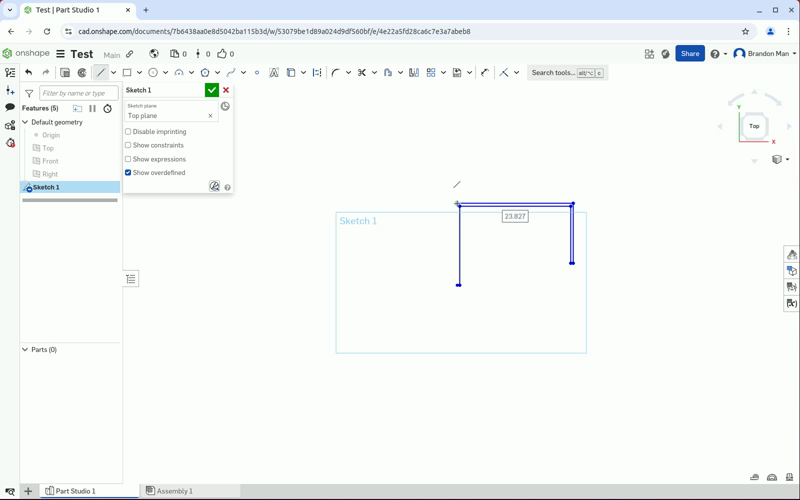
mouse_move(457, 285)
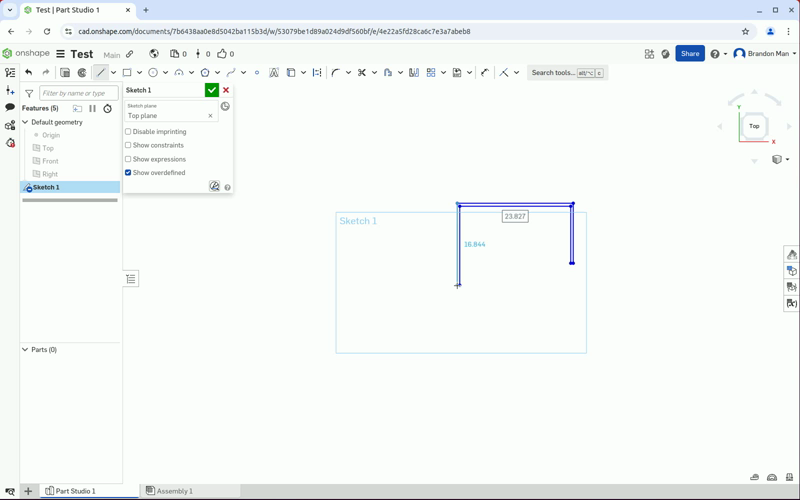
scroll(6)
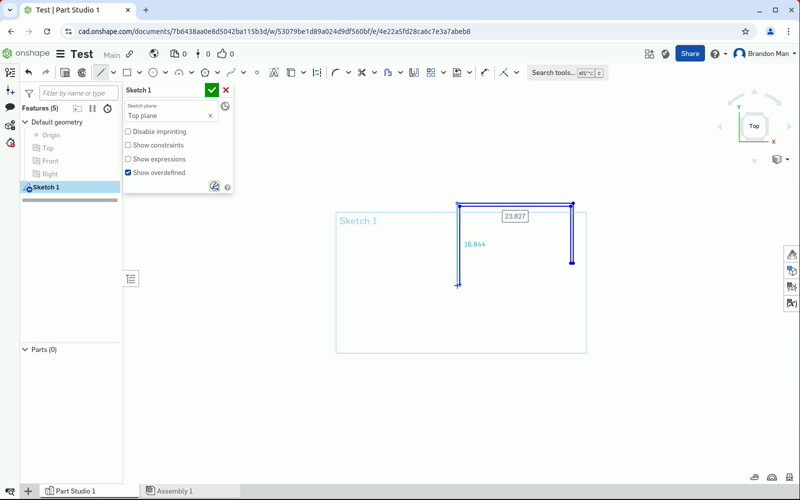
scroll(6)
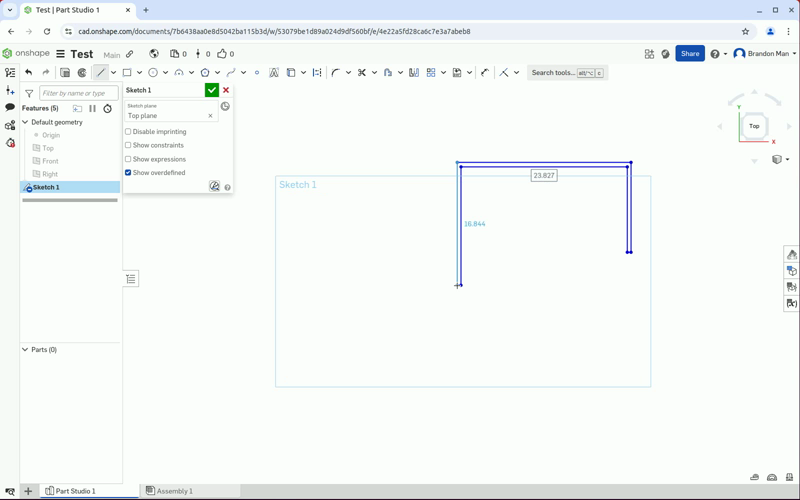
scroll(6)
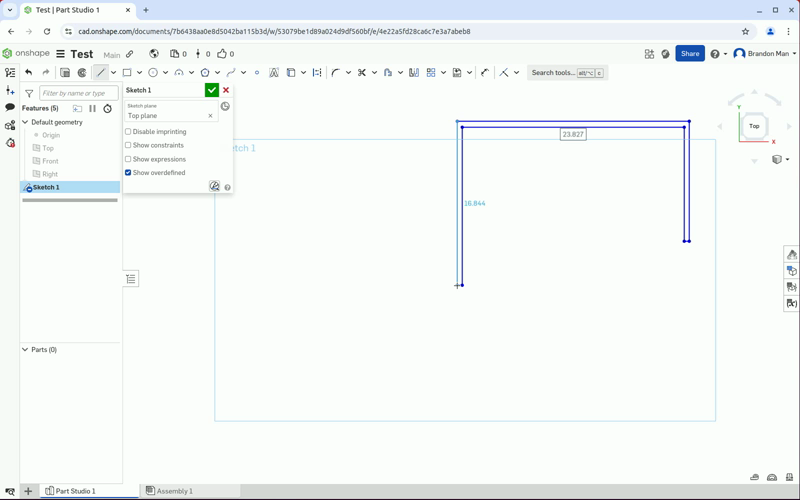
scroll(6)
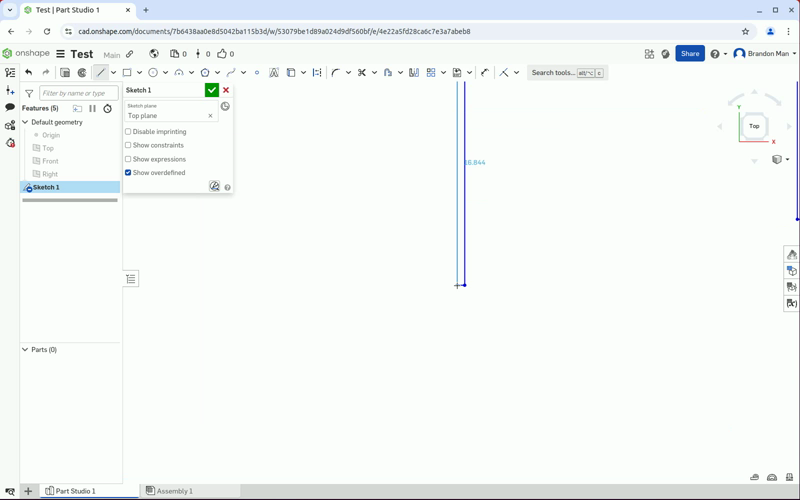
scroll(6)
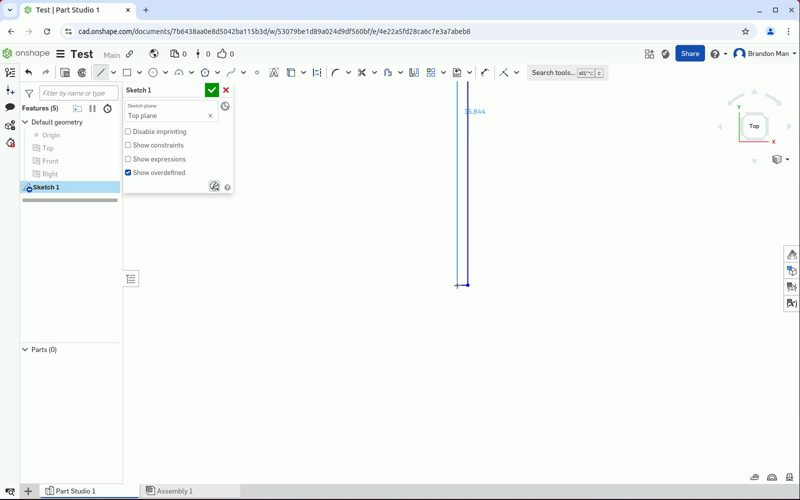
scroll(6)
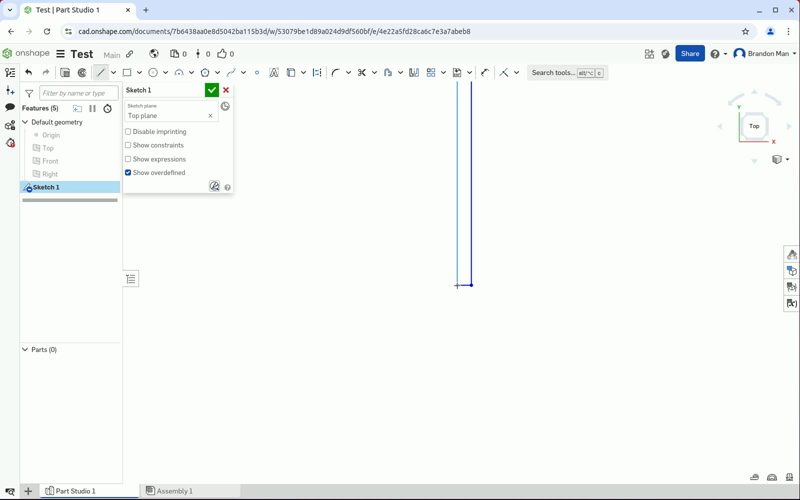
scroll(6)
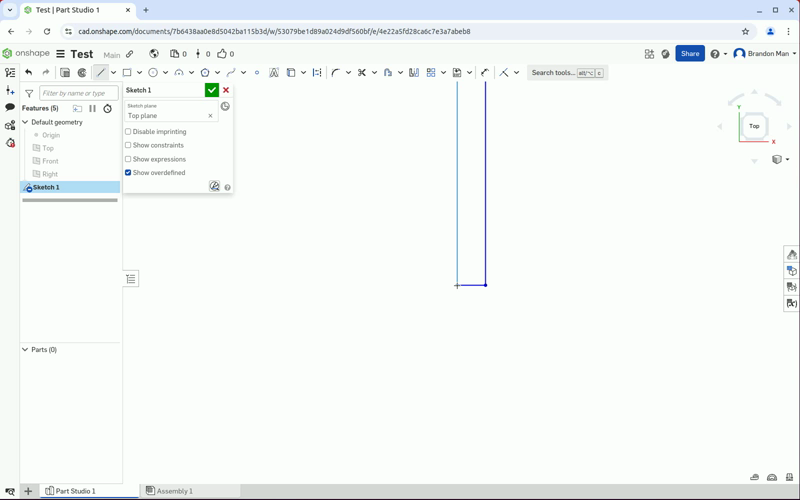
key_up(shift)
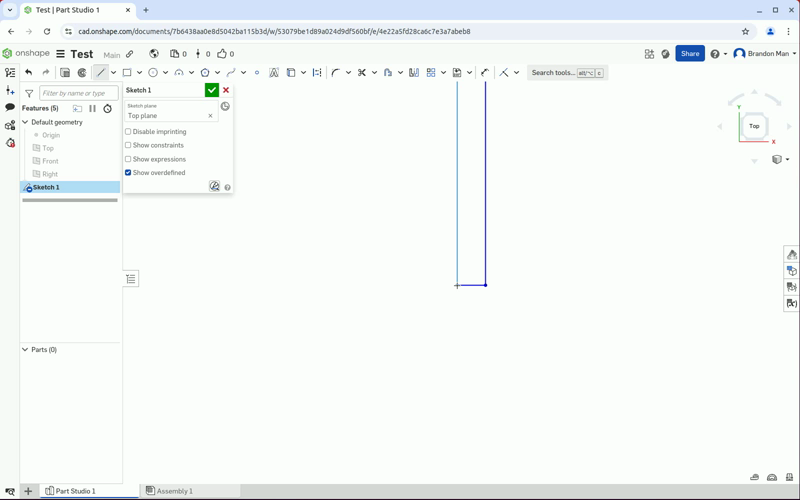
click(457, 285)
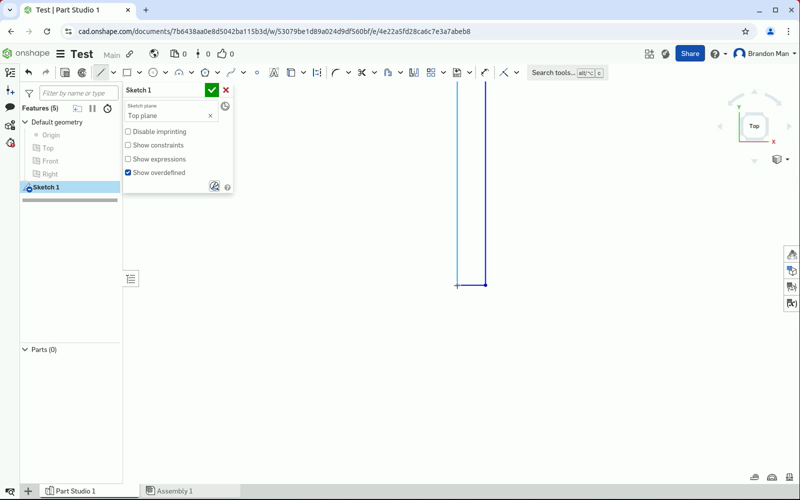
scroll(-6)
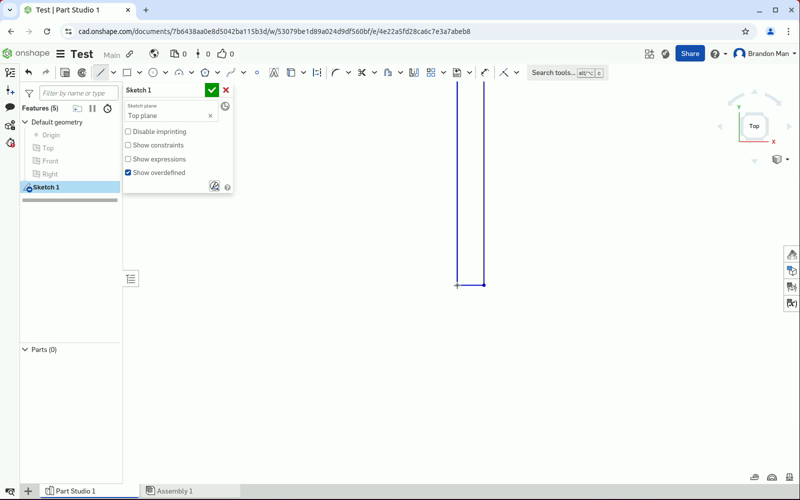
scroll(-6)
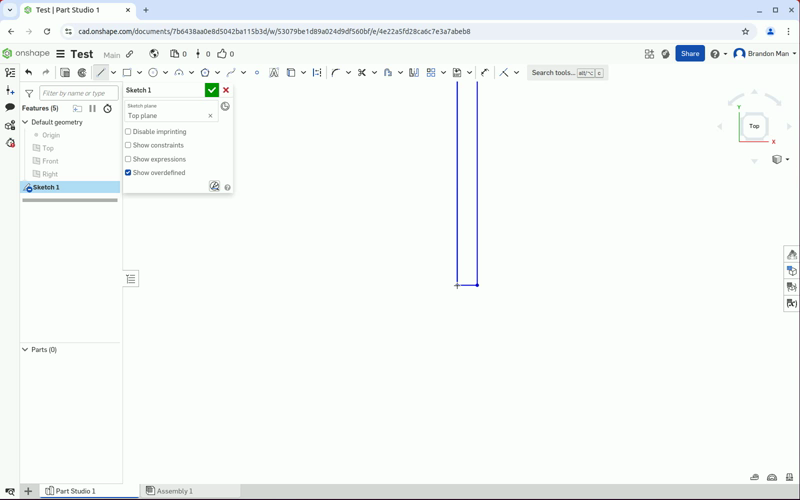
scroll(-6)
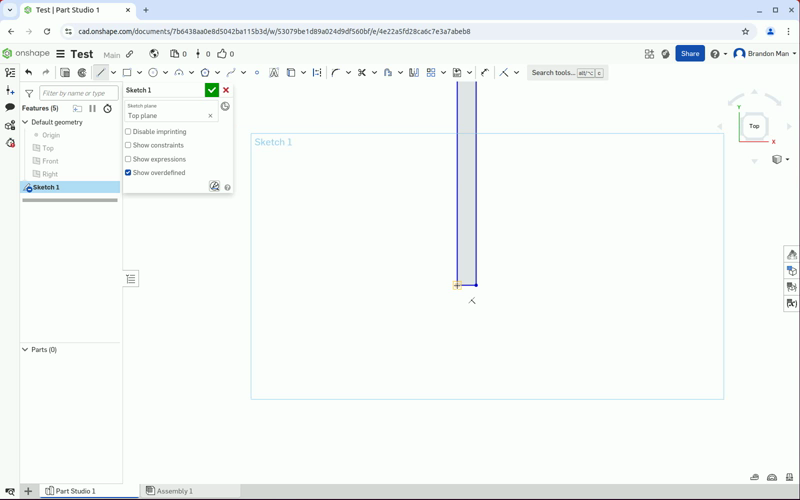
scroll(-6)
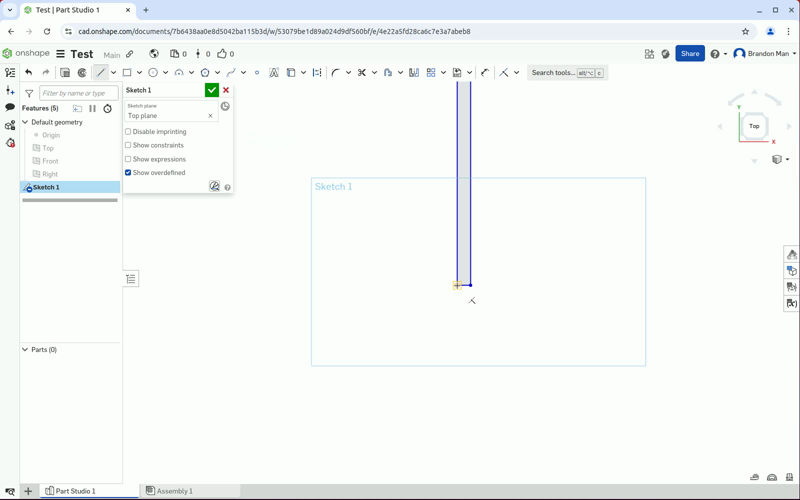
scroll(-6)
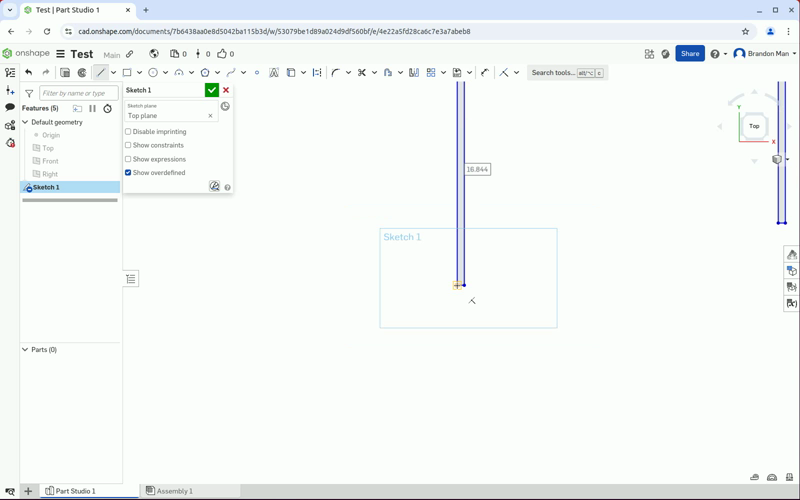
scroll(-6)
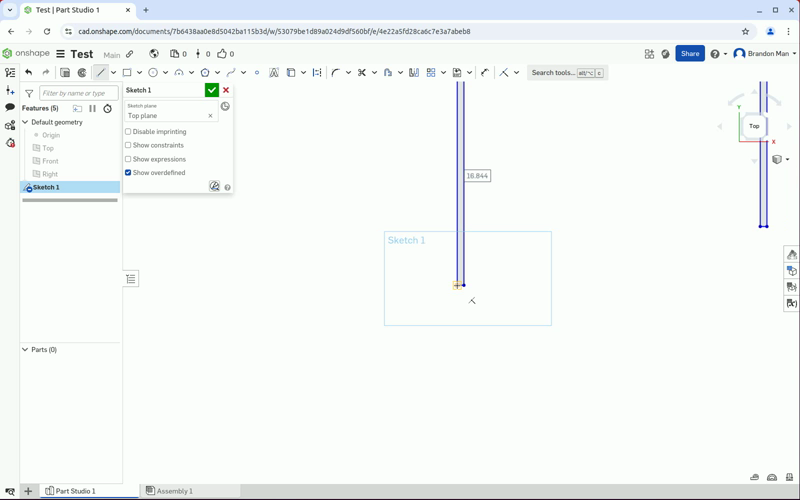
scroll(-6)
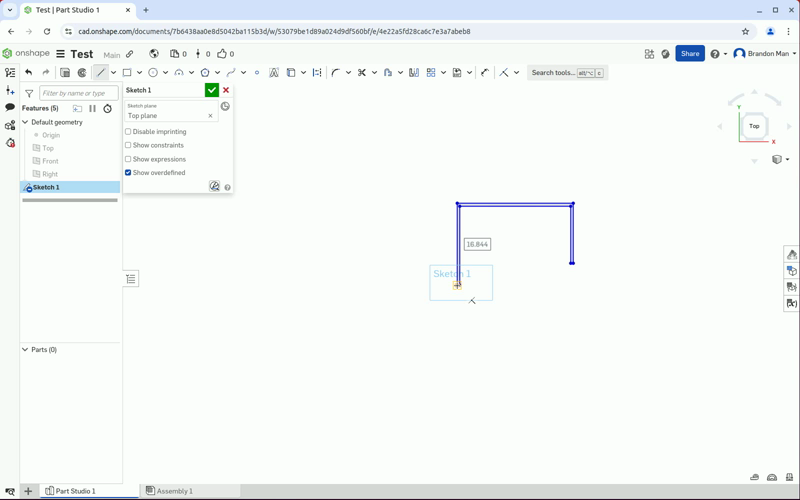
key(esc)
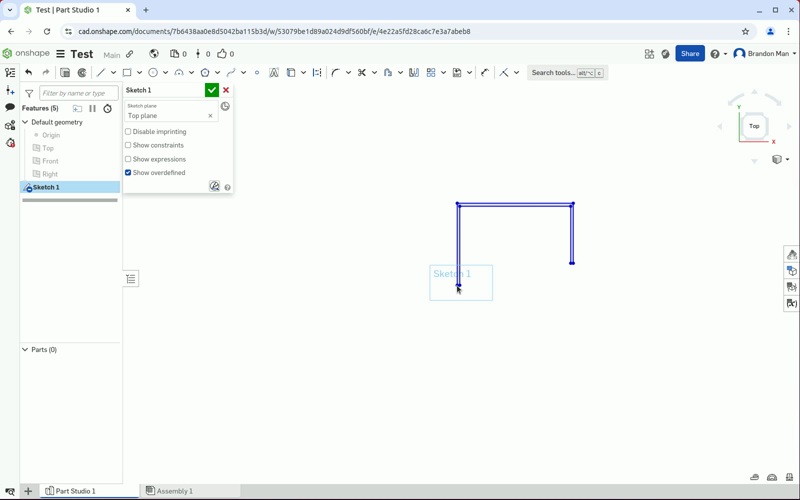
mouse_move(571, 211)
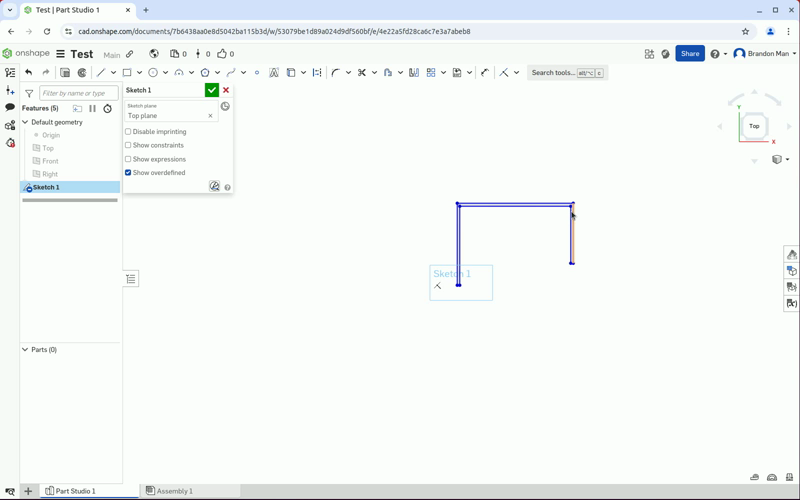
scroll(6)
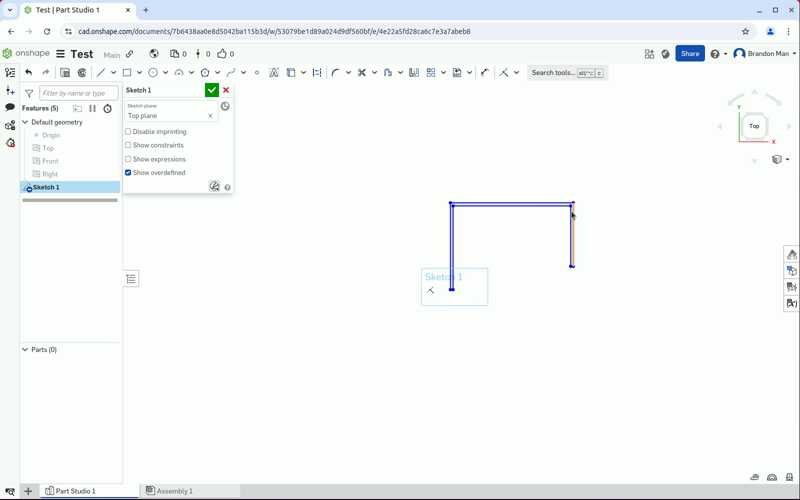
scroll(6)
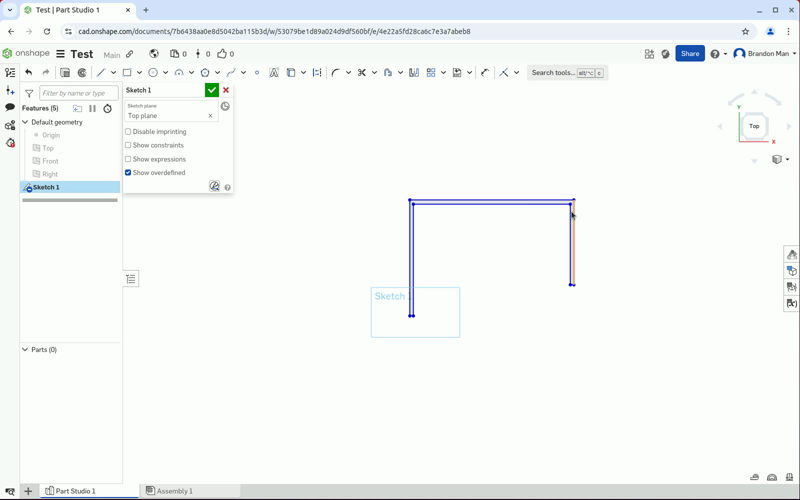
scroll(6)
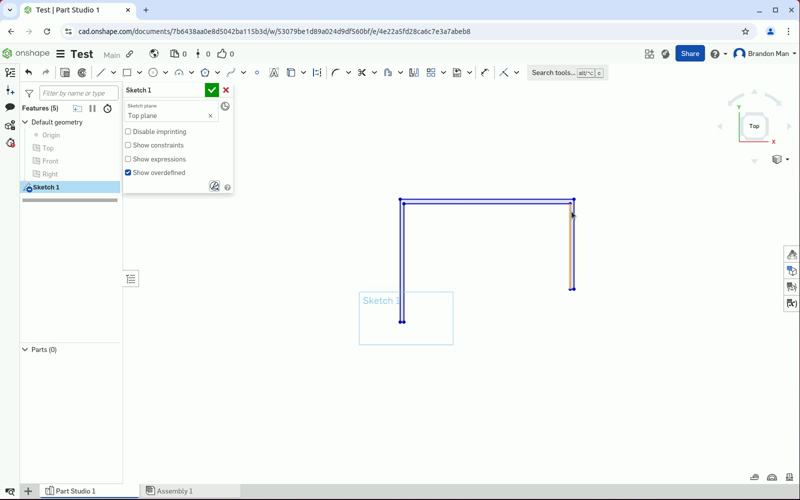
scroll(6)
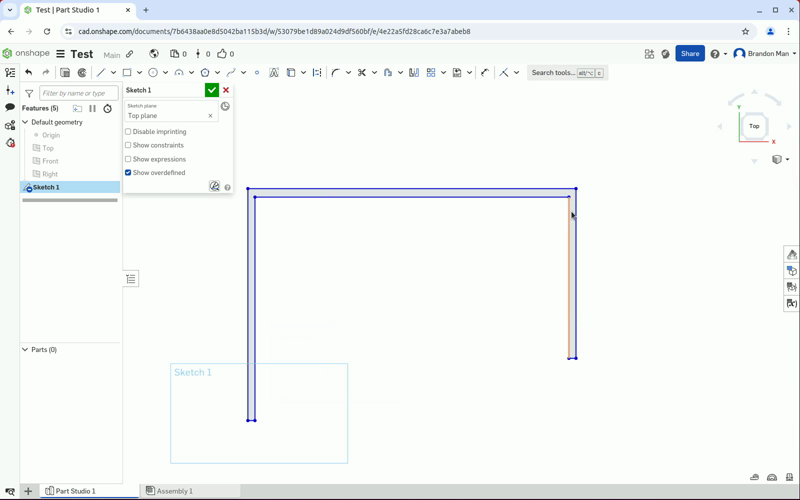
scroll(6)
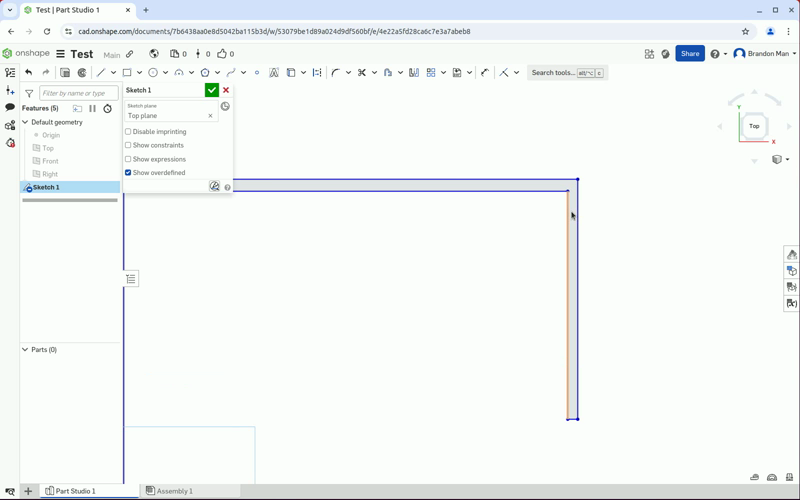
scroll(6)
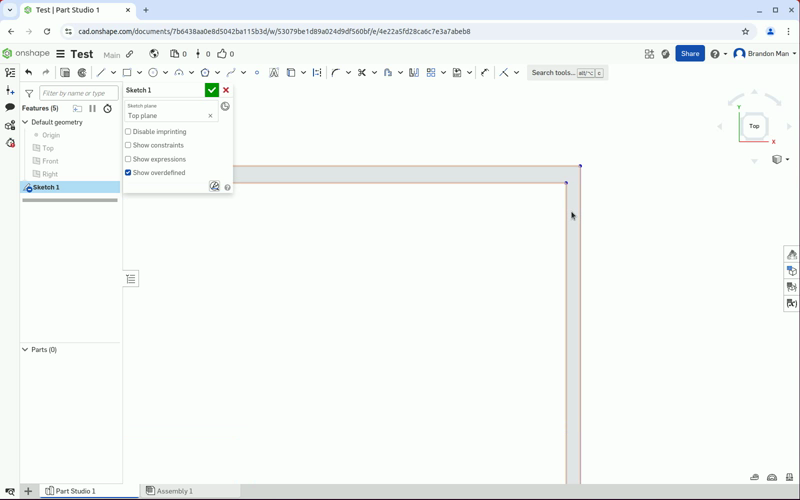
scroll(6)
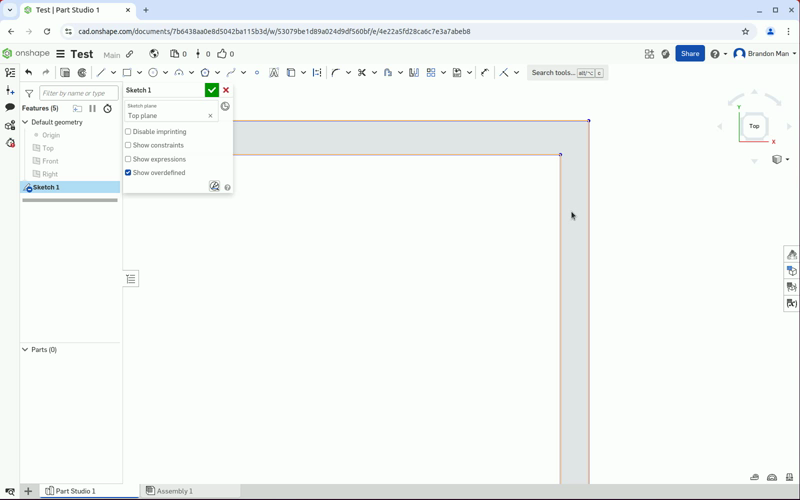
click(571, 211)
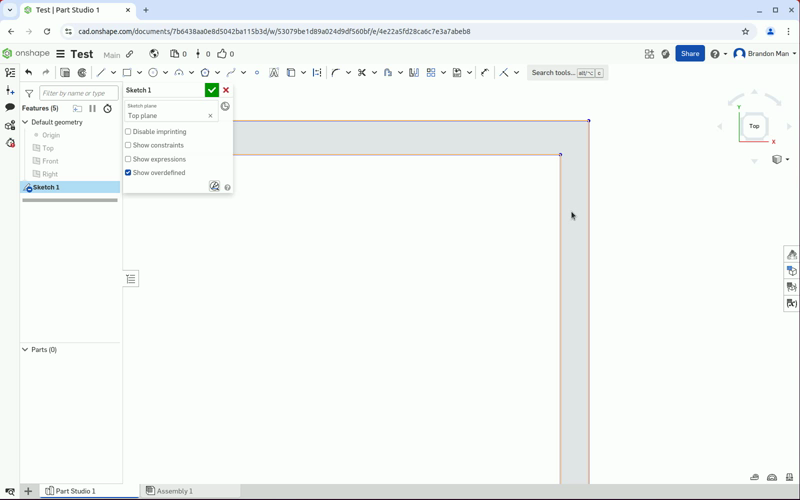
scroll(-6)
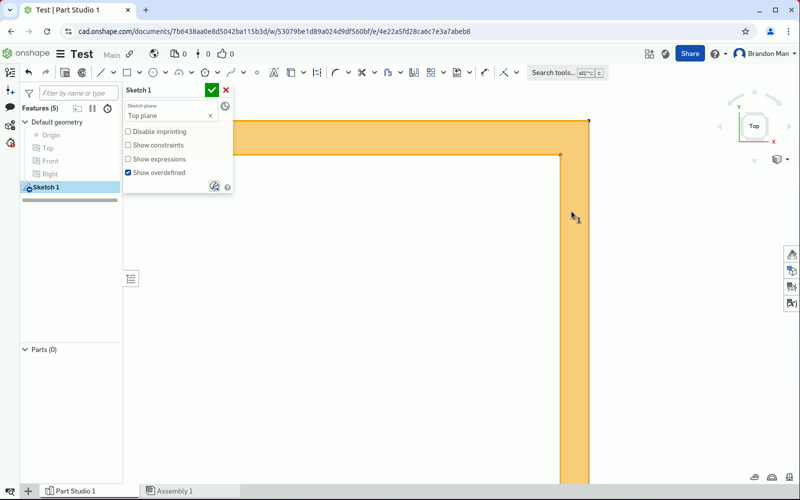
scroll(-6)
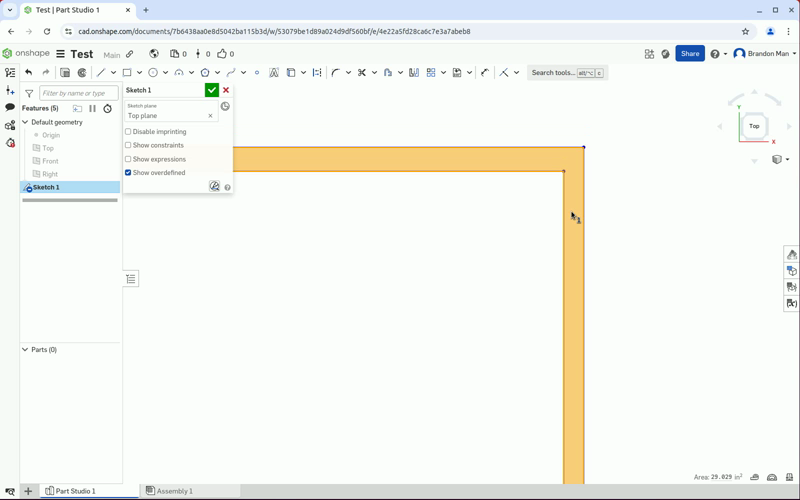
scroll(-6)
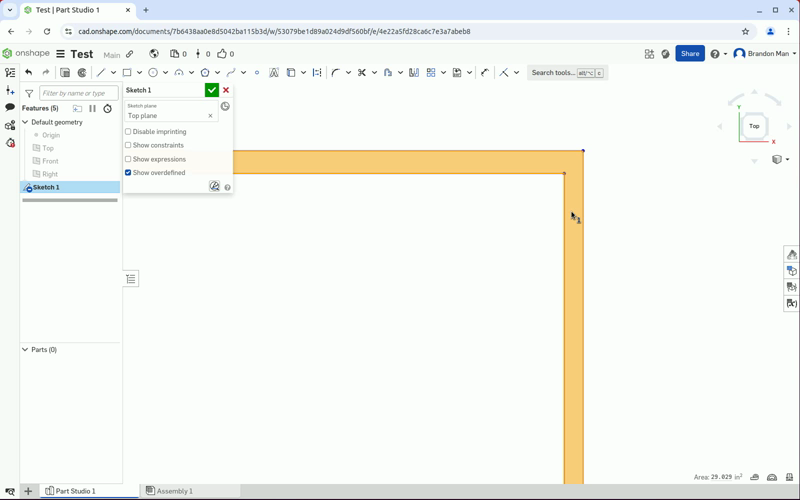
scroll(-6)
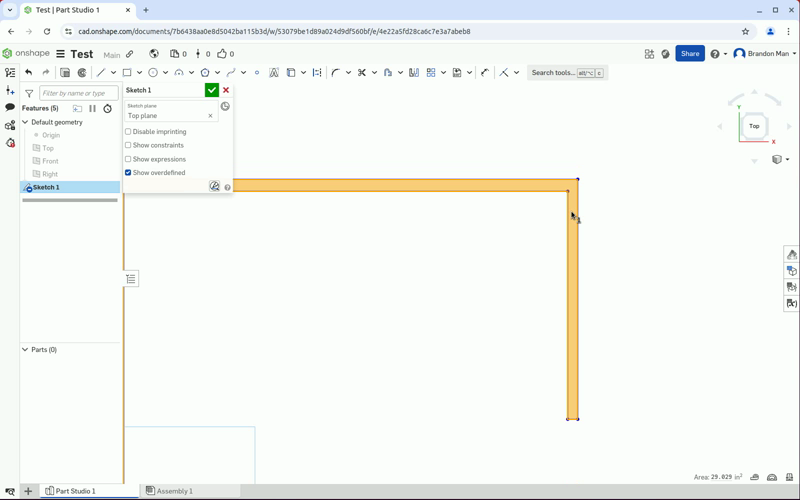
scroll(-6)
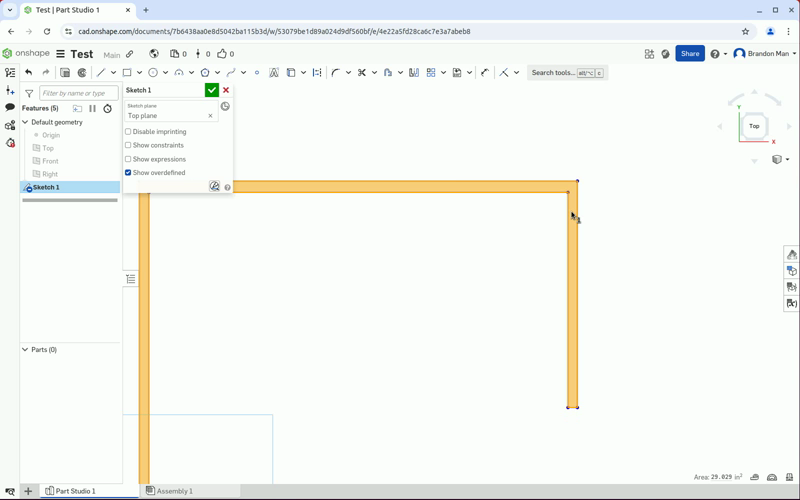
scroll(-6)
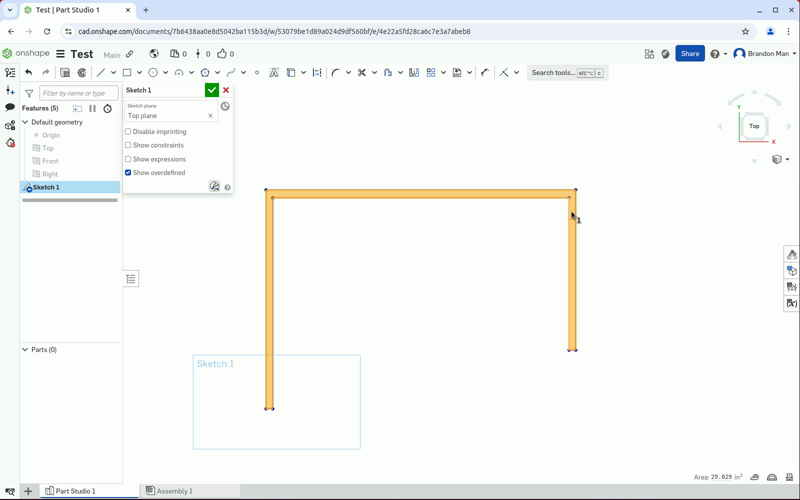
scroll(-6)
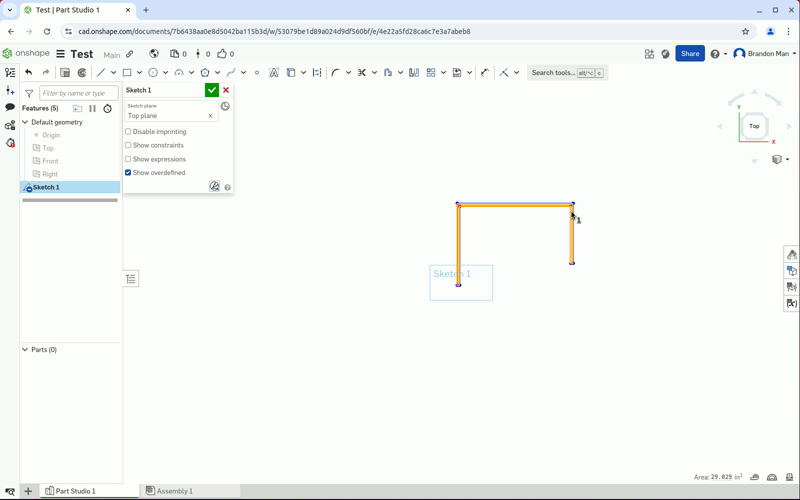
mouse_move(73, 352)
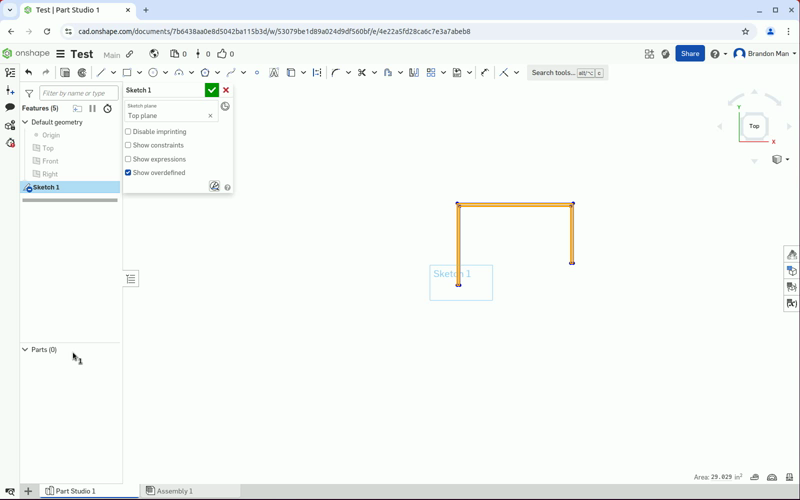
key(shift+y)
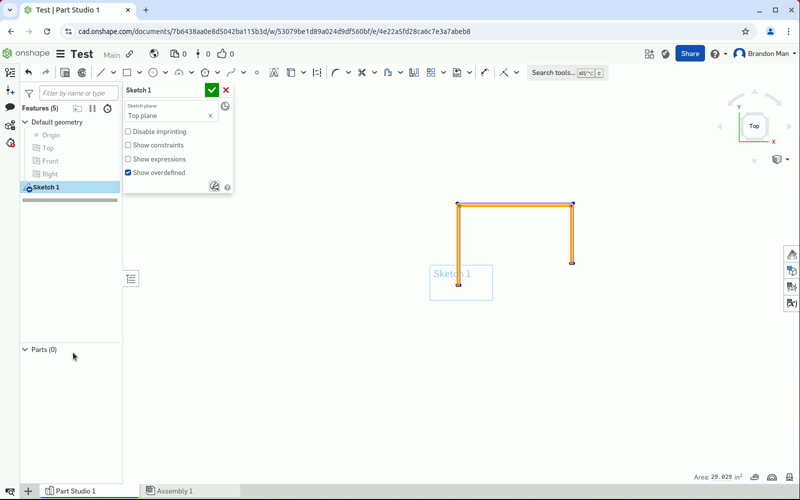
key(shift+e)
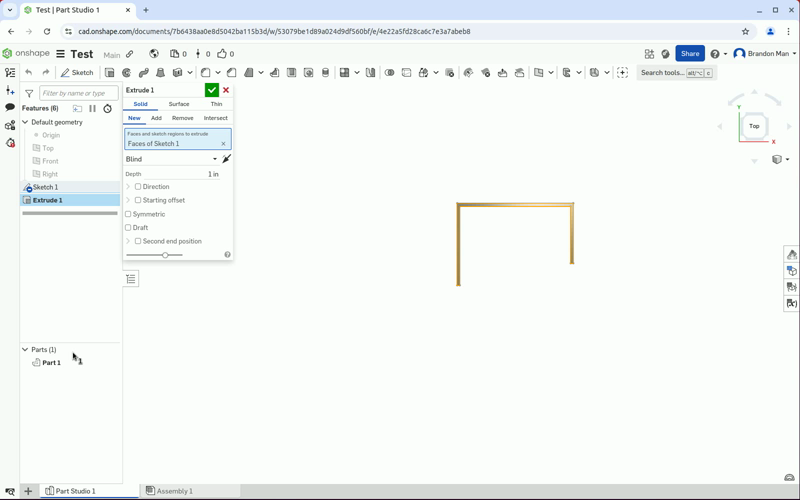
mouse_move(143, 106)
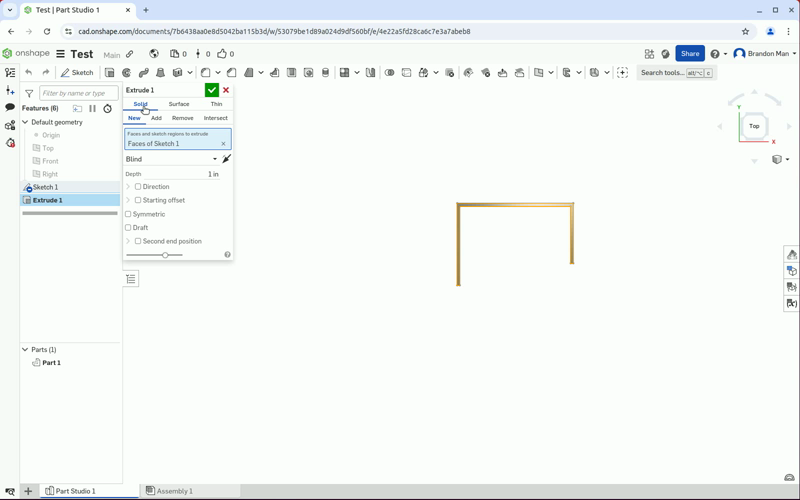
click(143, 106)
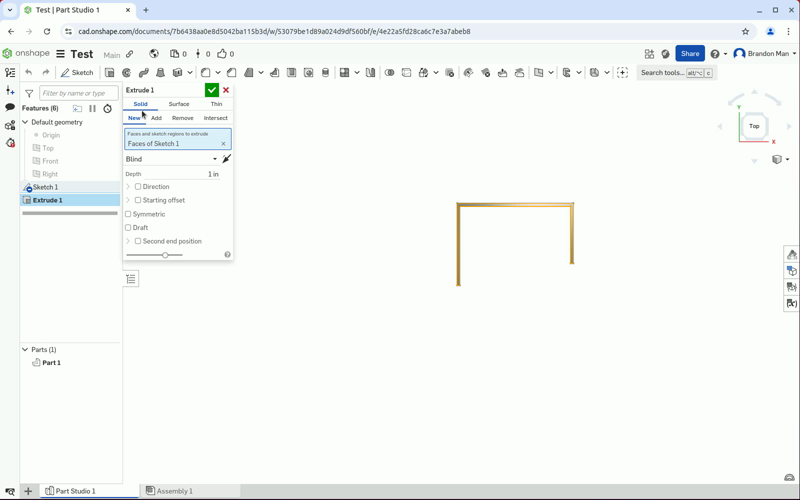
mouse_move(137, 120)
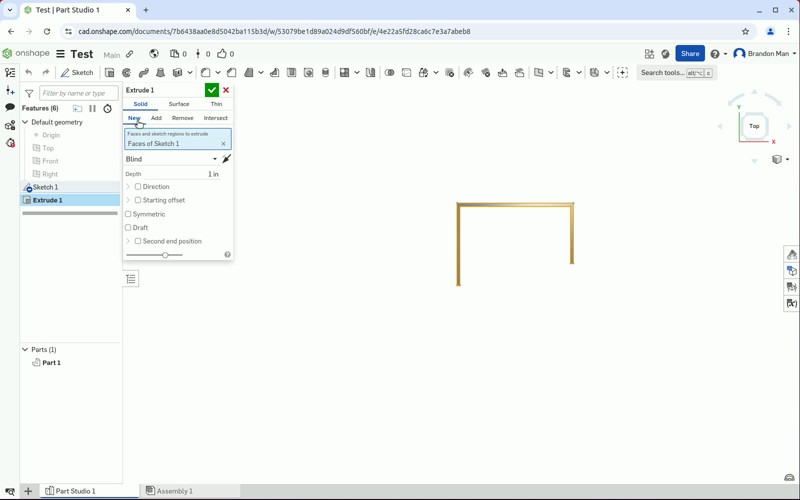
click(137, 120)
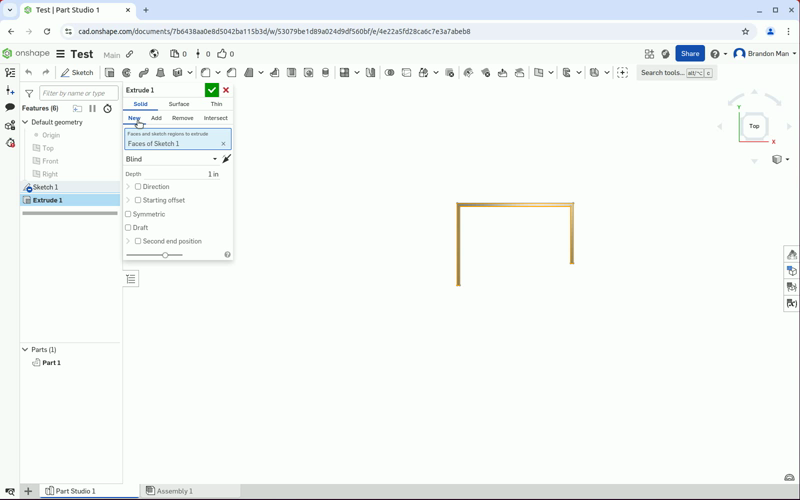
key(tab, 4)
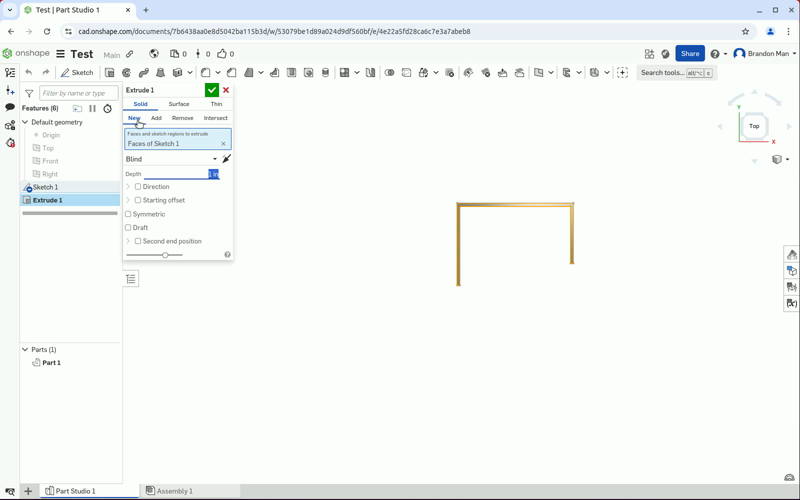
text(12.517)
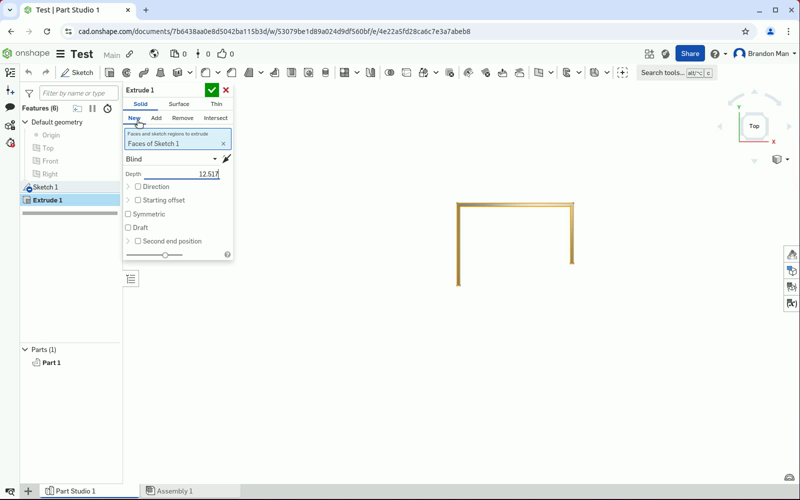
key(enter)
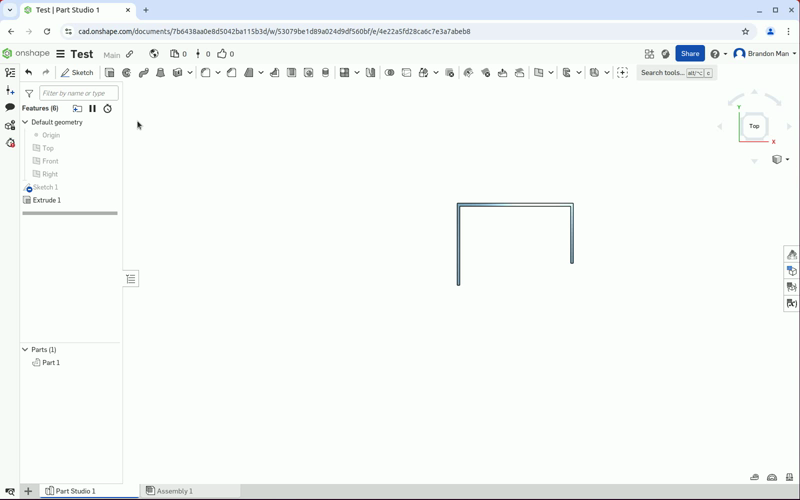
key(shift+h)
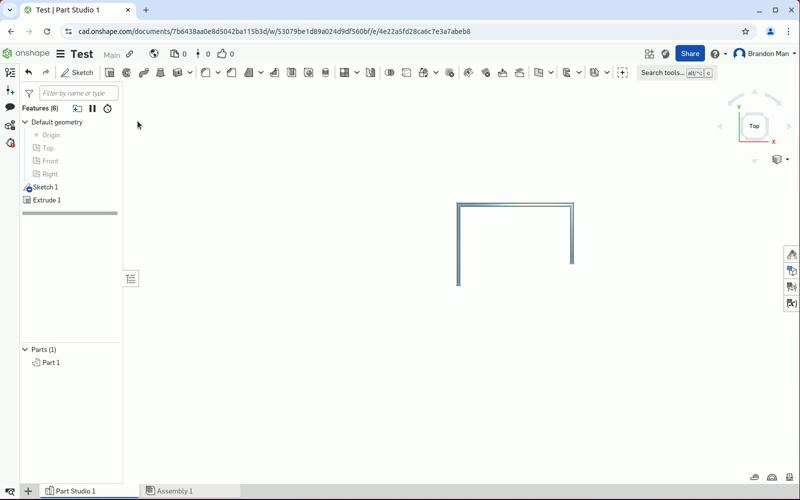
key(shift+h)
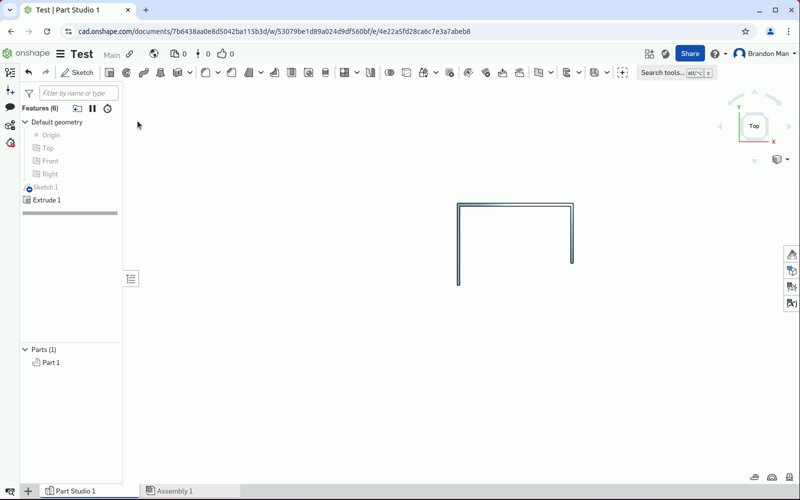
mouse_move(73, 189)
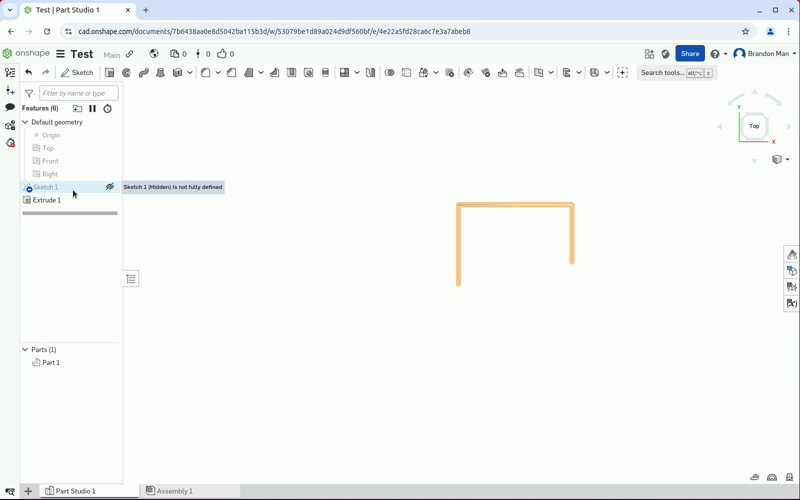
click(73, 189)
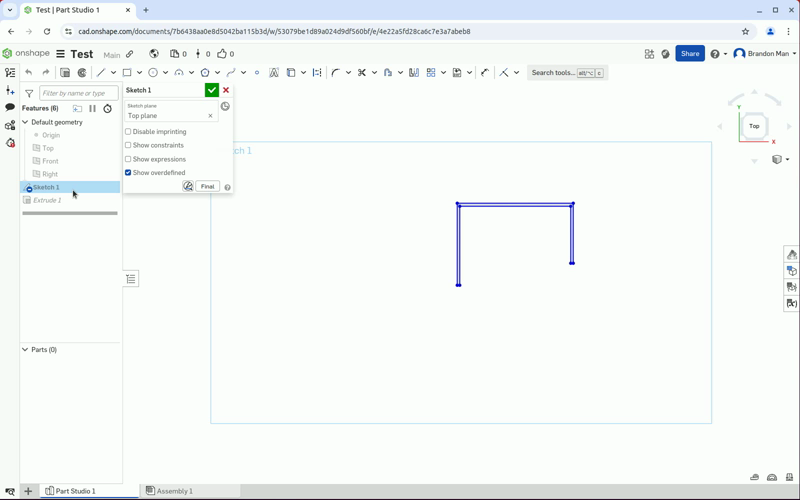
mouse_move(229, 92)
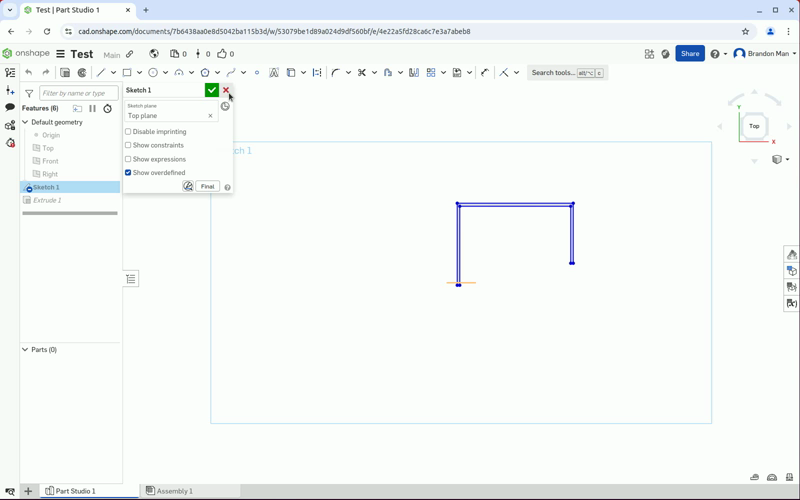
click(229, 92)
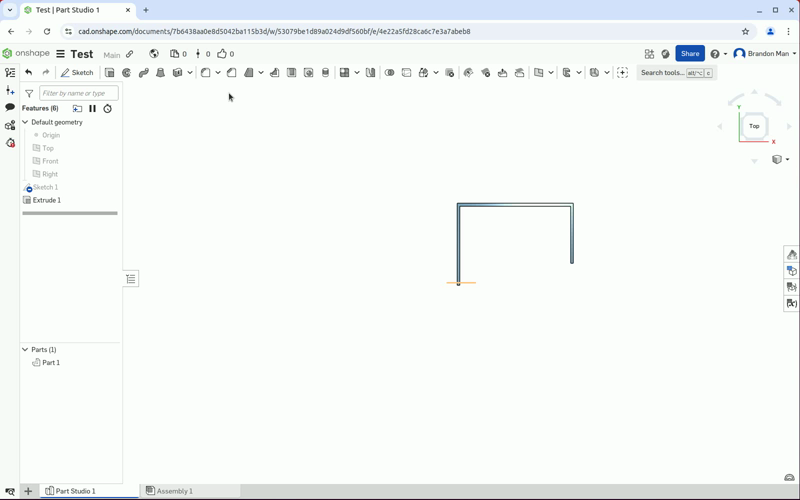
mouse_move(73, 352)
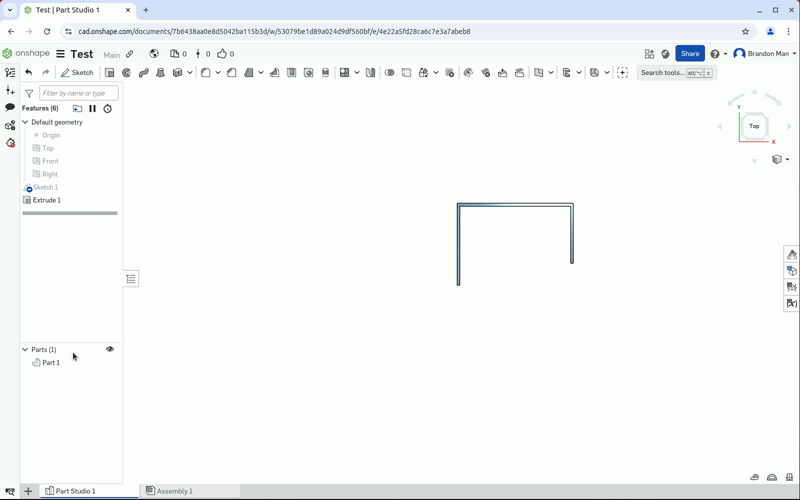
key(y)
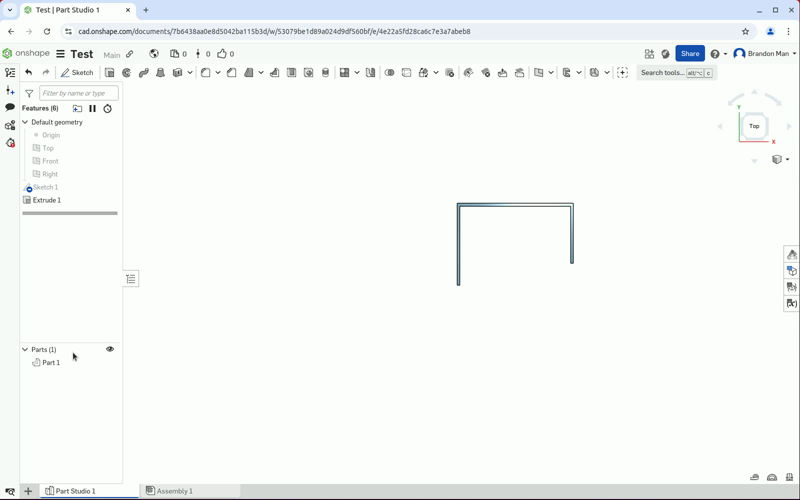
key(shift+p)
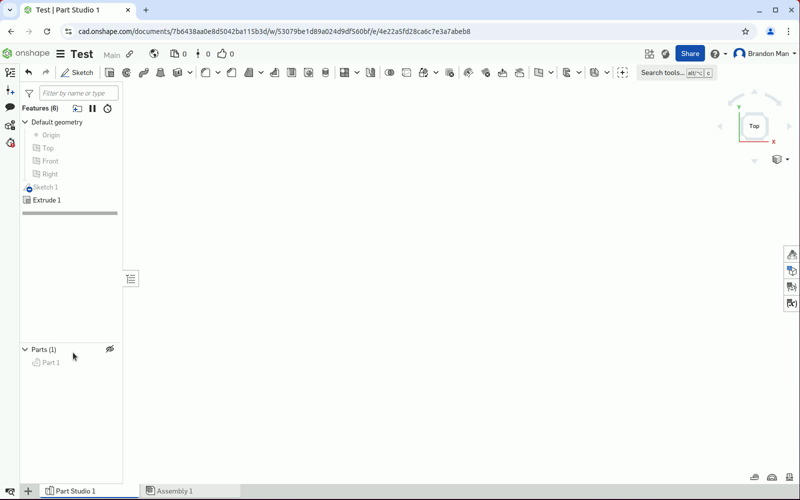
key(space)
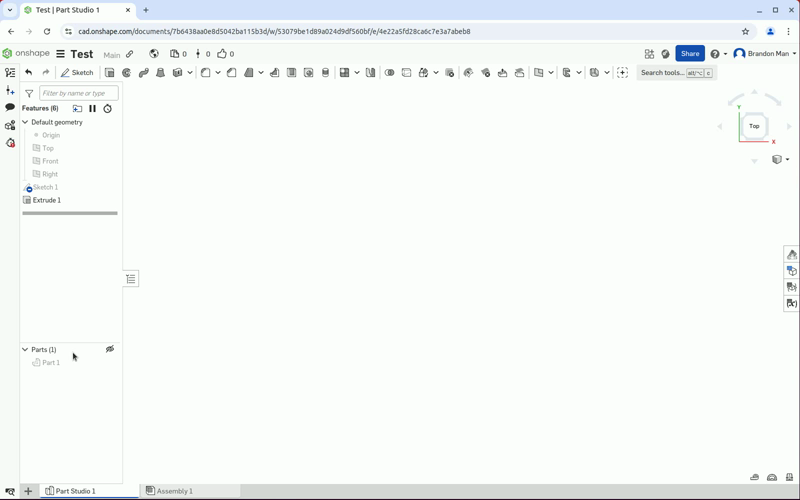
key_down(shift)
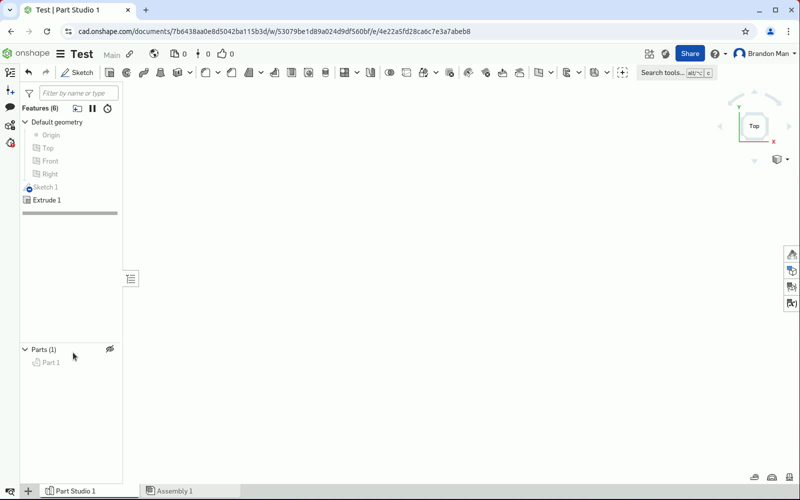
key(up)
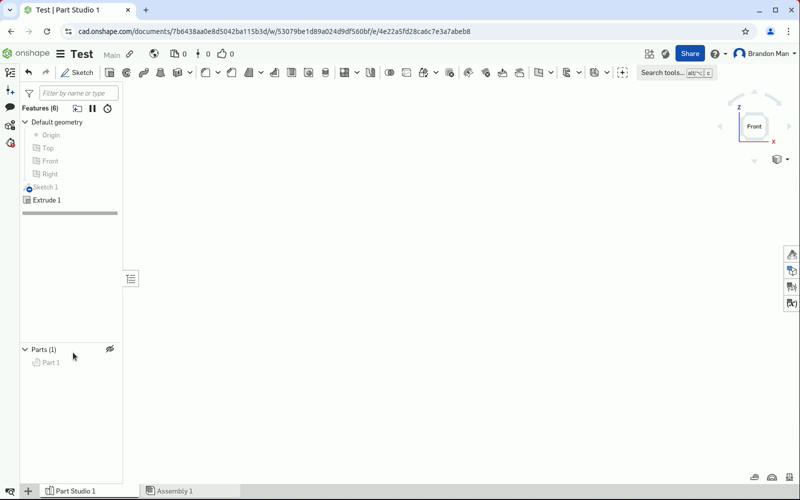
key_up(shift)
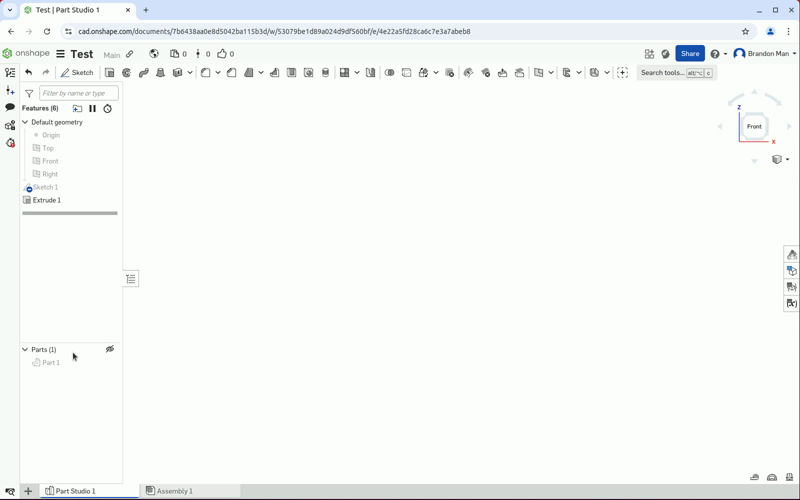
key(space)
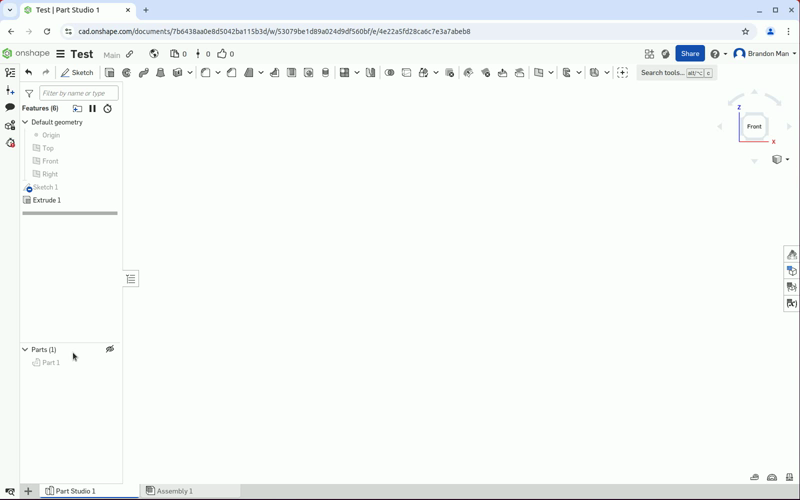
key_down(shift)
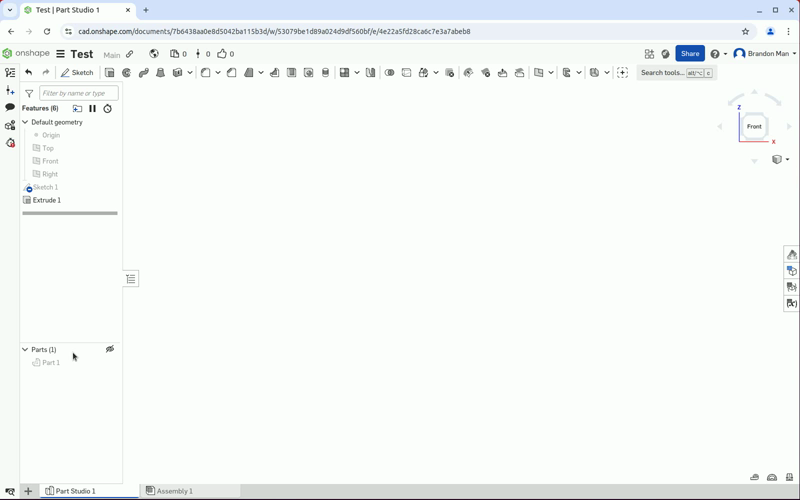
key(left)
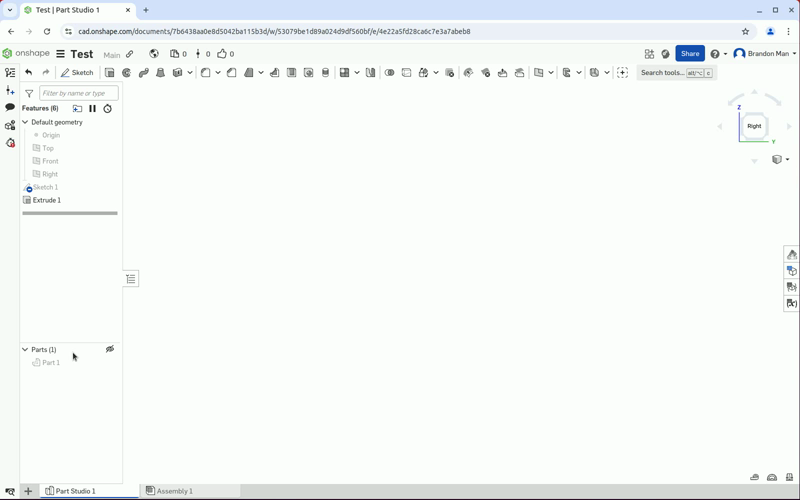
key_up(shift)
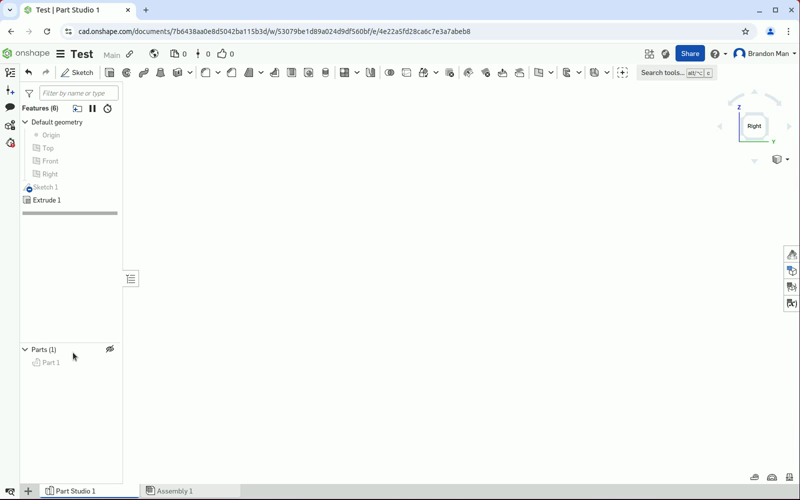
mouse_move(73, 352)
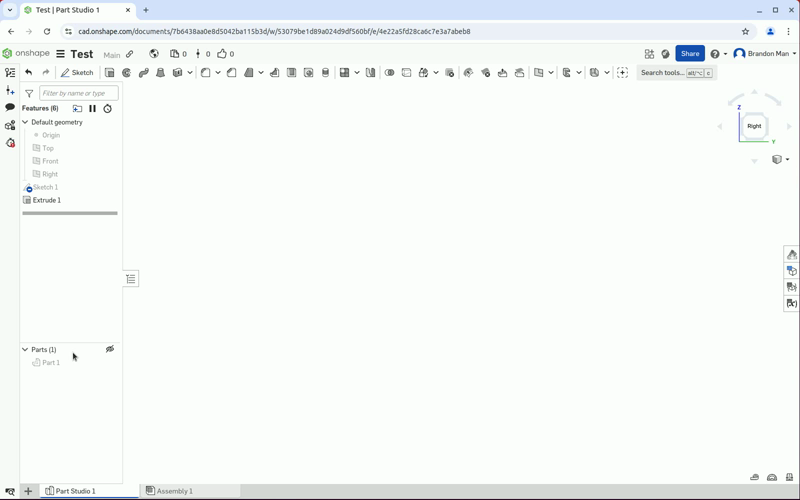
key(shift+y)
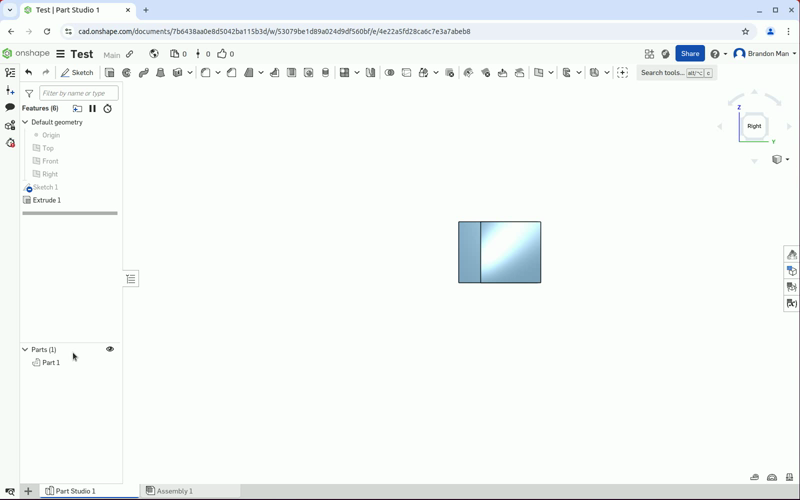
mouse_move(541, 75)
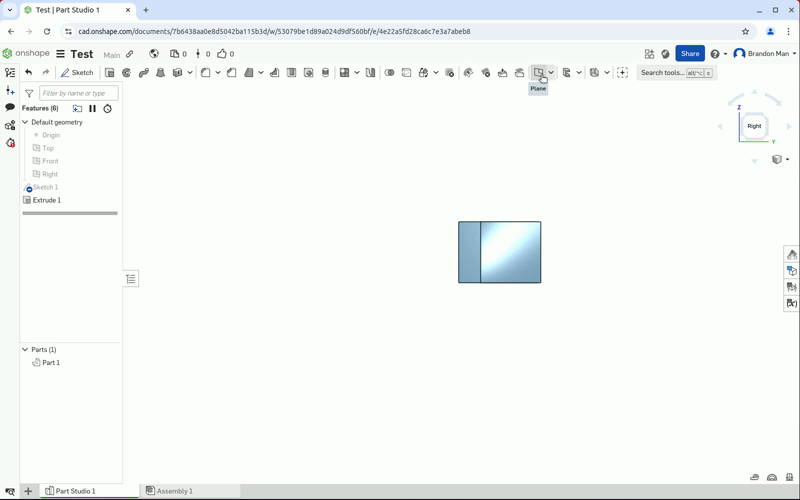
click(541, 75)
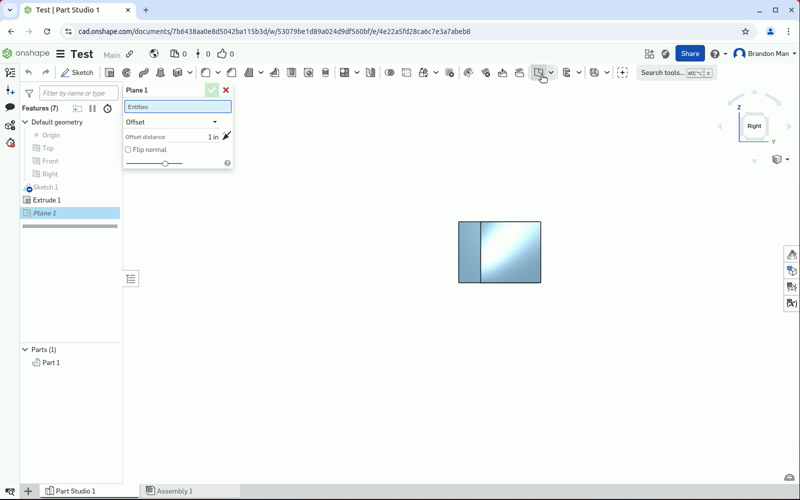
mouse_move(73, 176)
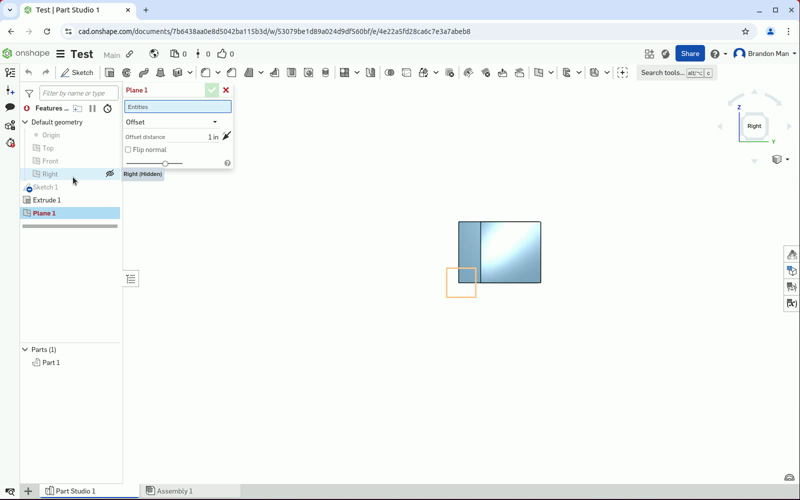
click(73, 176)
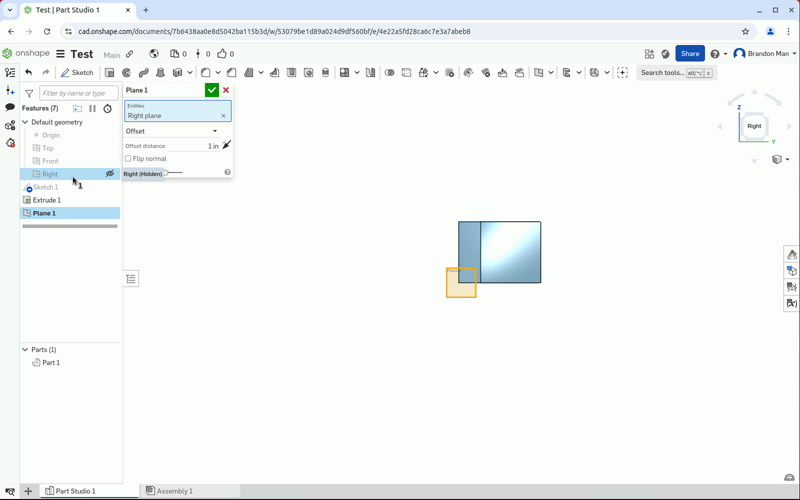
key(tab, 2)
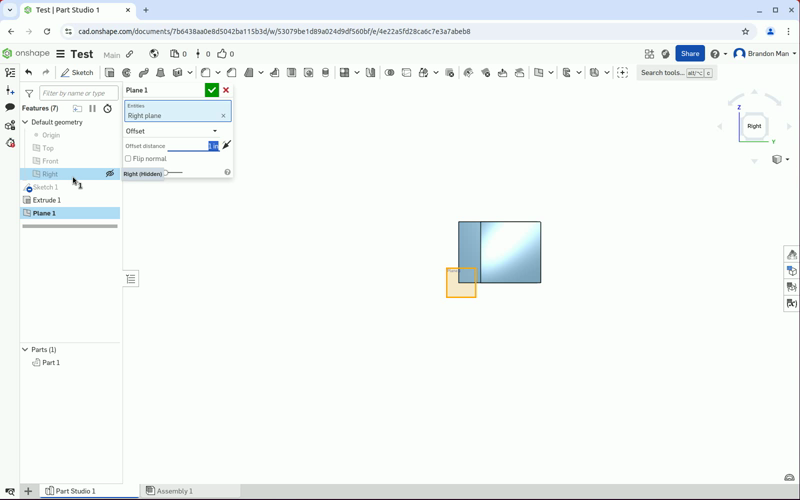
text(0.709)
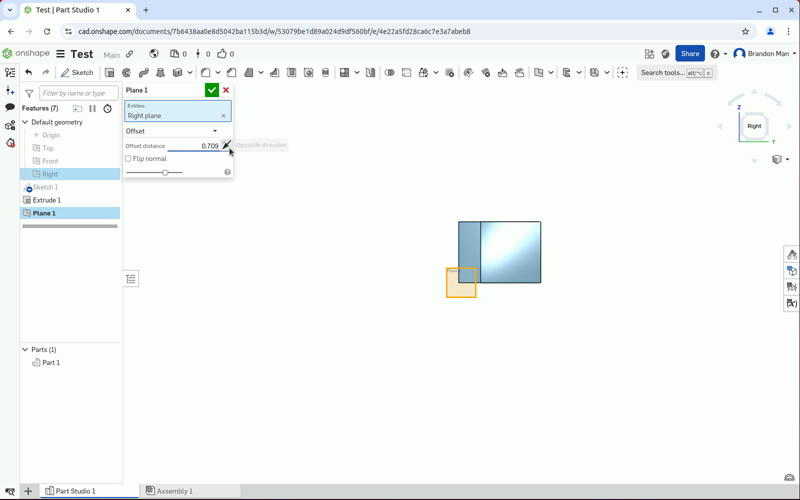
mouse_move(229, 147)
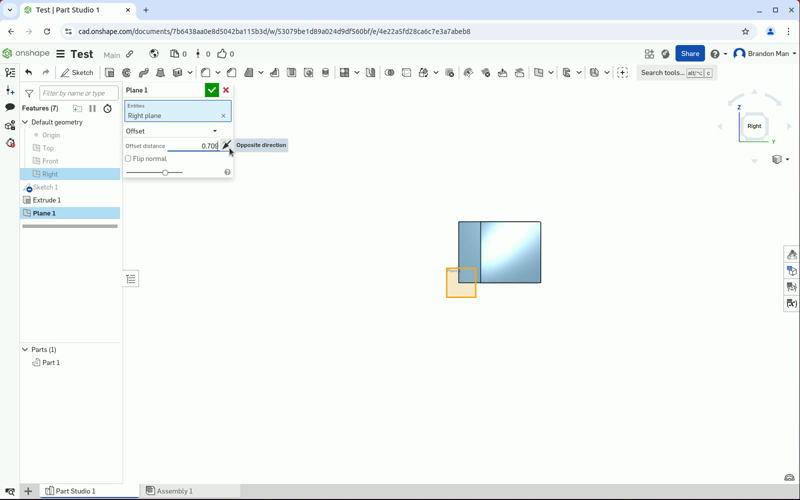
click(229, 147)
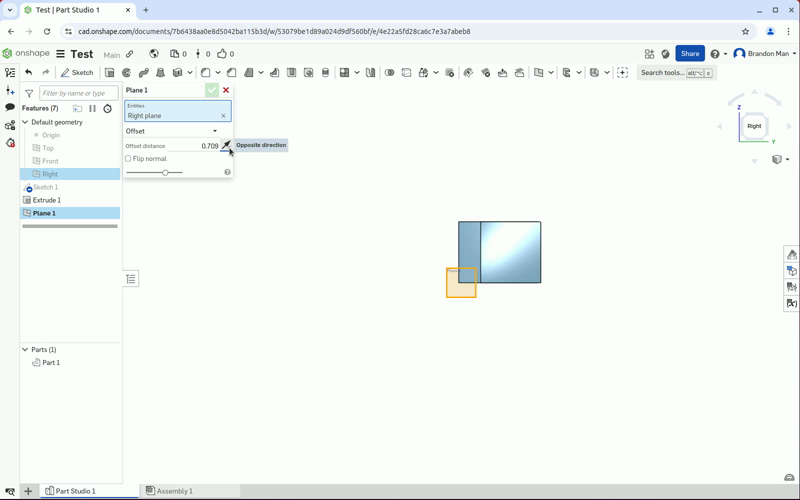
key(enter, 2)
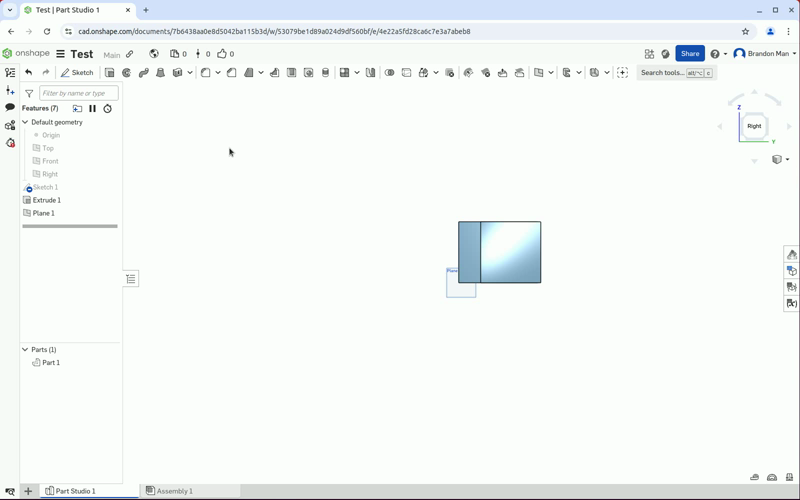
key(shift+s)
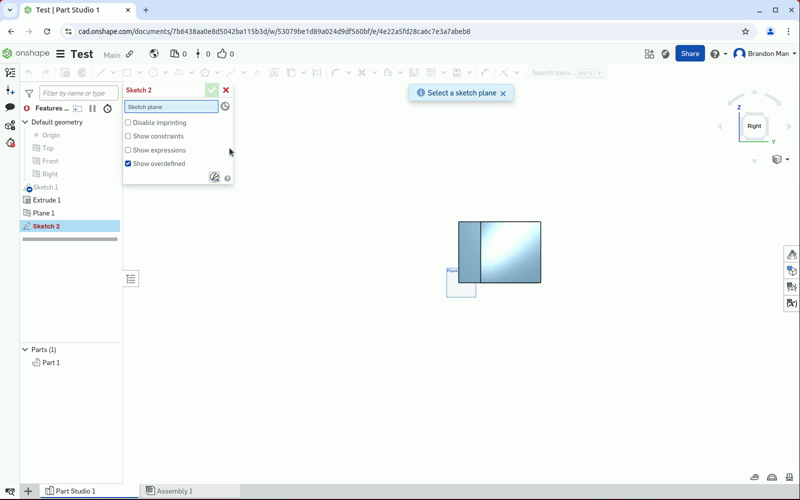
mouse_move(73, 215)
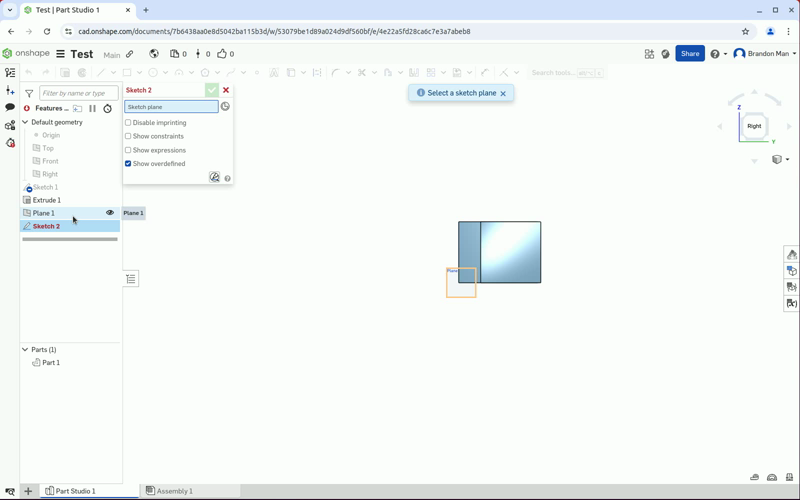
click(73, 215)
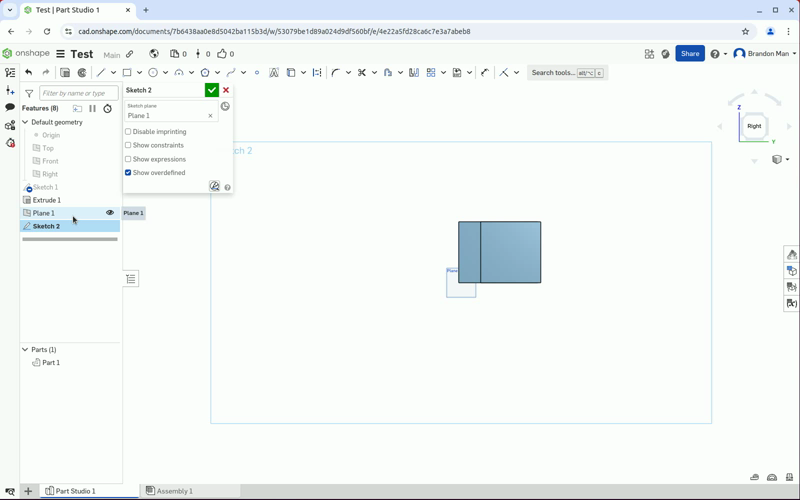
mouse_move(73, 352)
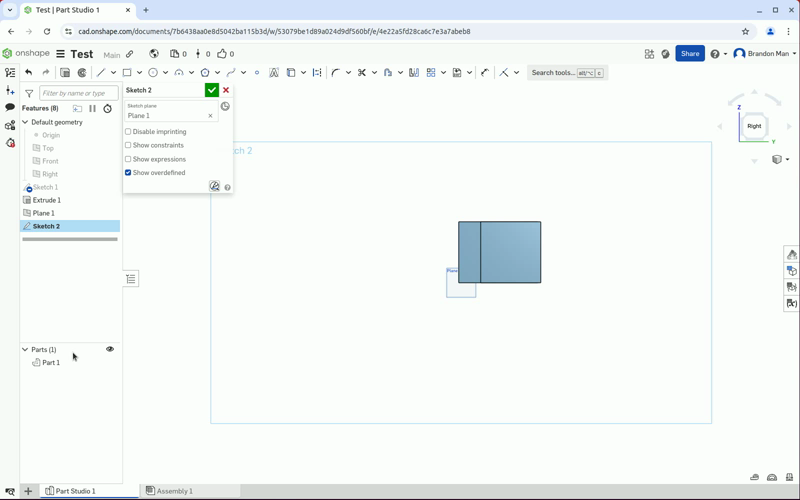
key(y)
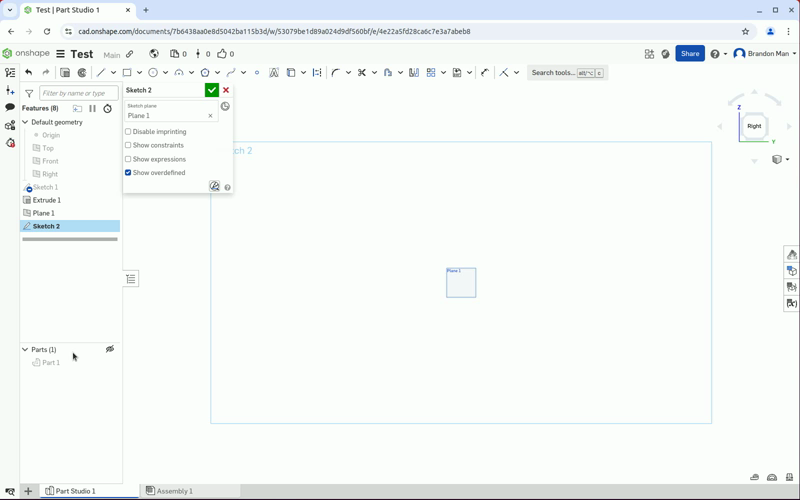
key(l)
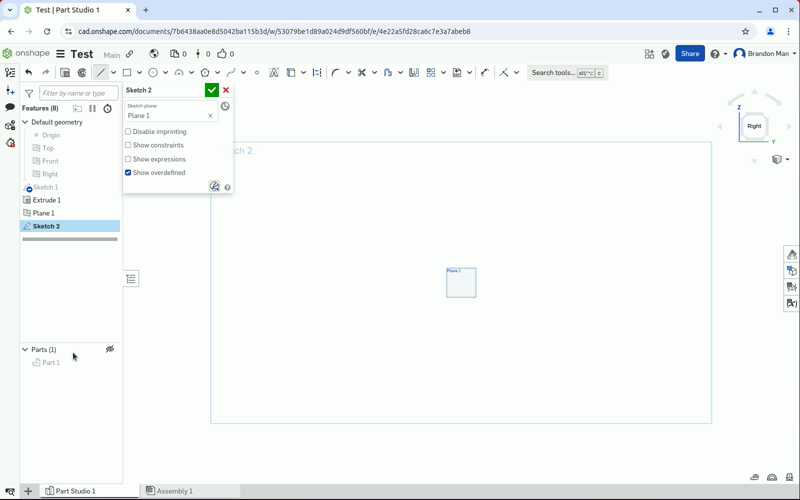
key_down(shift)
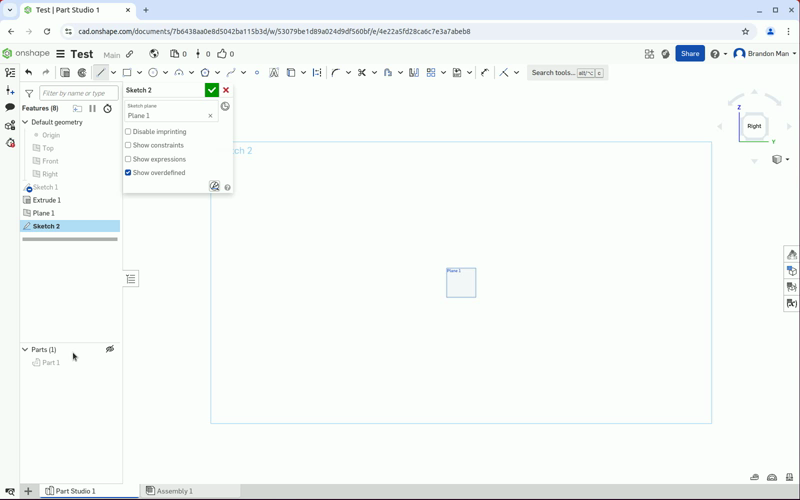
mouse_move(476, 257)
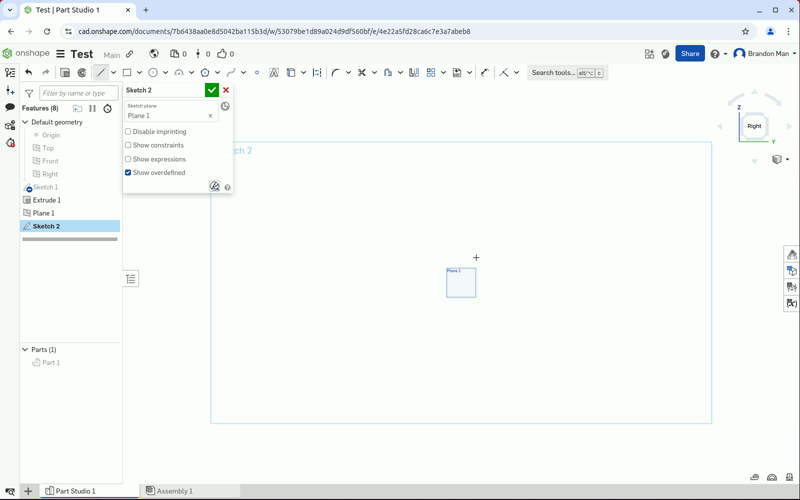
click(476, 257)
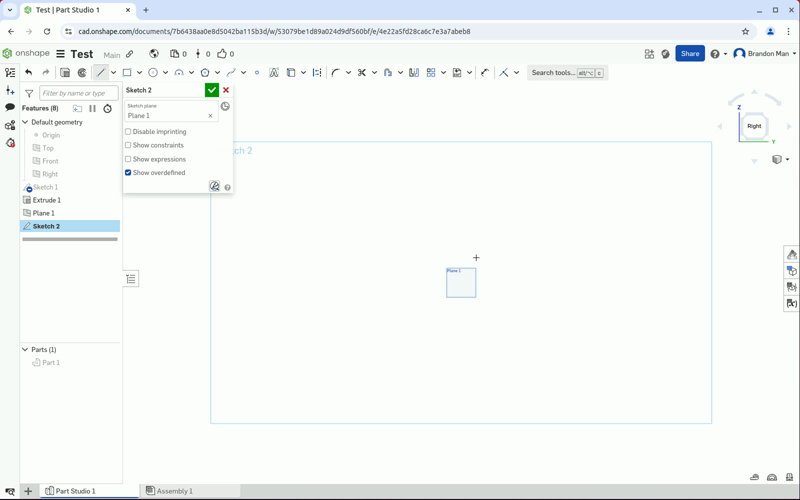
key_up(shift)
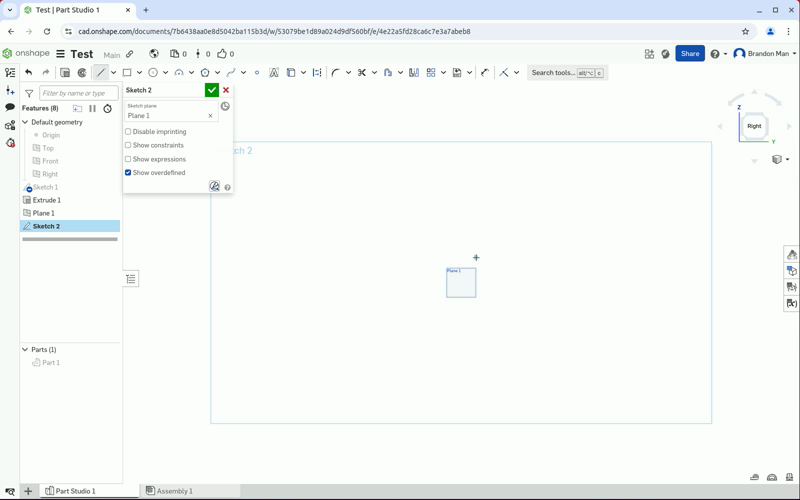
key_down(shift)
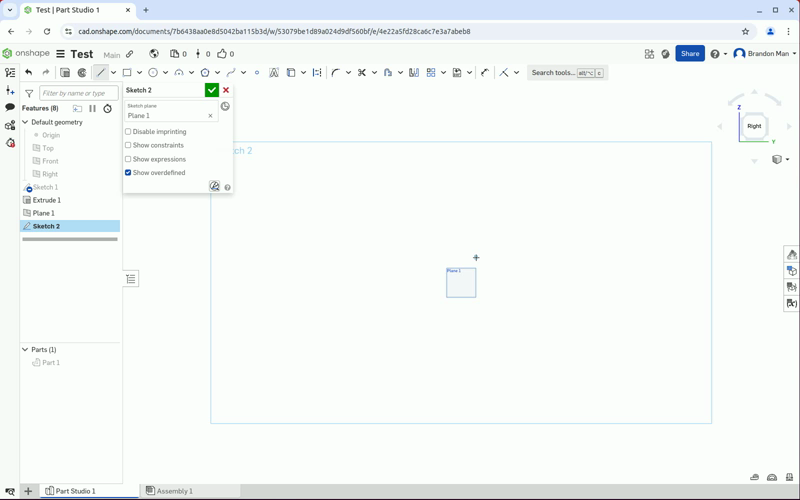
mouse_move(506, 257)
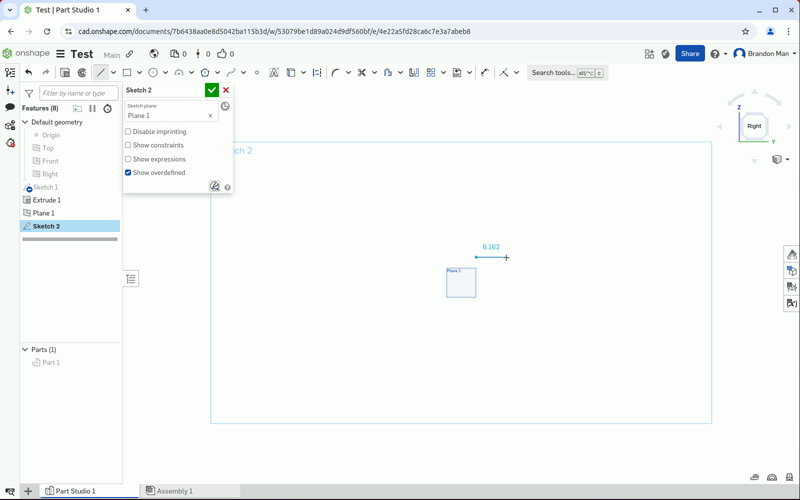
mouse_move(534, 257)
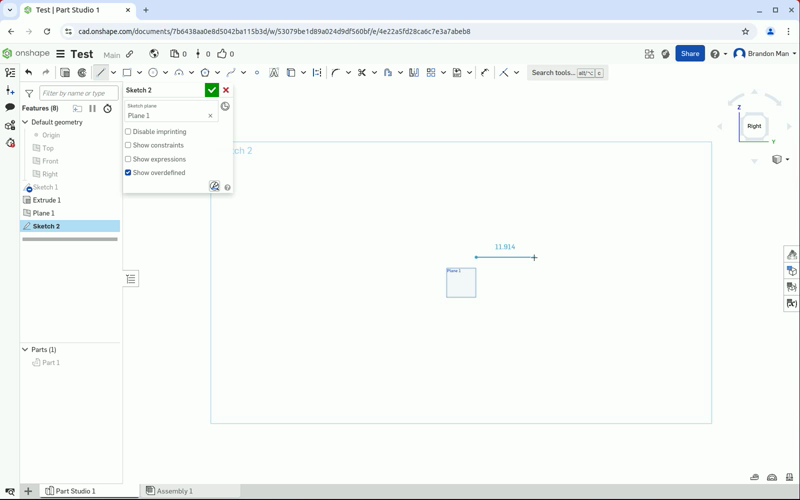
click(534, 257)
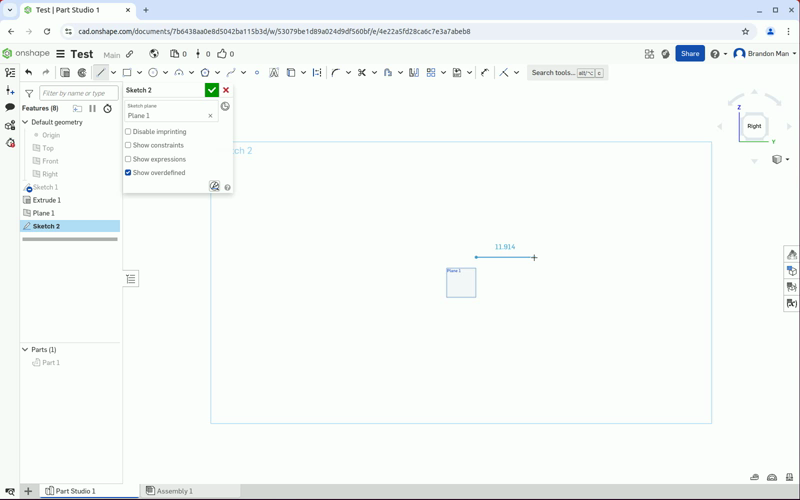
key_up(shift)
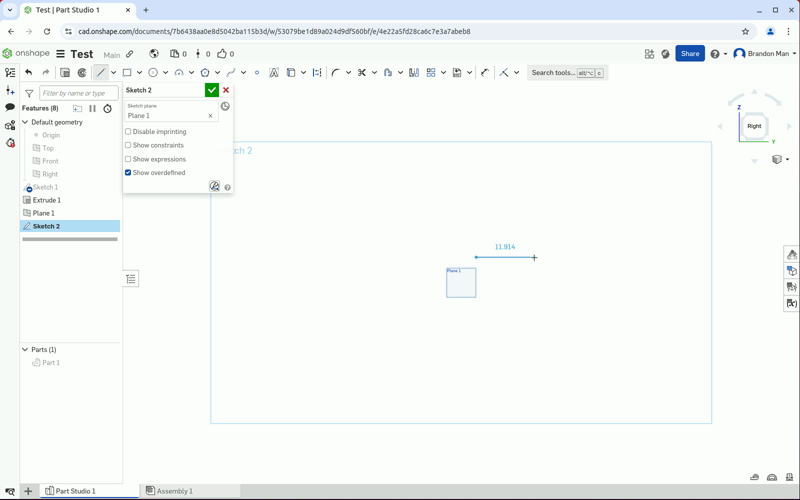
key_down(shift)
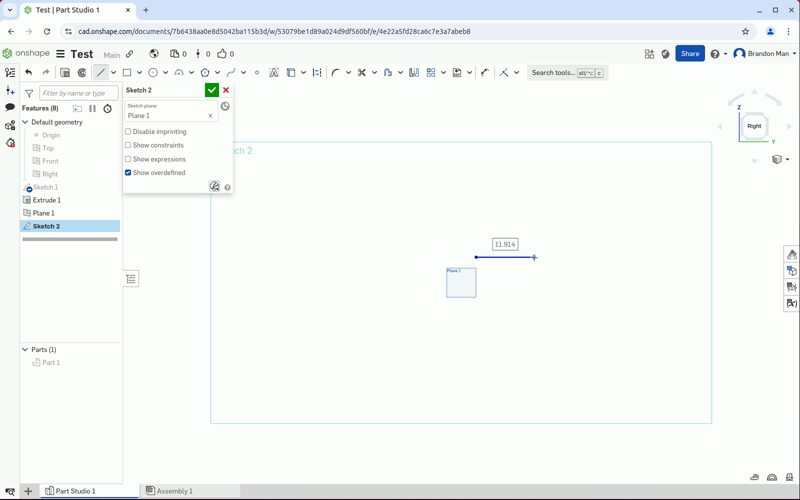
mouse_move(564, 257)
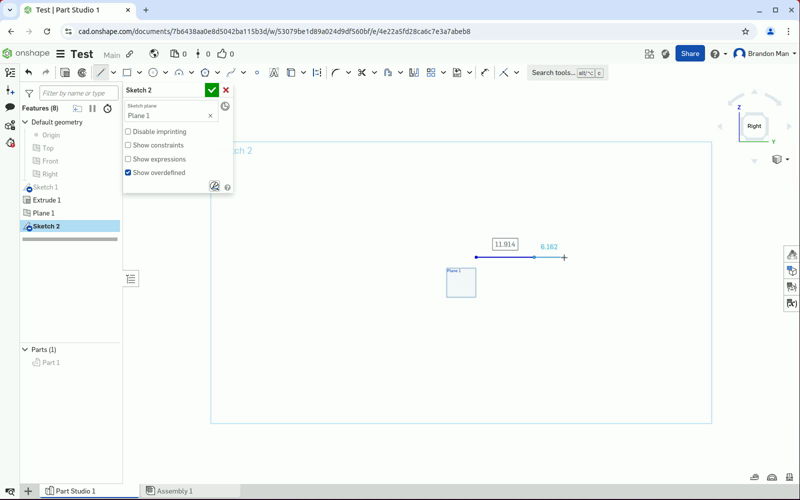
mouse_move(534, 222)
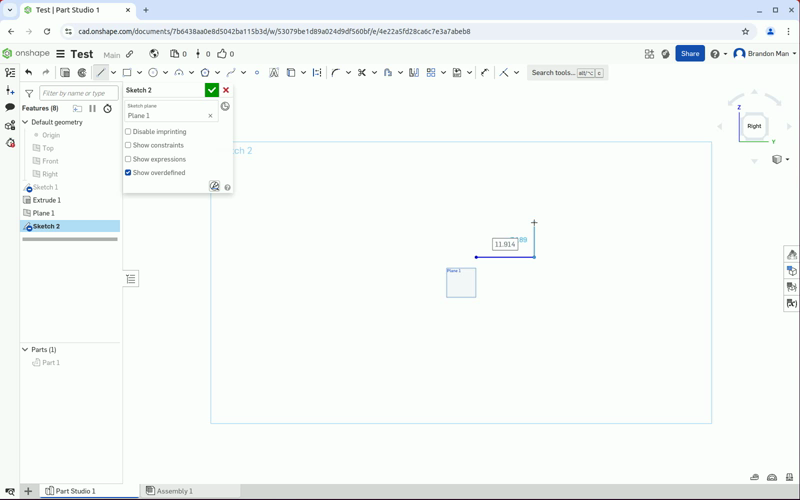
click(534, 222)
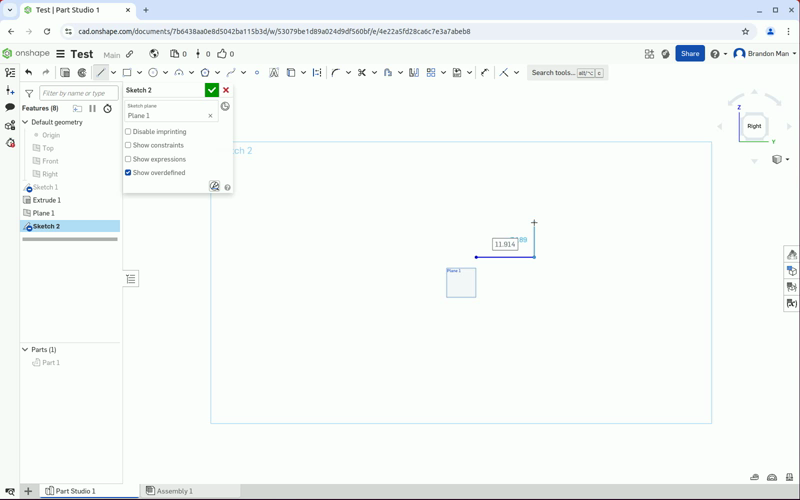
key_up(shift)
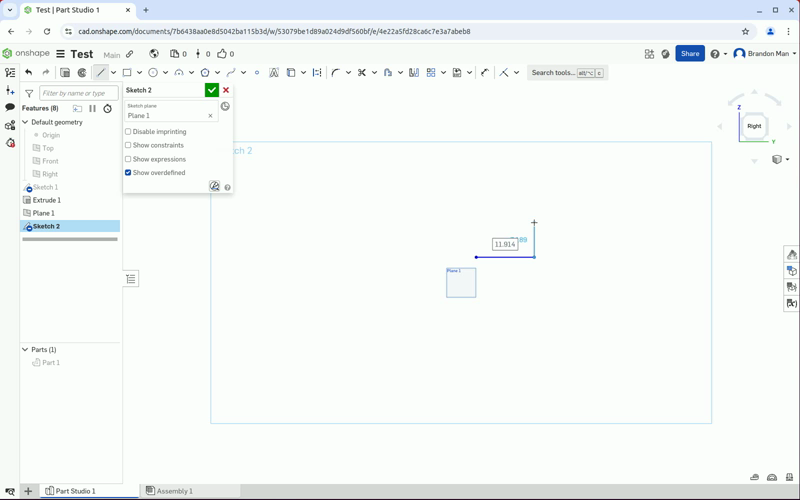
key_down(shift)
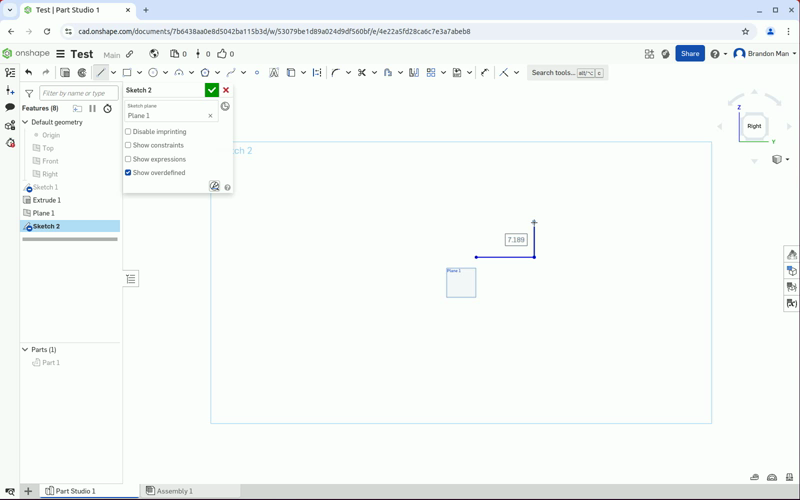
mouse_move(564, 222)
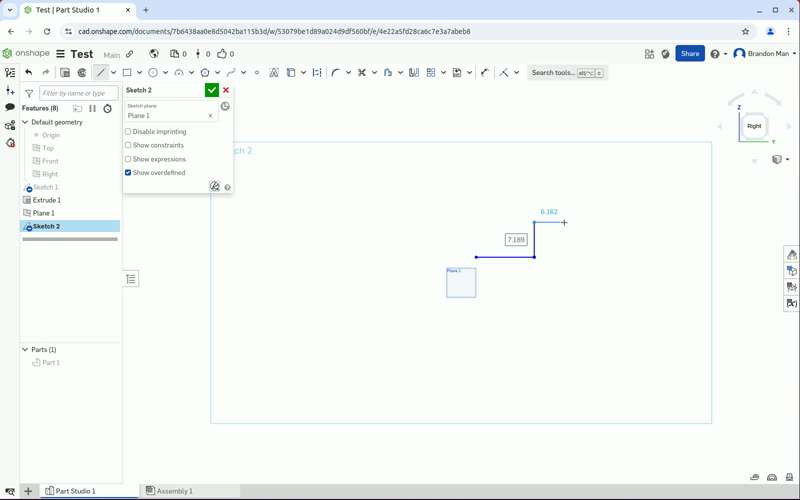
mouse_move(476, 222)
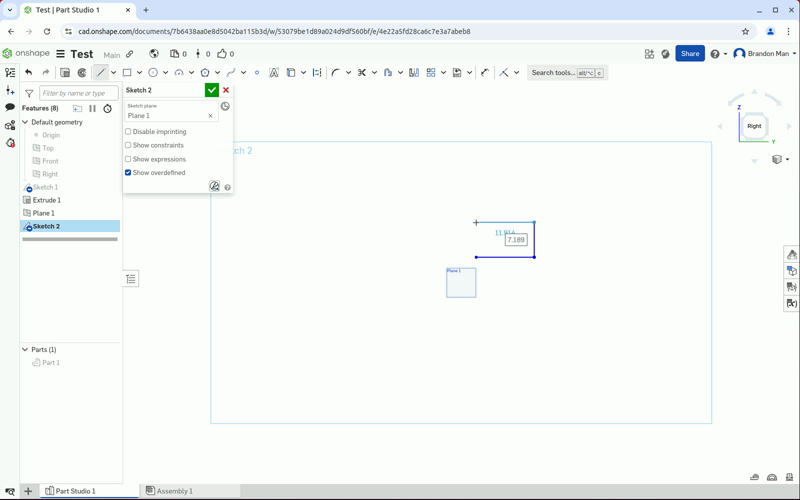
click(476, 222)
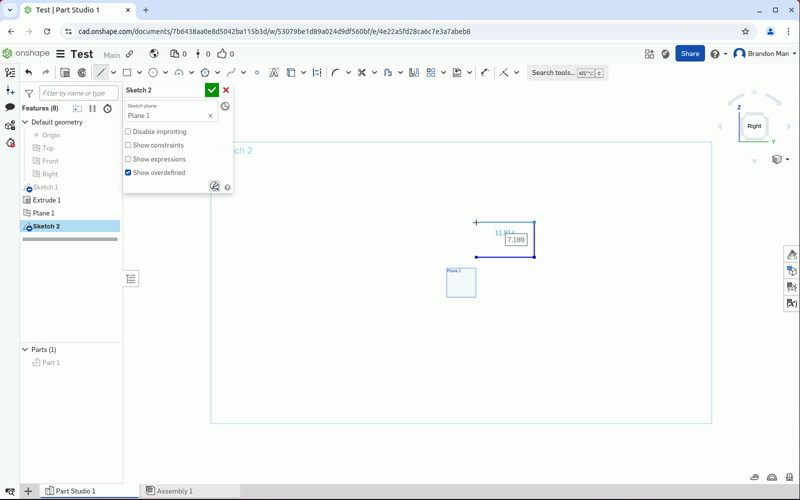
key_up(shift)
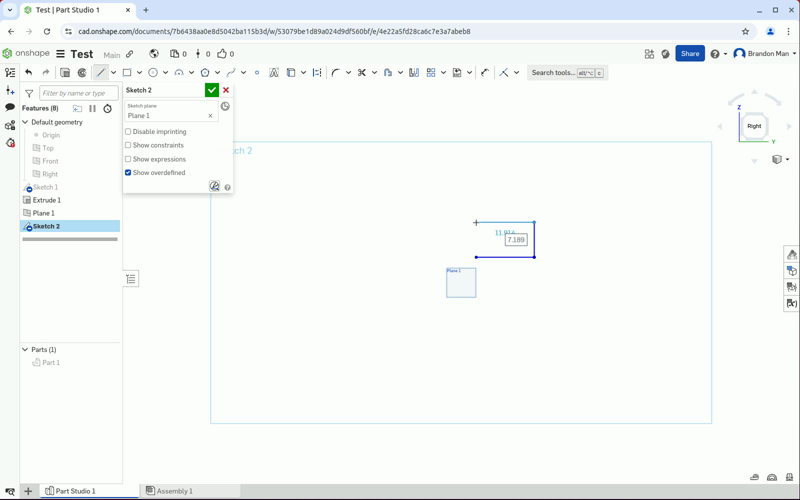
mouse_move(506, 222)
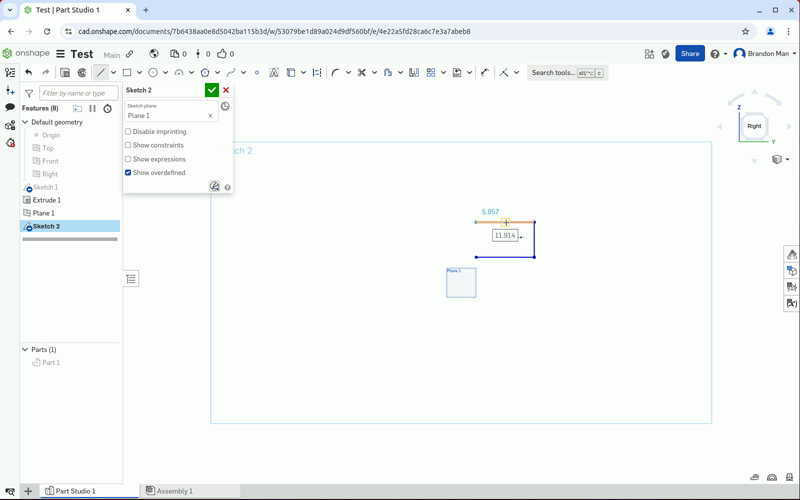
key_down(shift)
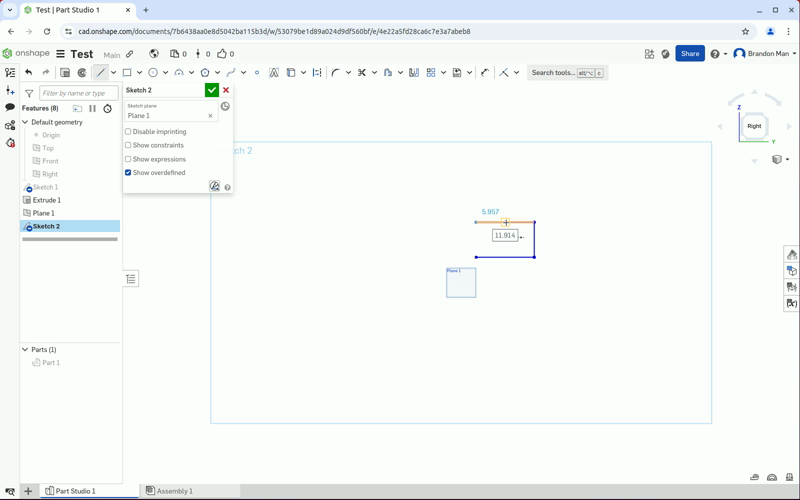
mouse_move(476, 257)
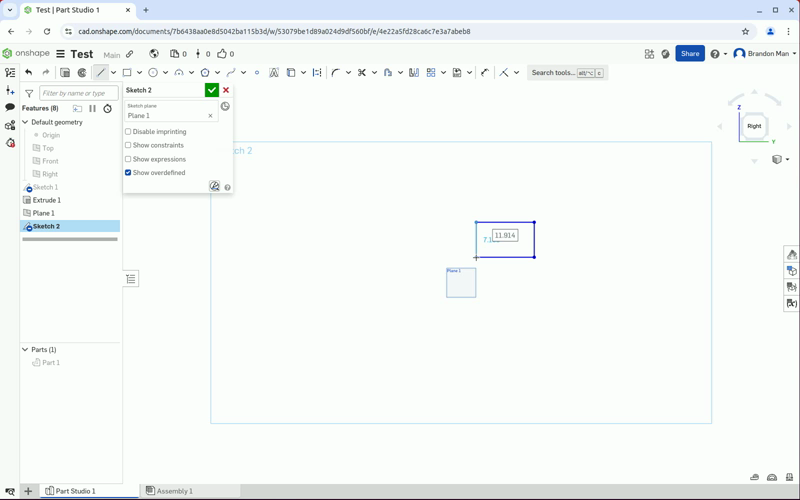
key_up(shift)
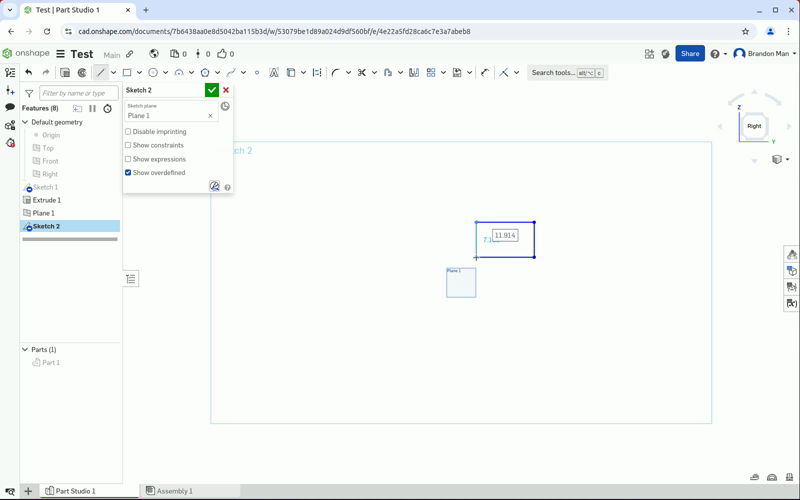
click(476, 257)
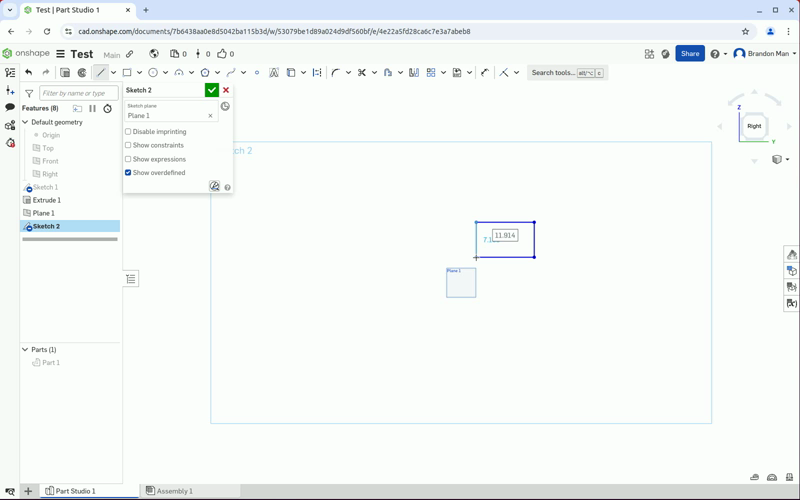
key(esc)
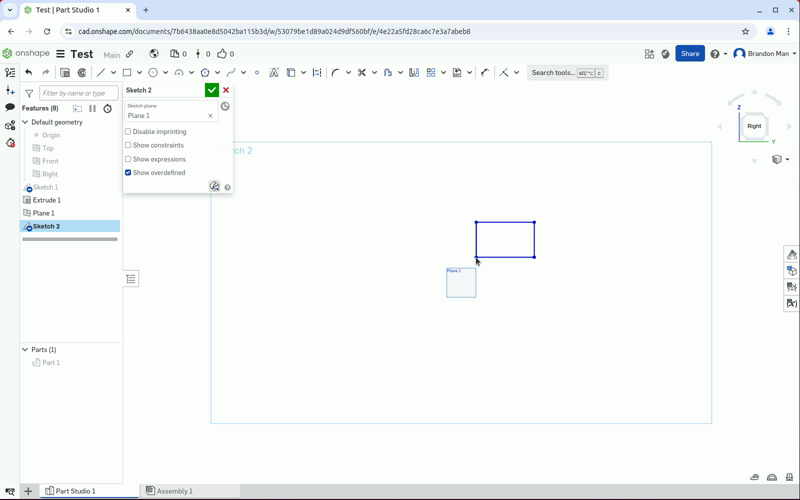
mouse_move(478, 233)
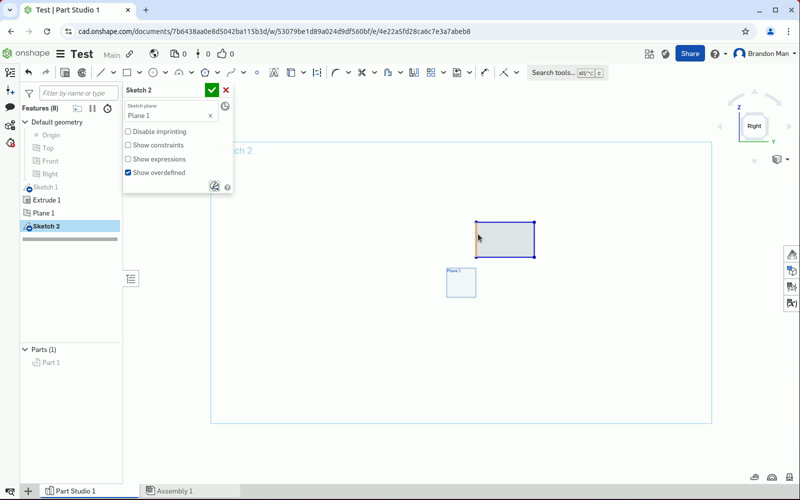
click(478, 233)
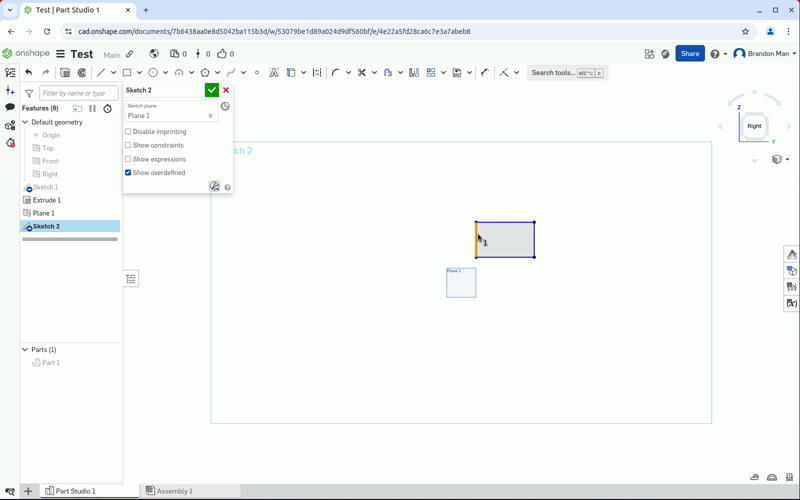
mouse_move(73, 352)
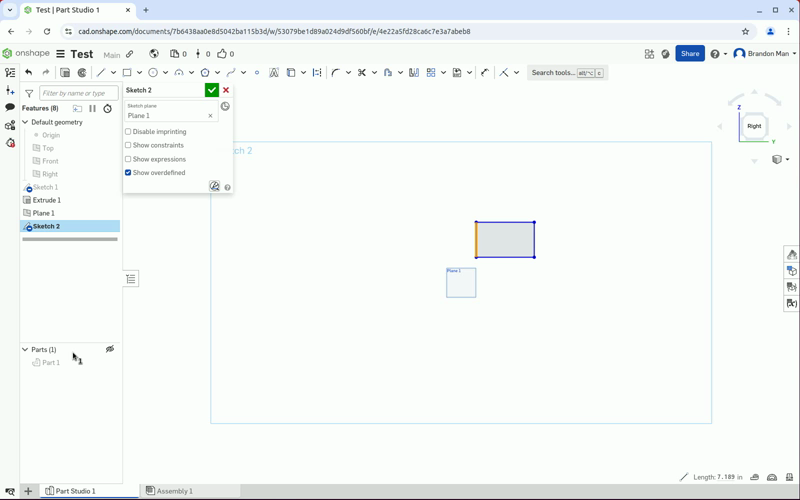
key(shift+y)
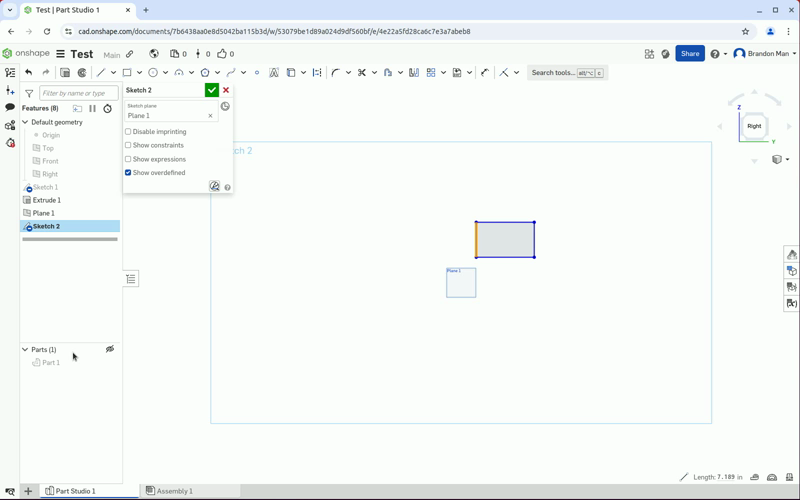
key(shift+e)
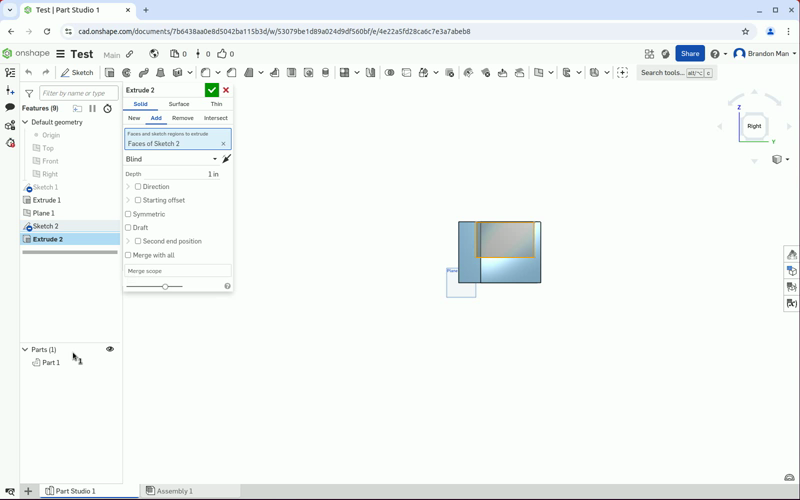
mouse_move(143, 106)
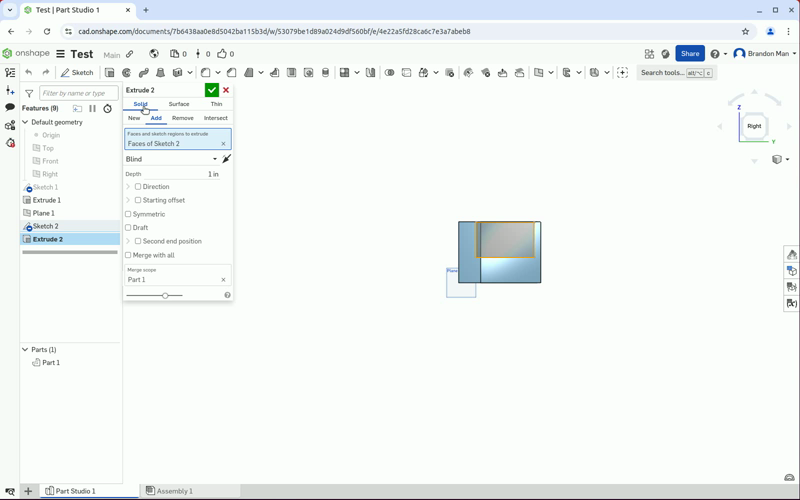
click(143, 106)
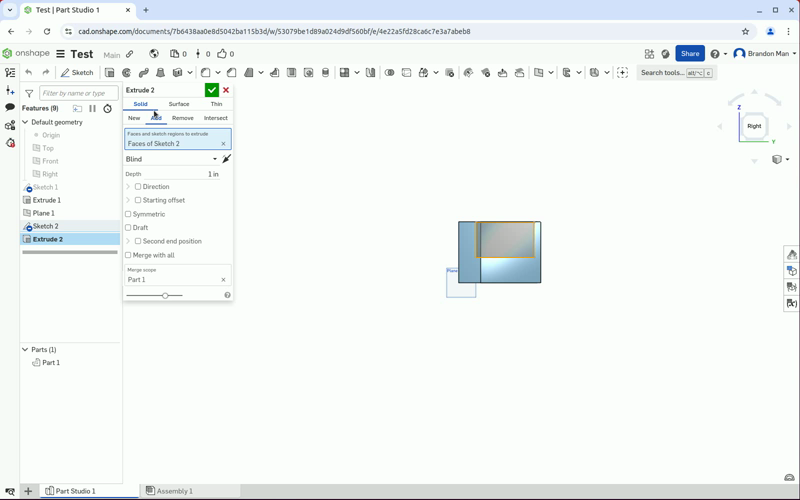
mouse_move(186, 120)
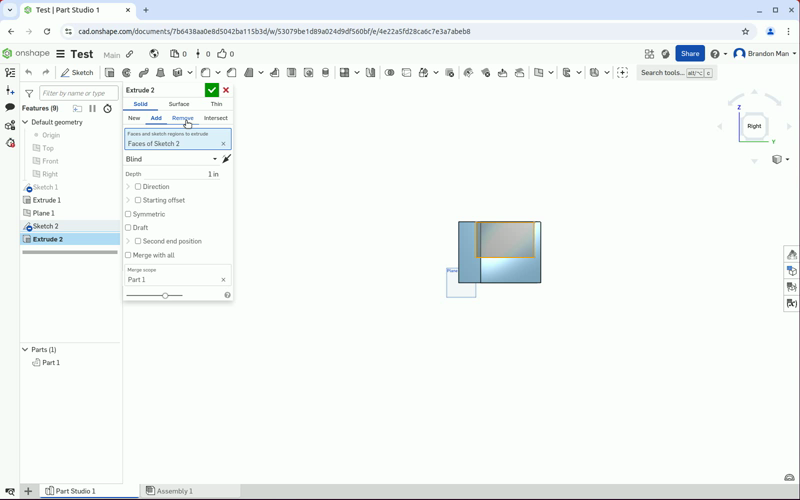
click(186, 120)
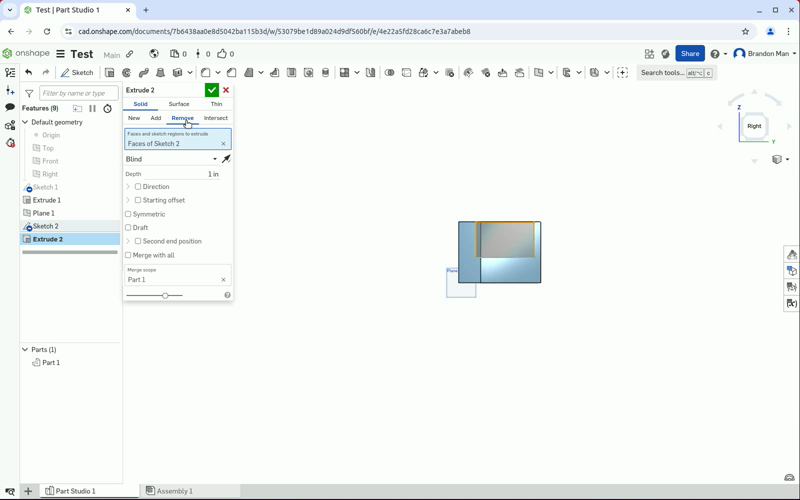
key(tab, 4)
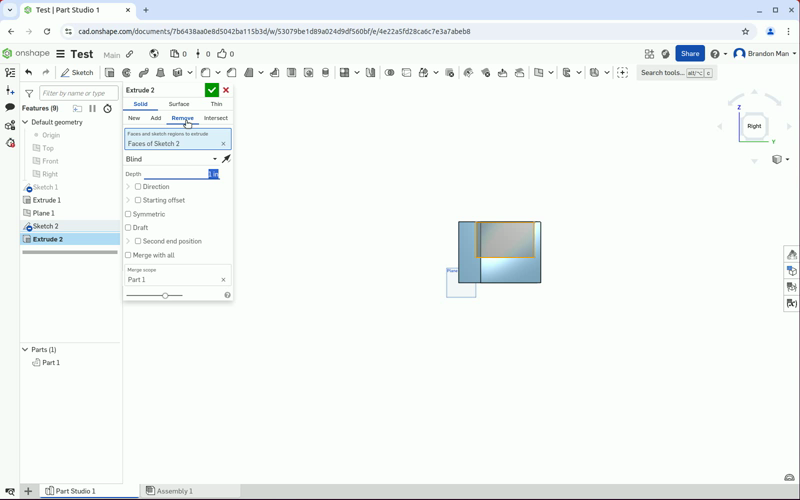
text(0.481)
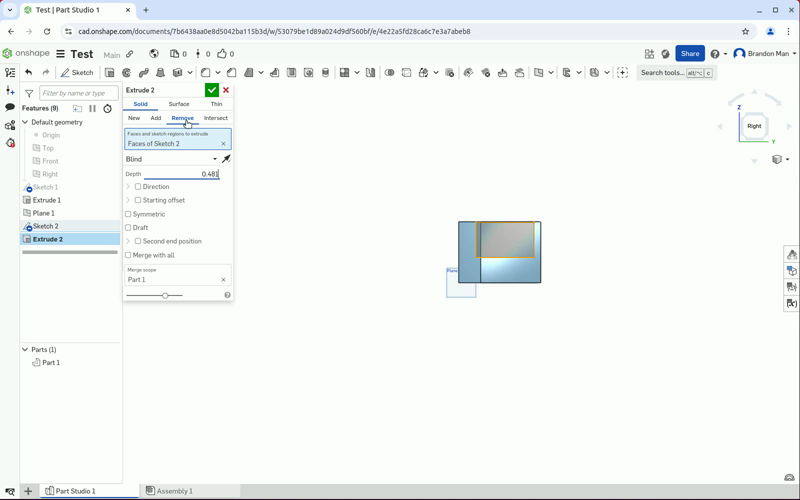
key(tab, 6)
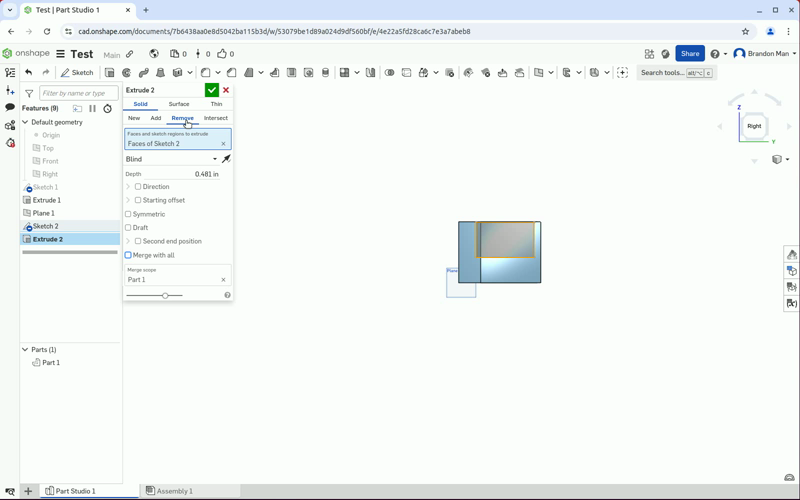
key(space)
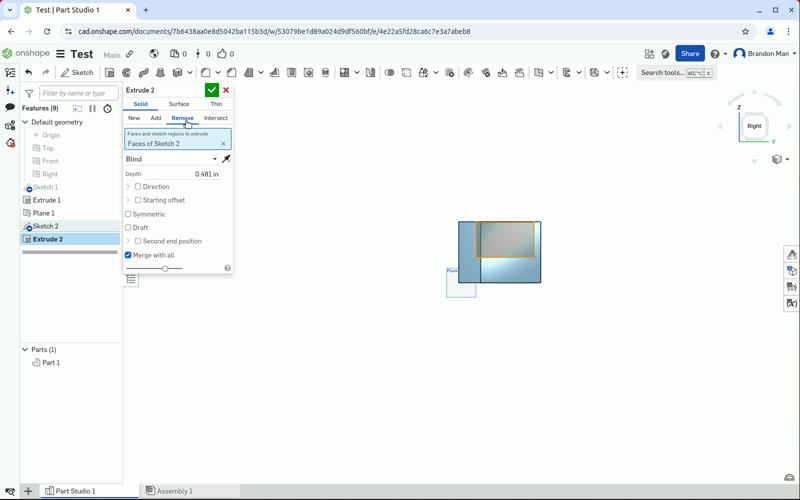
key(enter)
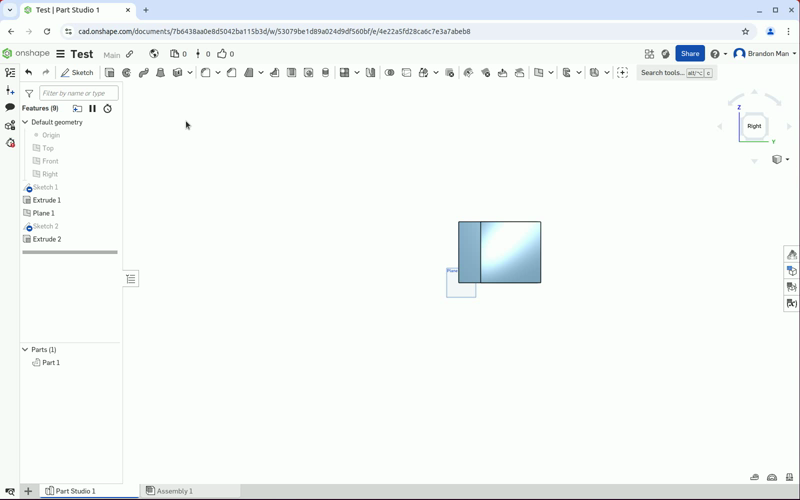
key(shift+h)
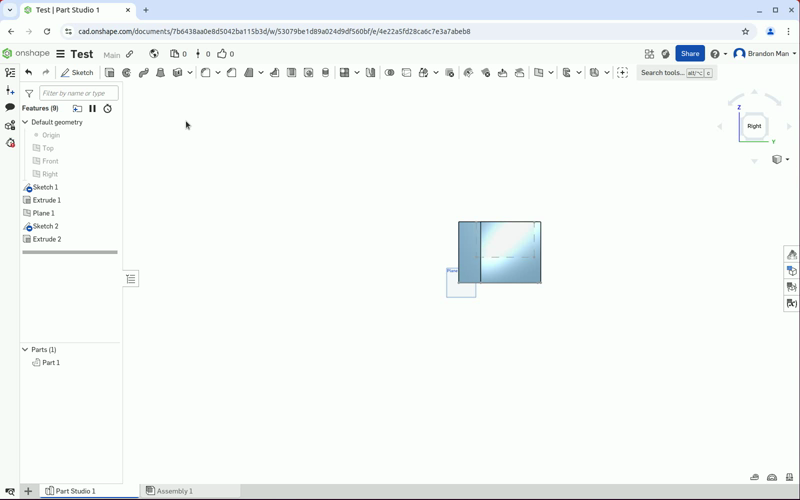
key(shift+h)
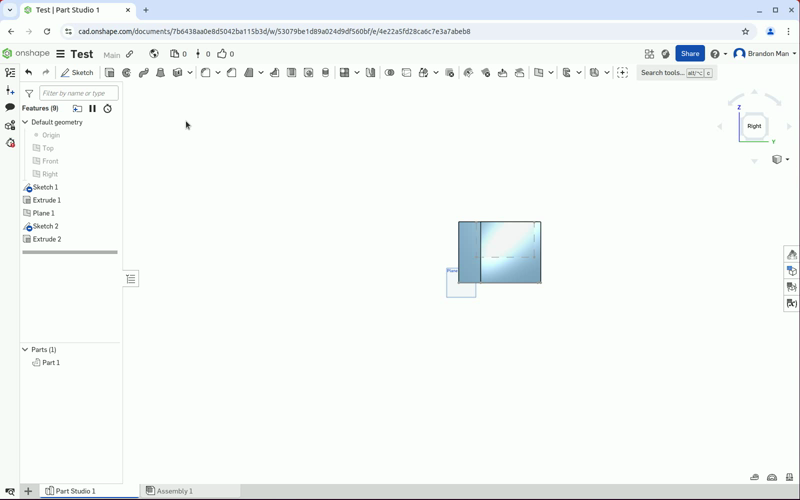
key(shift+7)
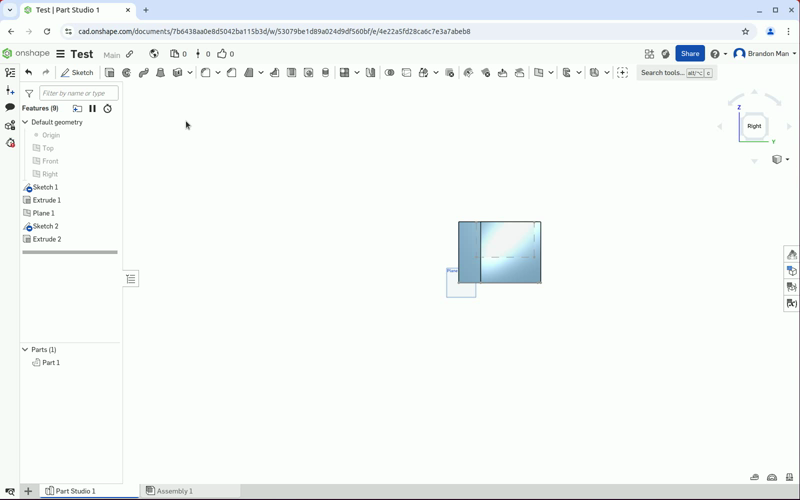
key(right, 2)
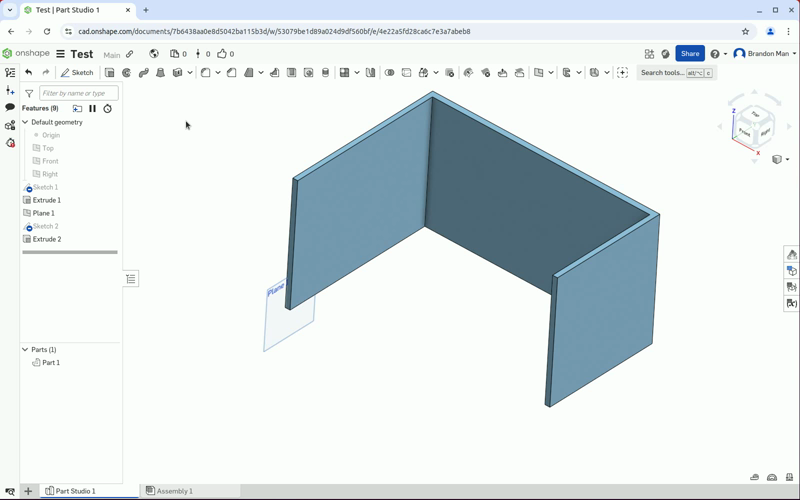
key(down, 2)
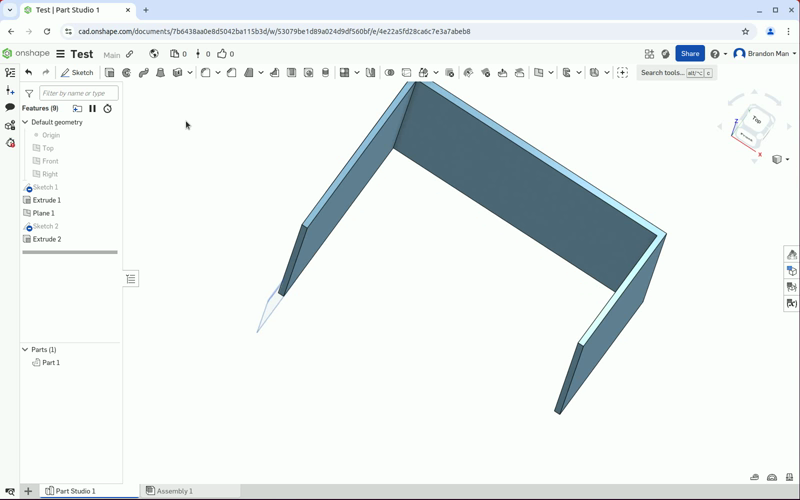
key(up, 2)
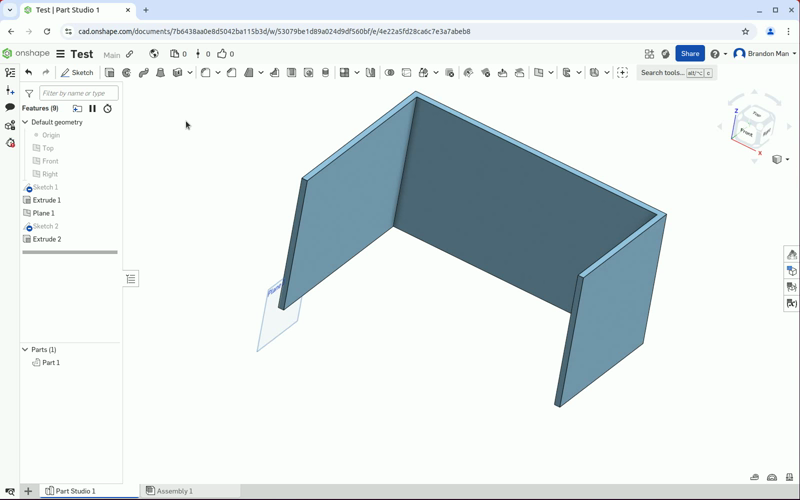
key(left, 2)
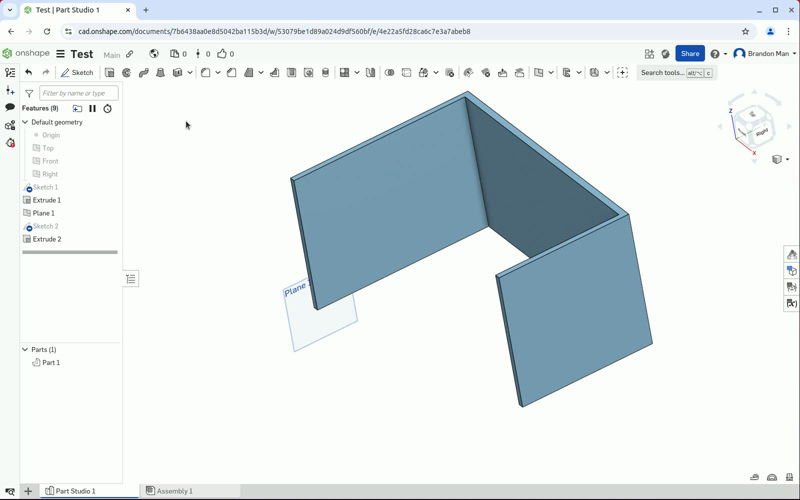
mouse_move(73, 189)
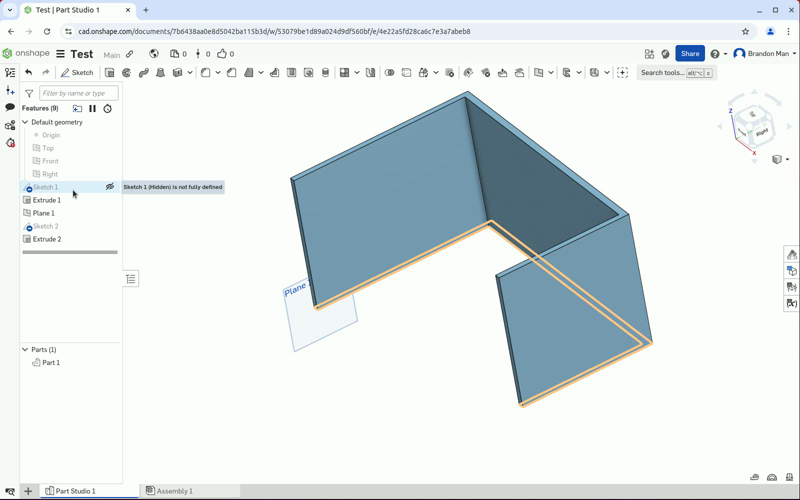
click(73, 189)